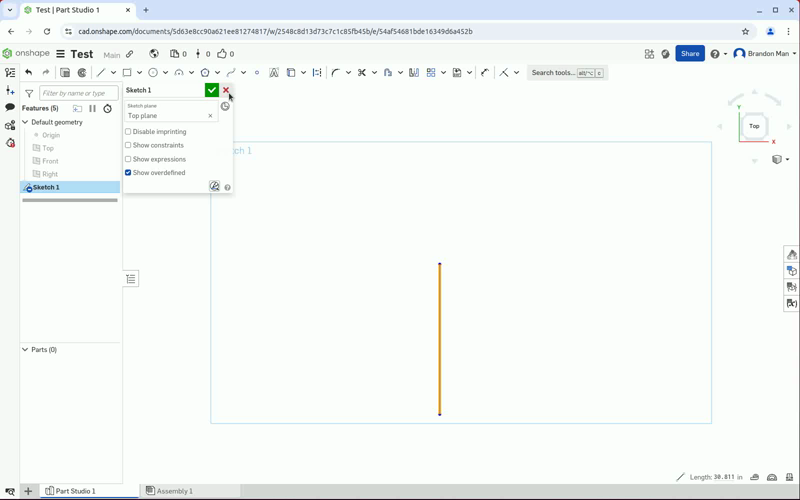
key(shift+h)
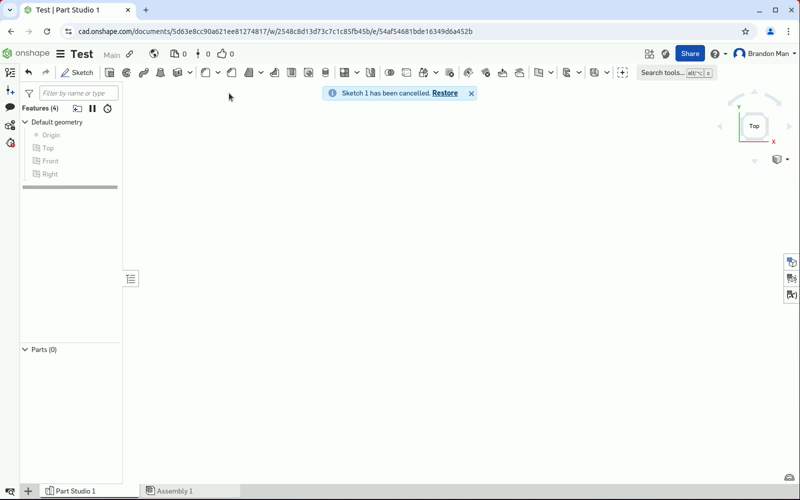
mouse_move(73, 352)
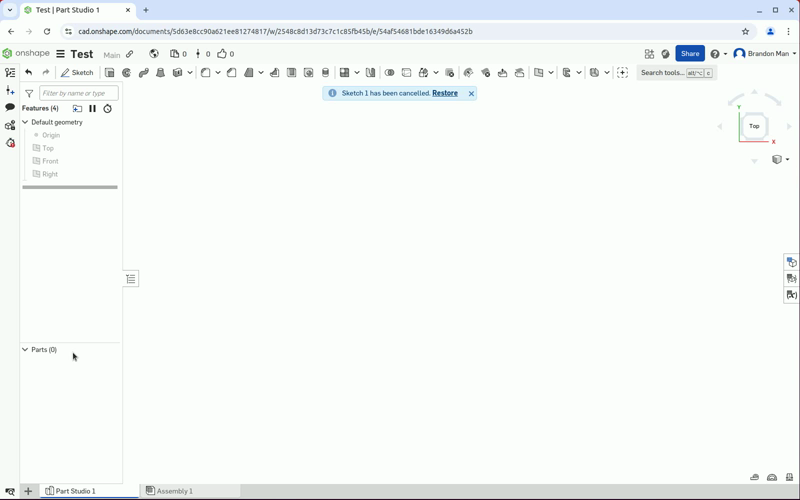
key(y)
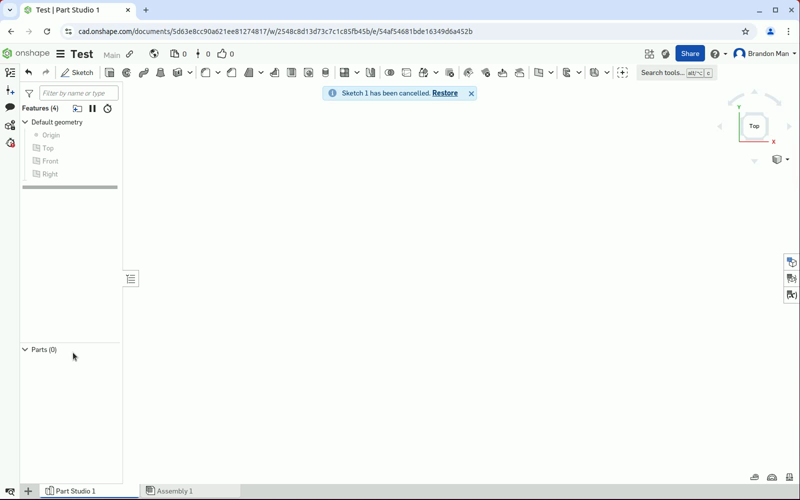
key(shift+p)
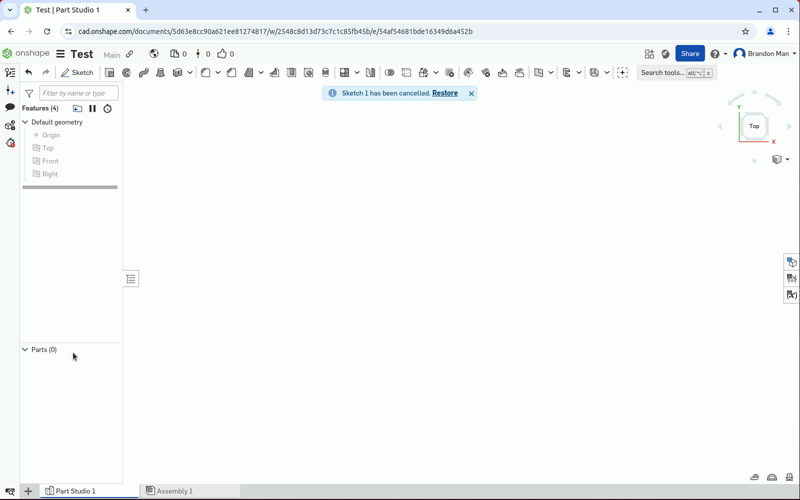
key(space)
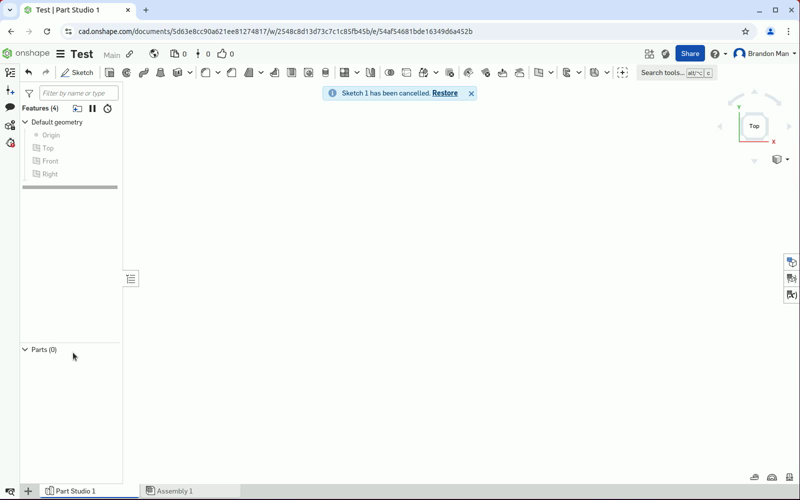
key_down(shift)
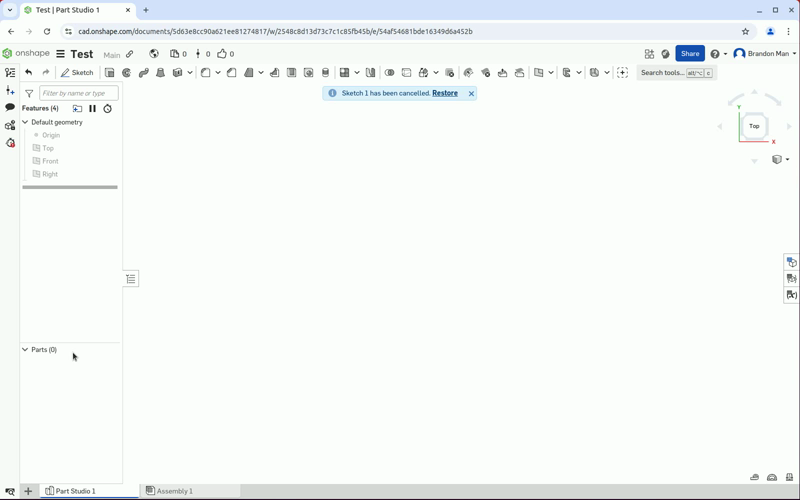
key(up)
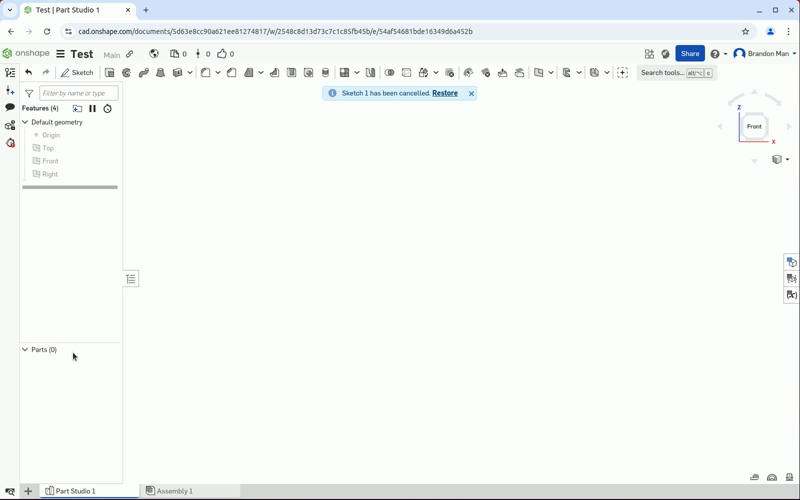
key_up(shift)
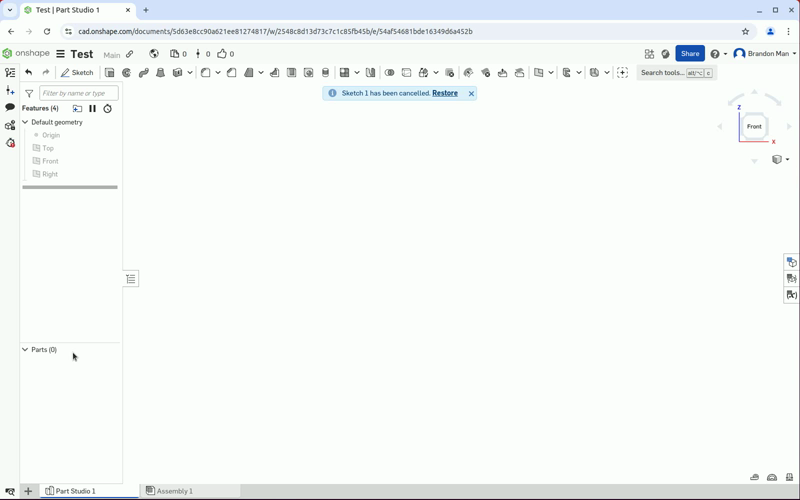
mouse_move(73, 352)
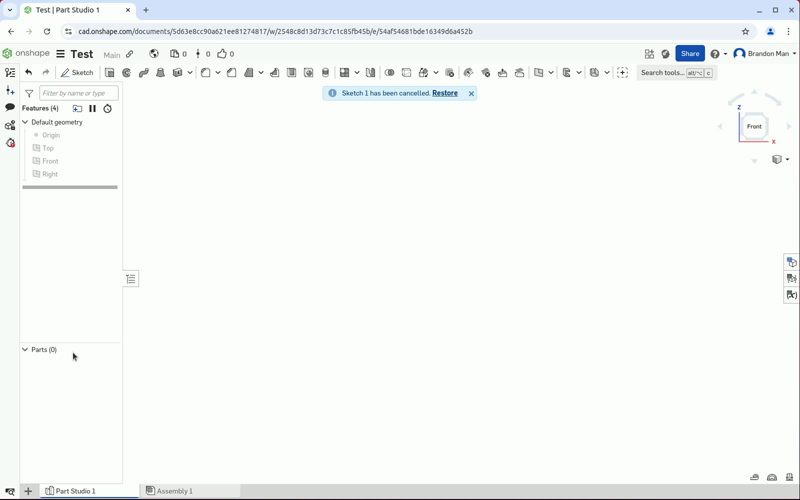
key(shift+y)
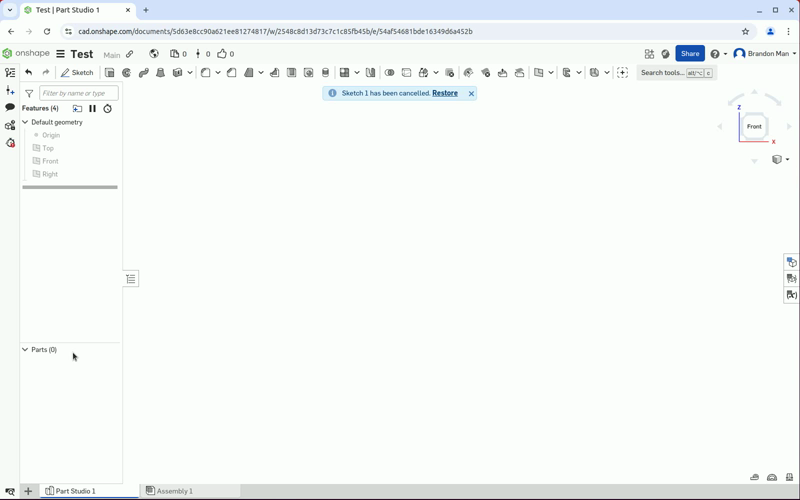
key(shift+s)
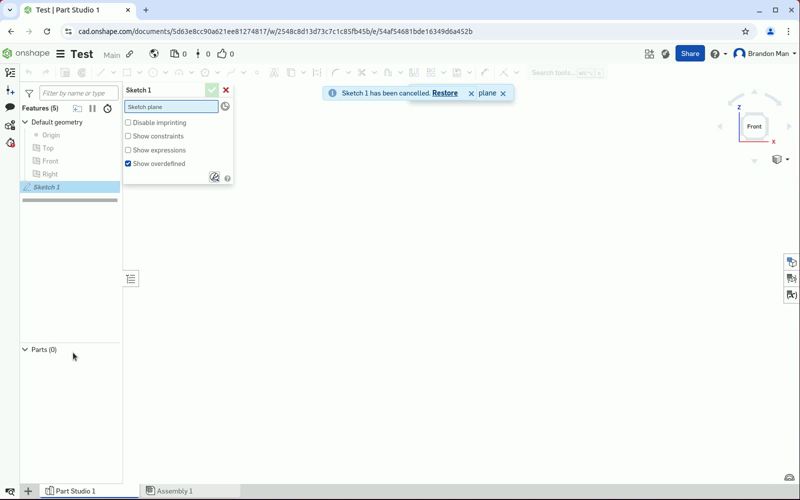
mouse_move(73, 163)
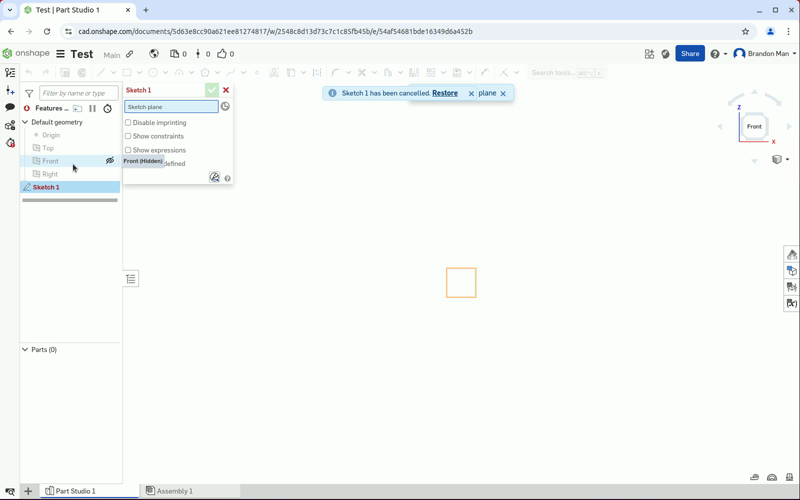
click(73, 163)
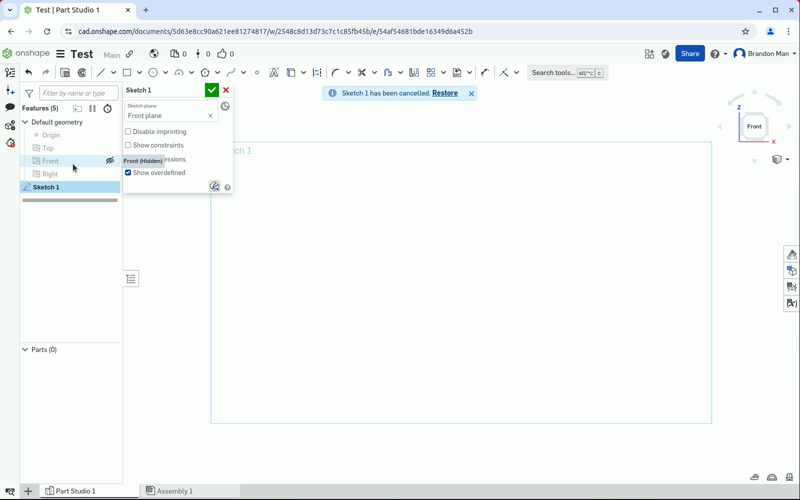
mouse_move(73, 352)
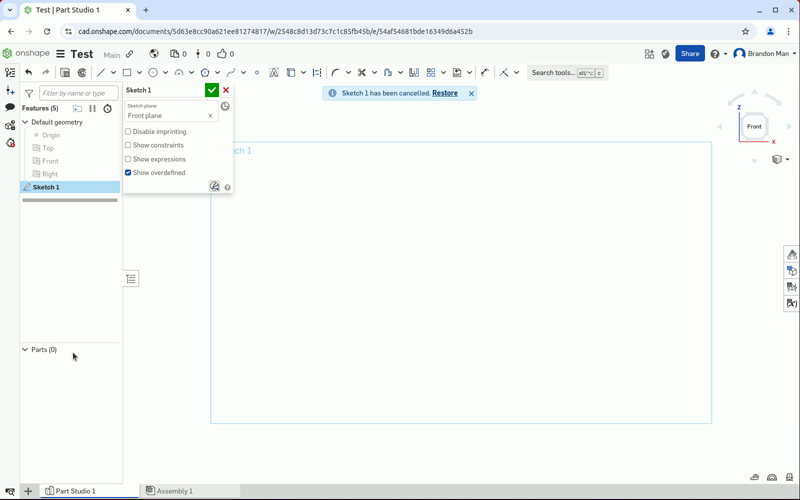
key(y)
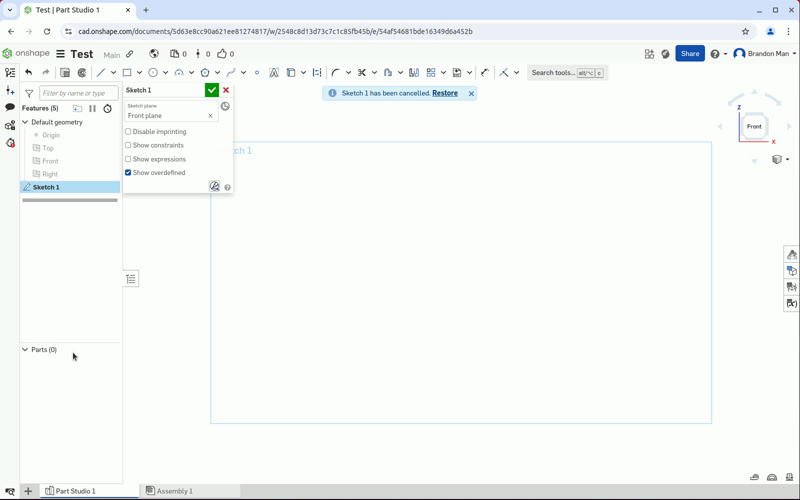
key(l)
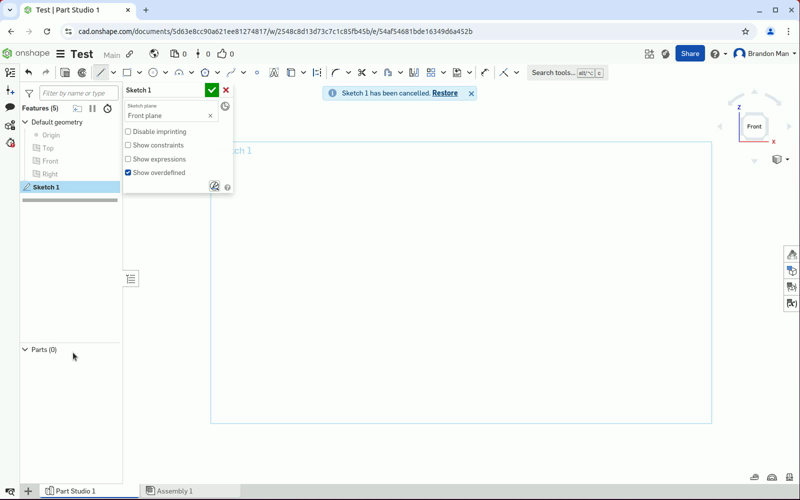
key_down(shift)
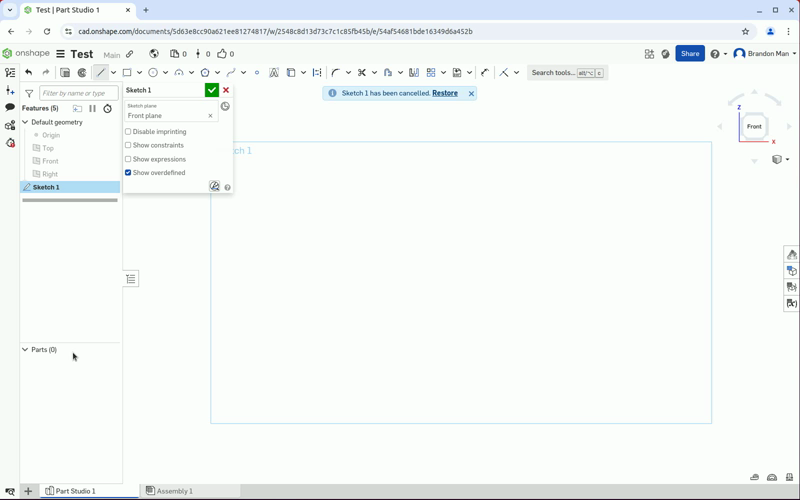
mouse_move(405, 334)
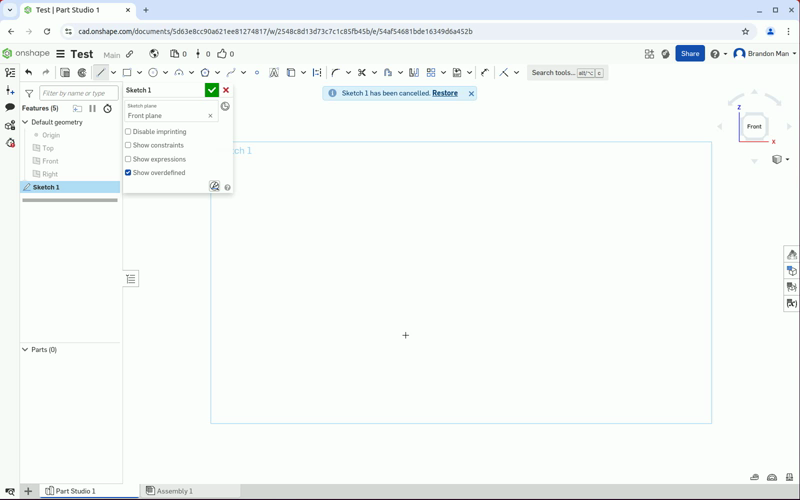
click(405, 334)
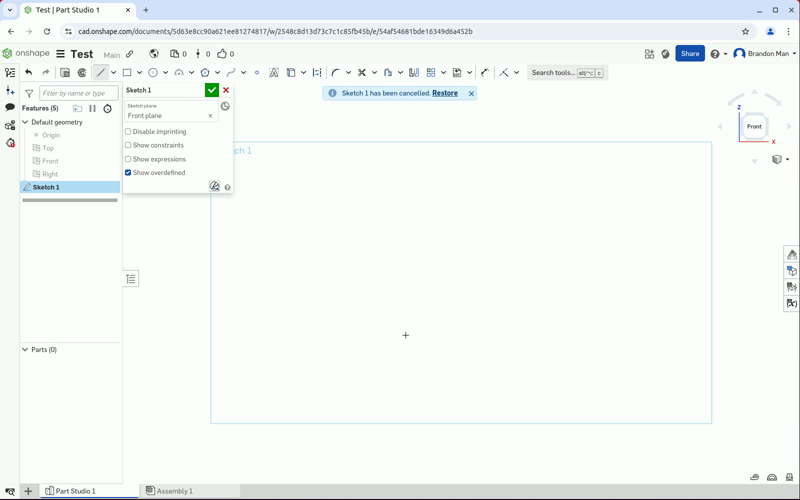
key_up(shift)
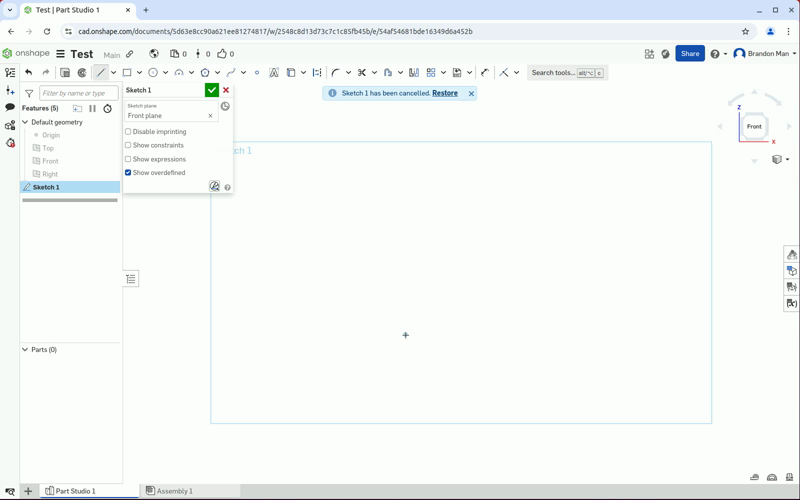
key_down(shift)
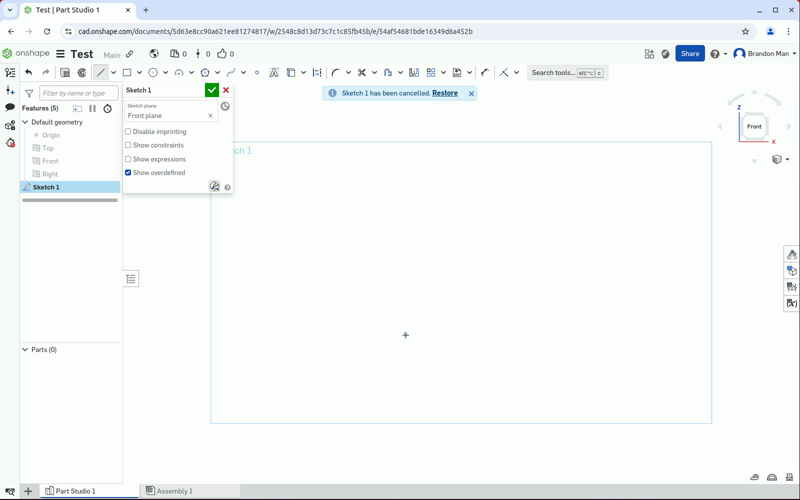
mouse_move(516, 334)
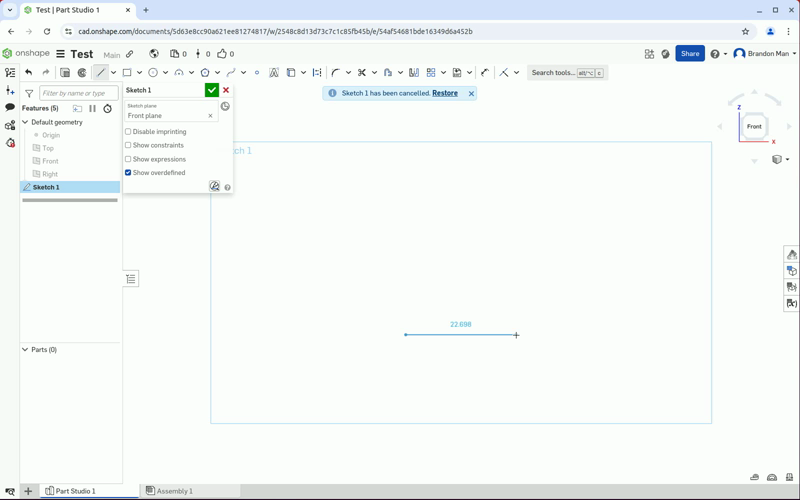
click(516, 334)
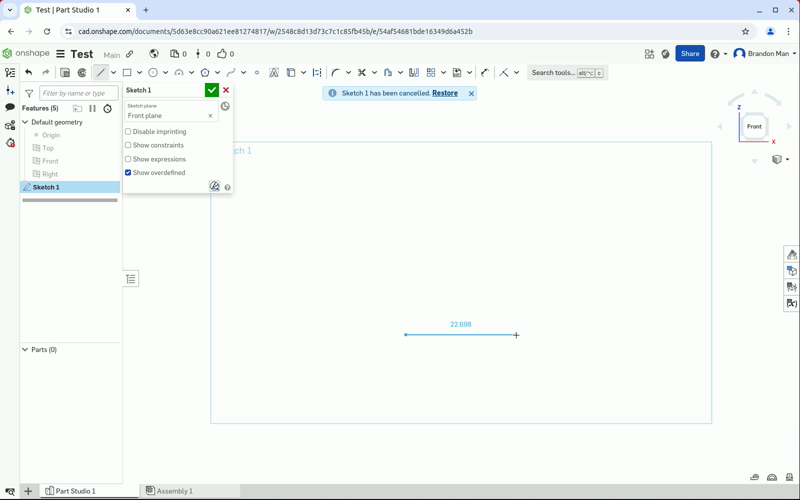
key_up(shift)
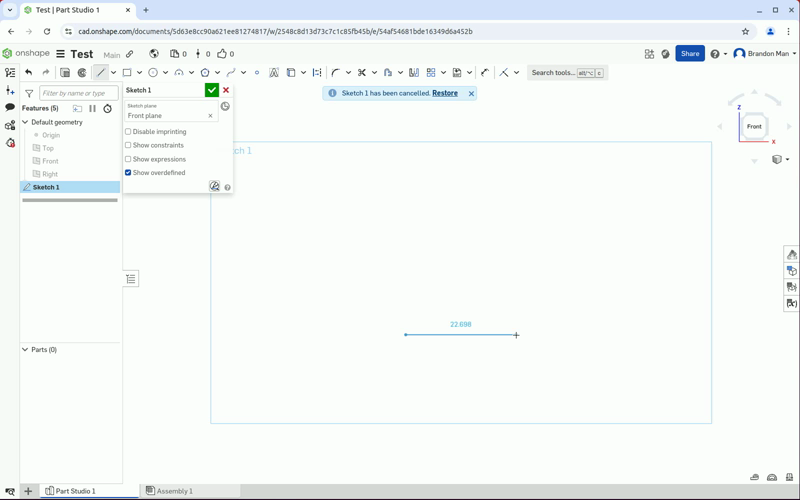
key_down(shift)
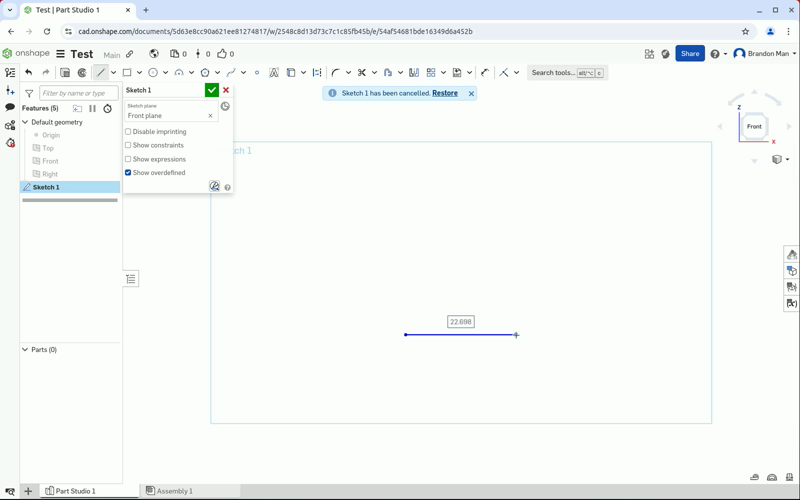
mouse_move(516, 232)
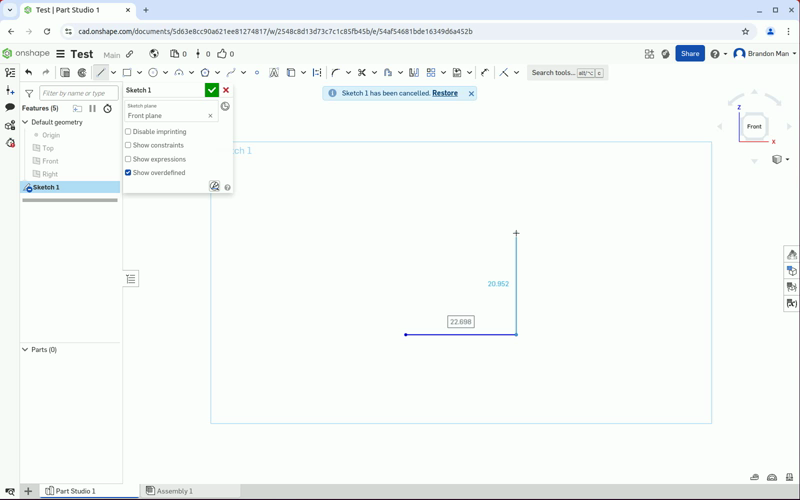
click(516, 232)
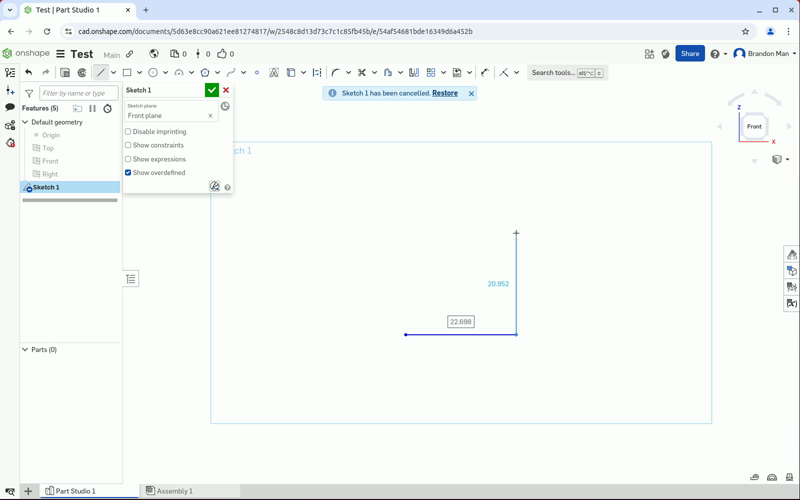
key_up(shift)
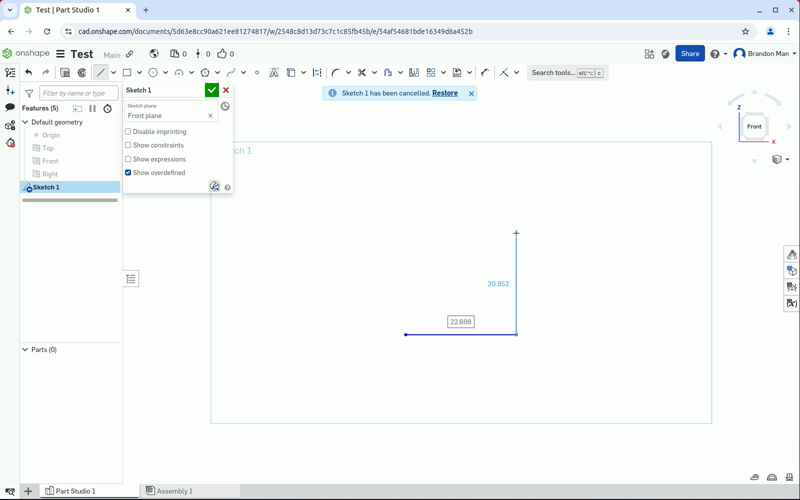
key_down(shift)
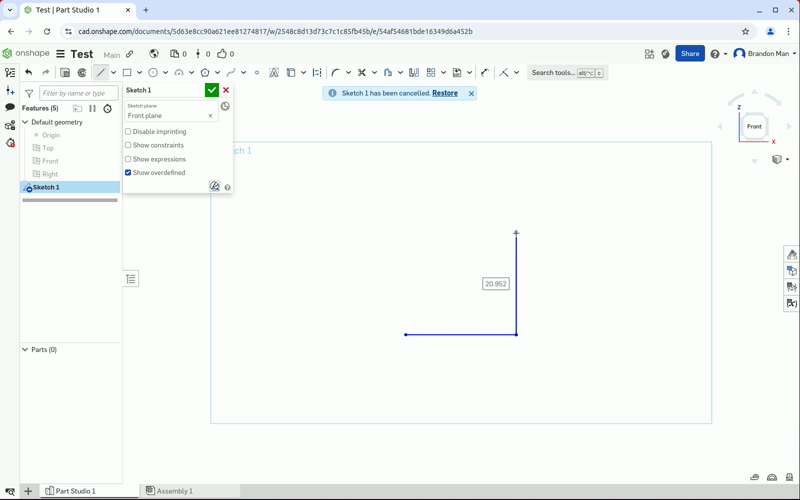
mouse_move(405, 232)
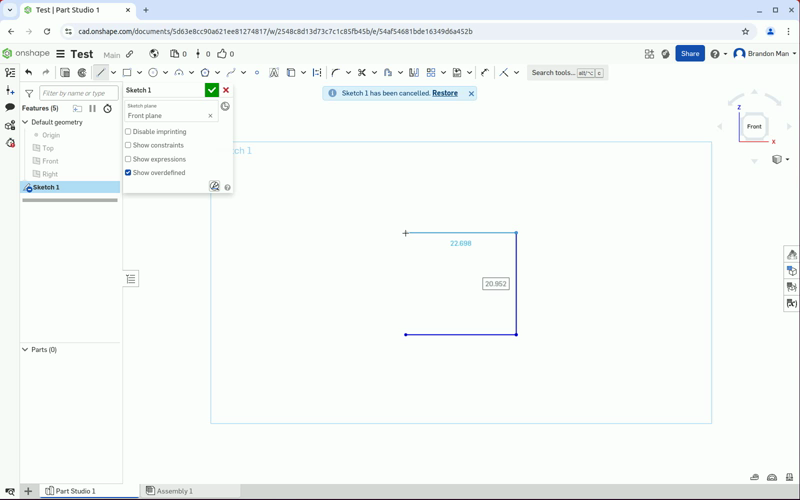
click(405, 232)
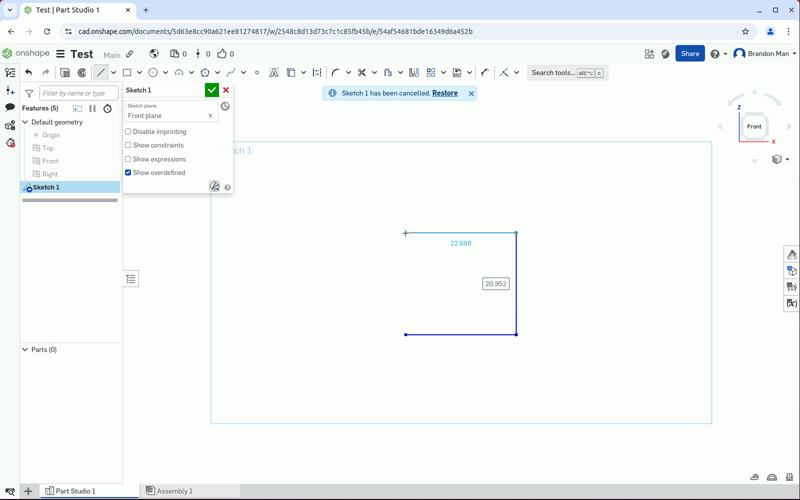
key_up(shift)
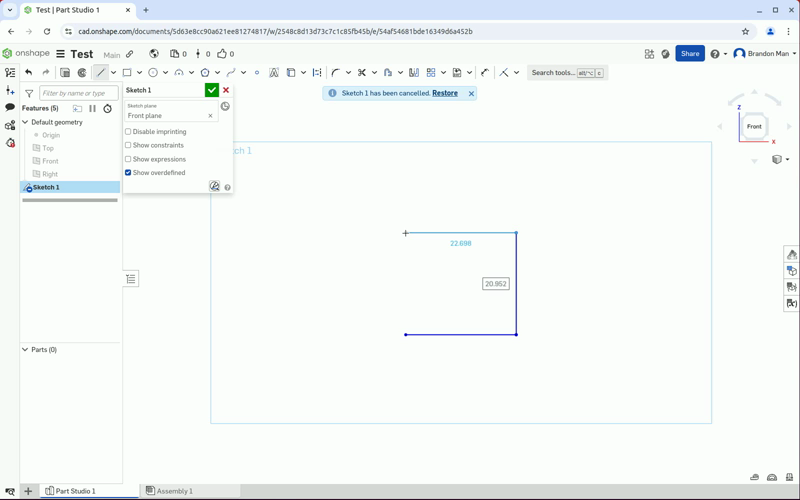
key_down(shift)
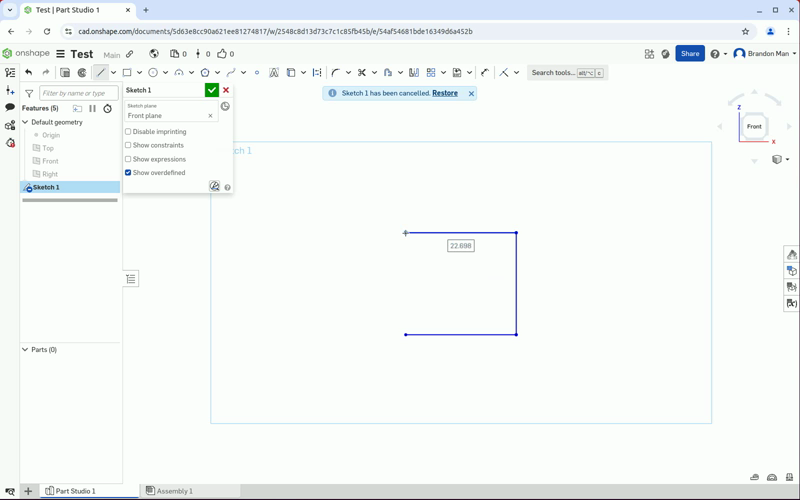
mouse_move(405, 334)
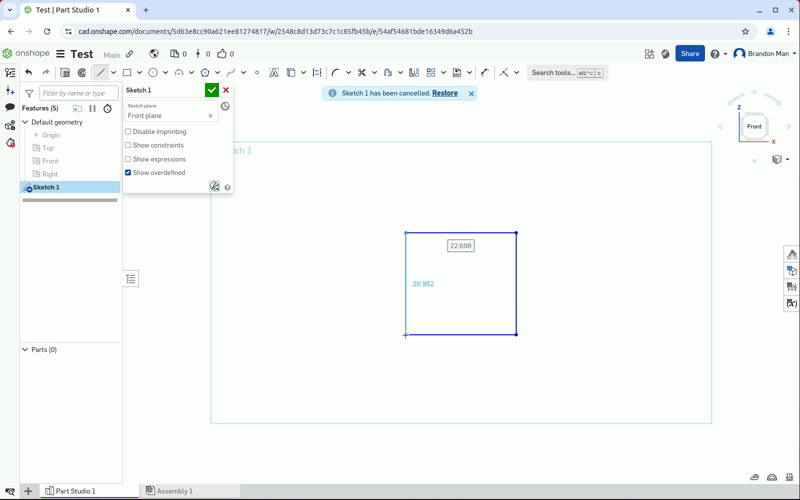
key_up(shift)
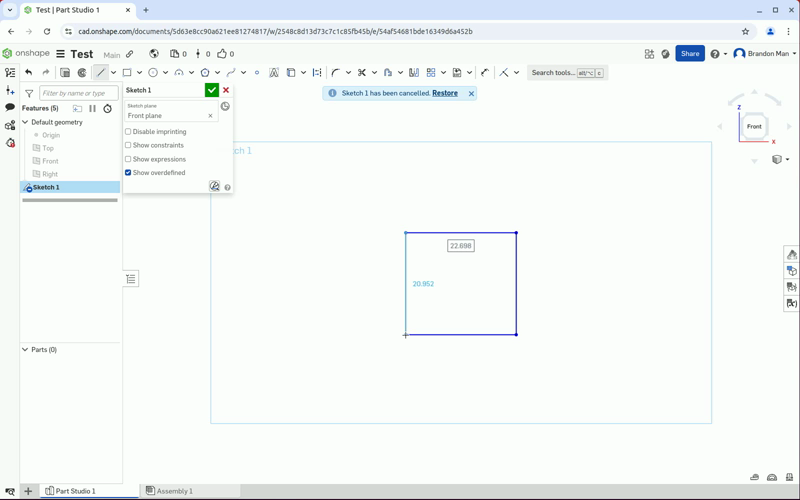
click(405, 334)
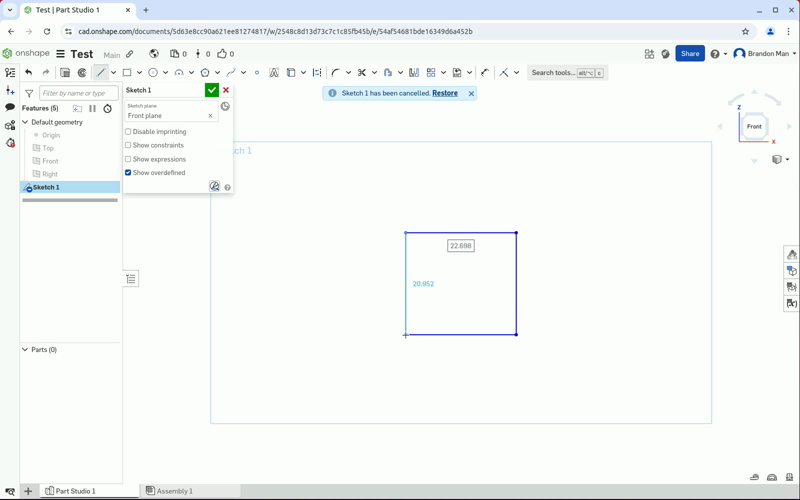
key(esc)
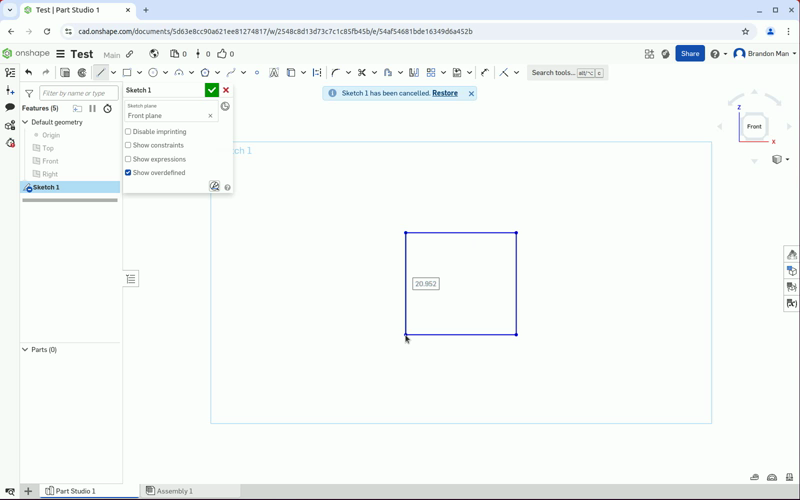
mouse_move(414, 325)
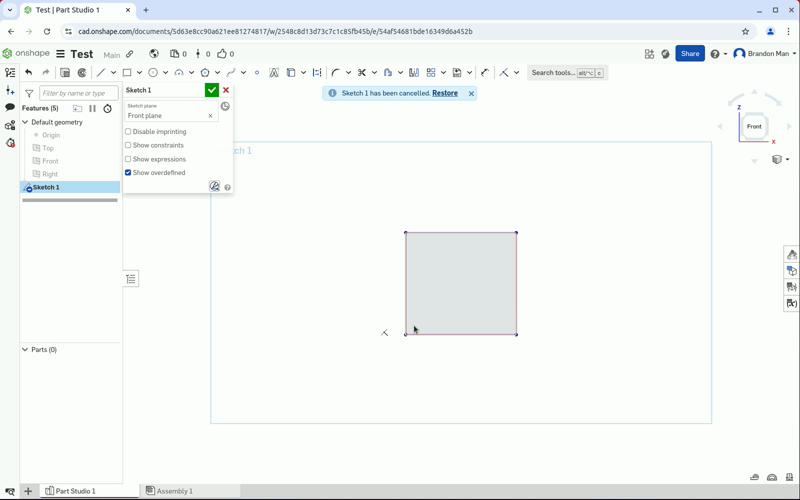
click(414, 325)
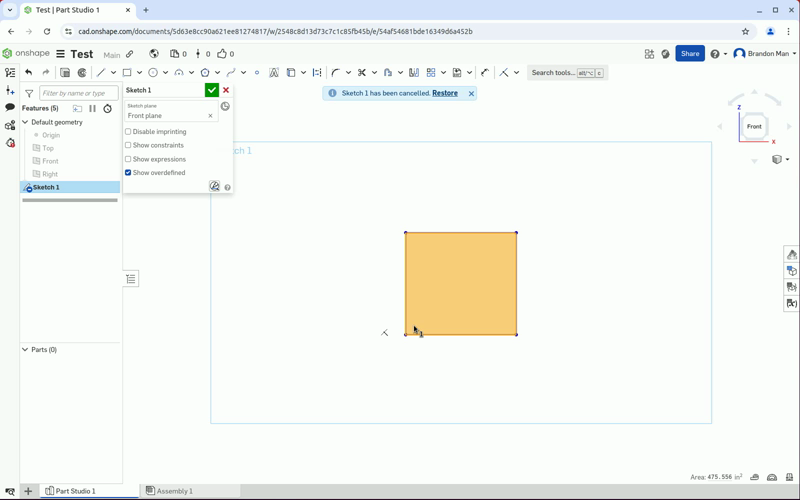
mouse_move(73, 352)
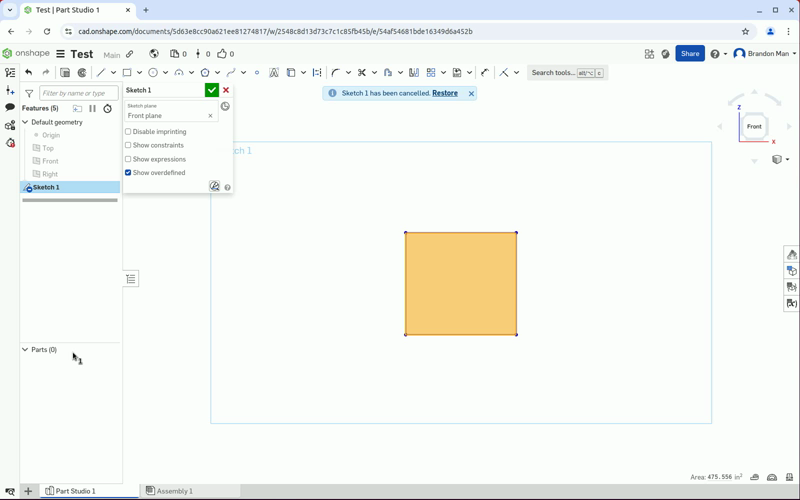
key(shift+y)
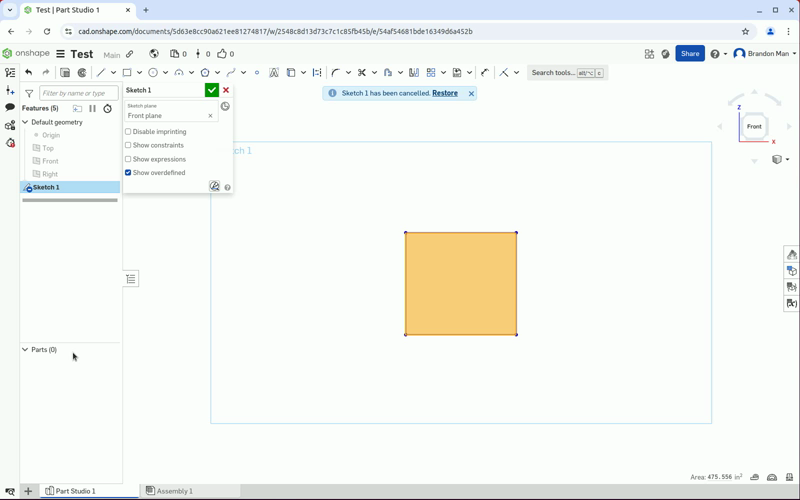
key(shift+e)
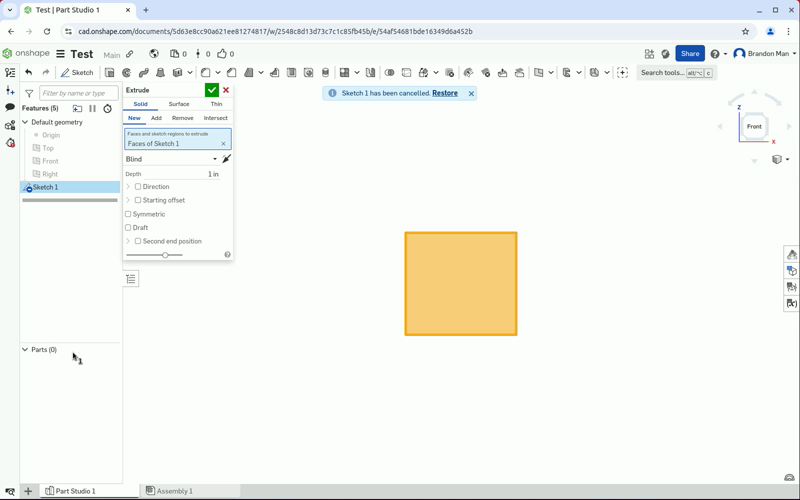
mouse_move(143, 106)
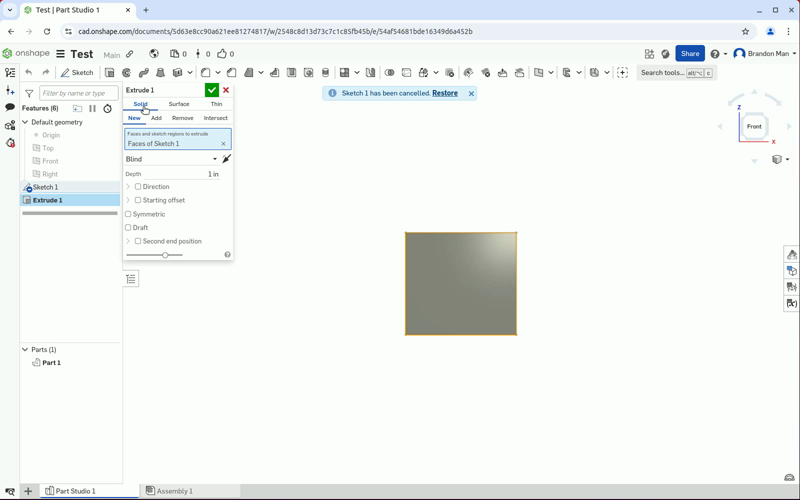
click(143, 106)
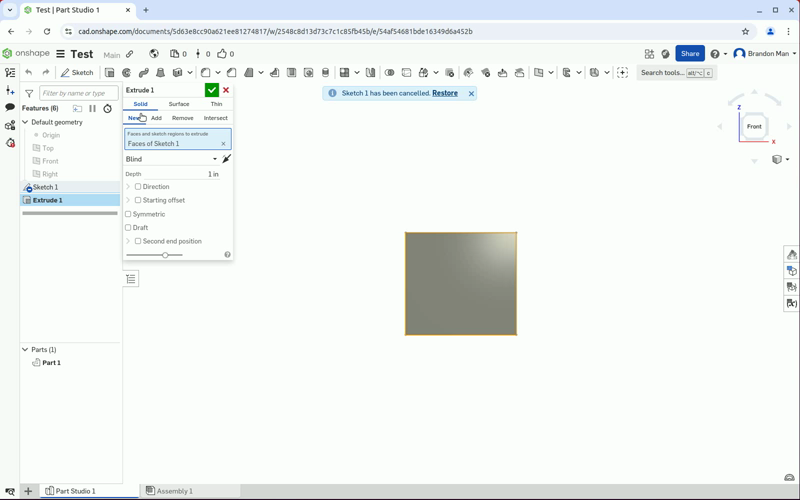
mouse_move(137, 120)
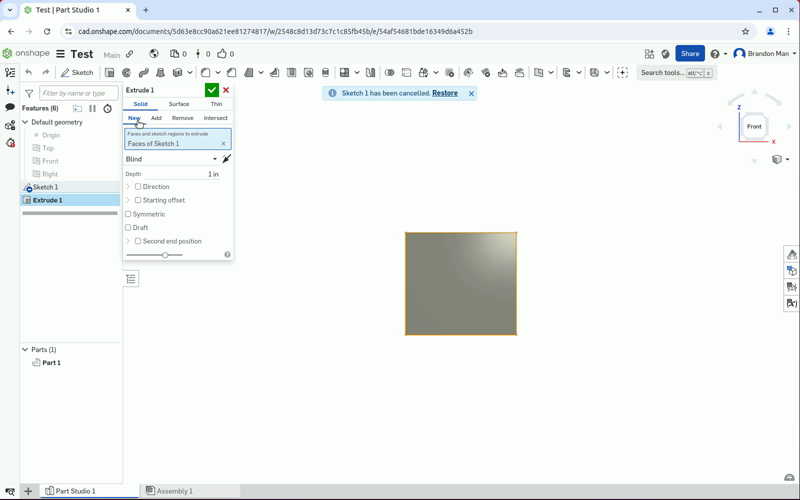
click(137, 120)
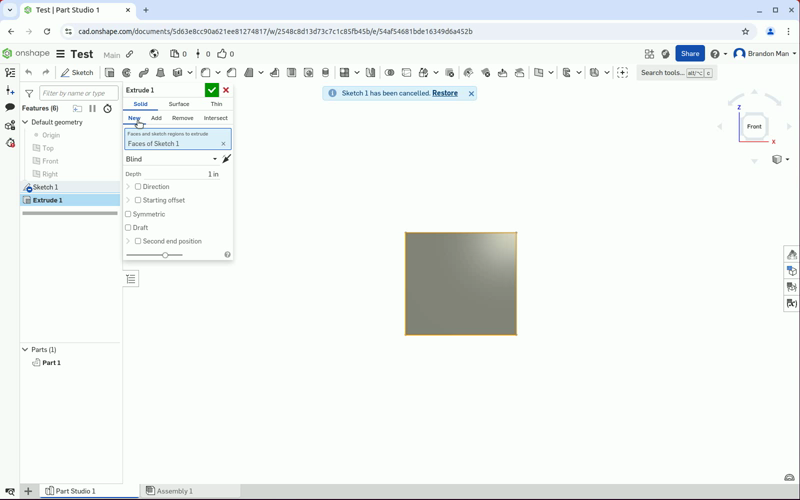
key(tab, 4)
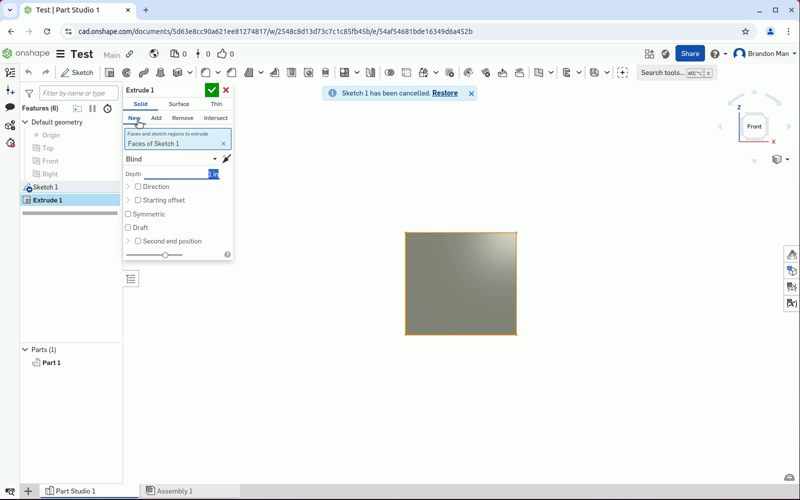
text(4.574)
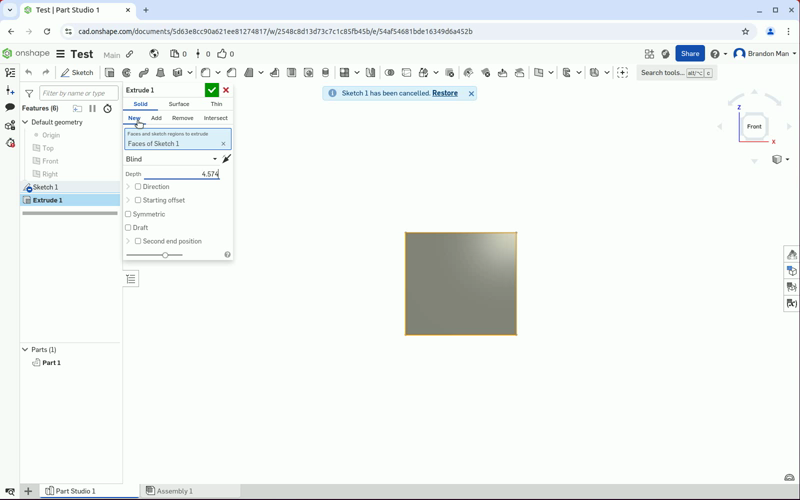
key(enter)
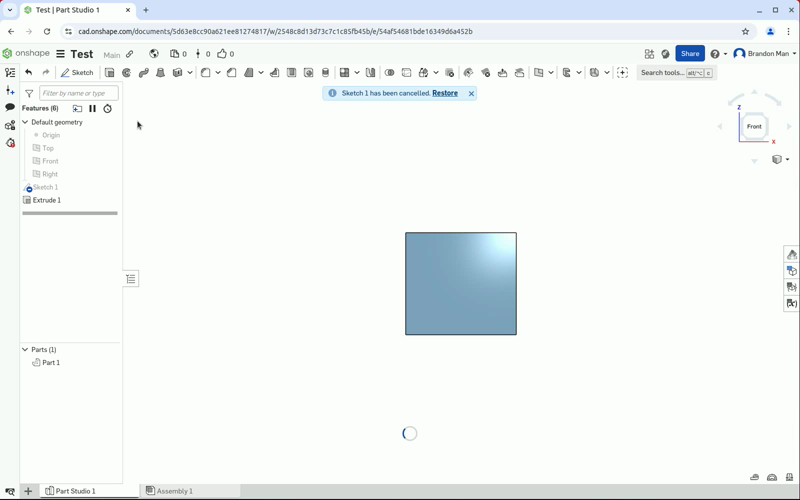
key(shift+h)
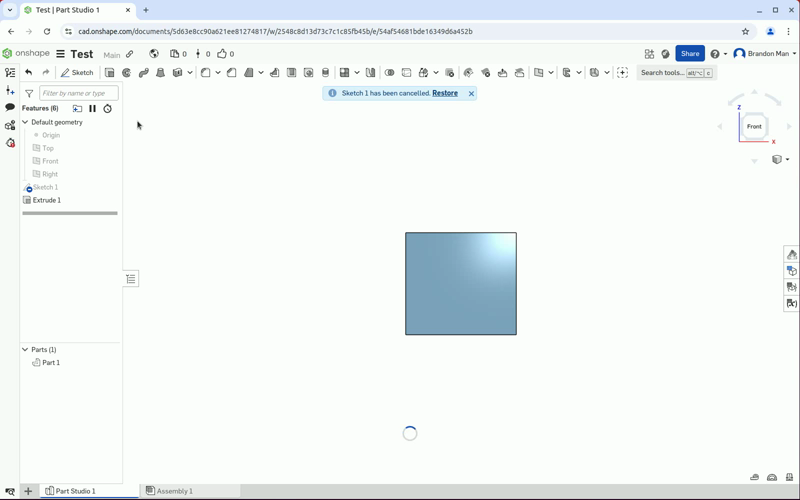
key(shift+h)
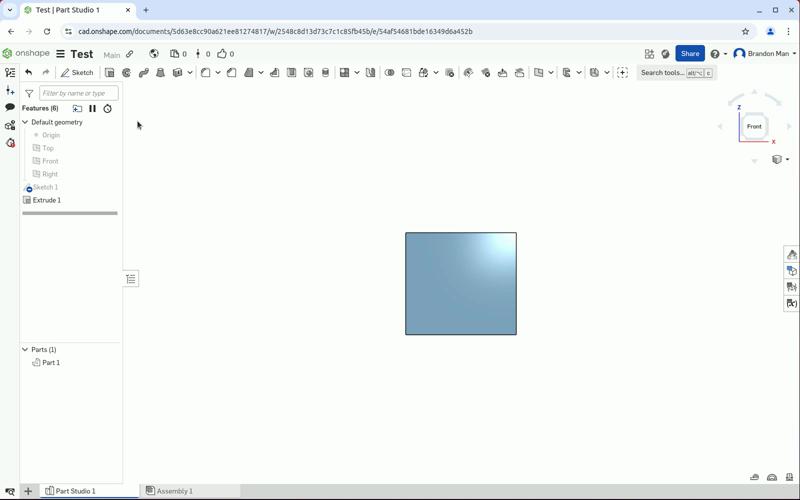
mouse_move(73, 189)
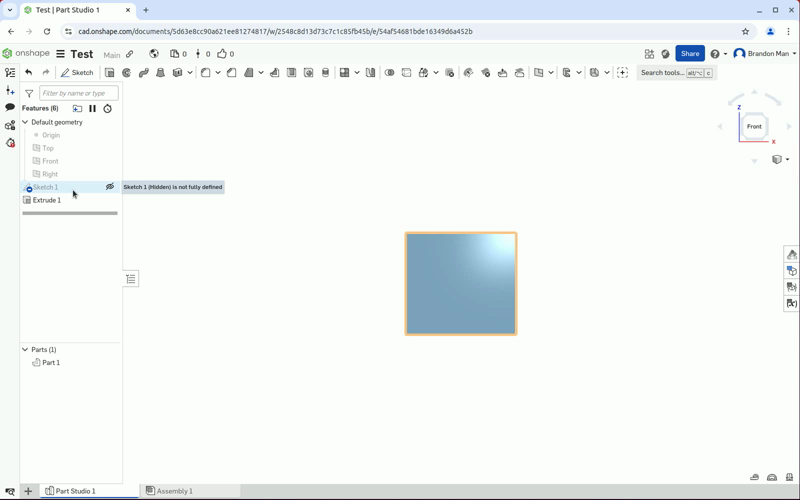
click(73, 189)
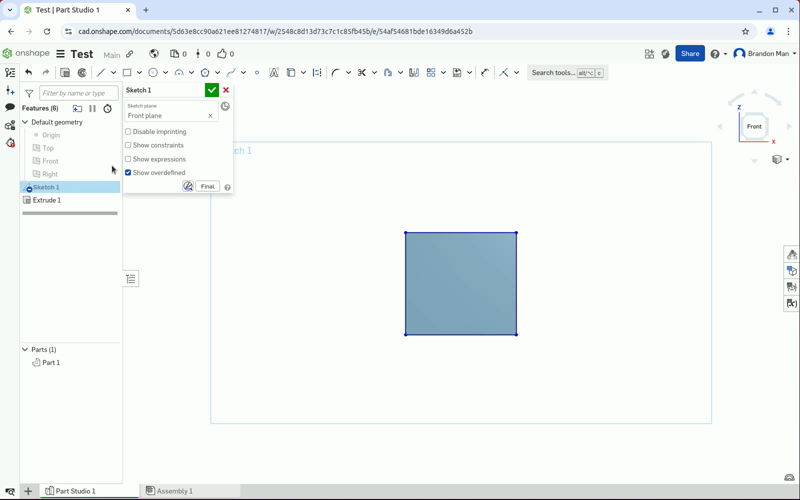
mouse_move(229, 92)
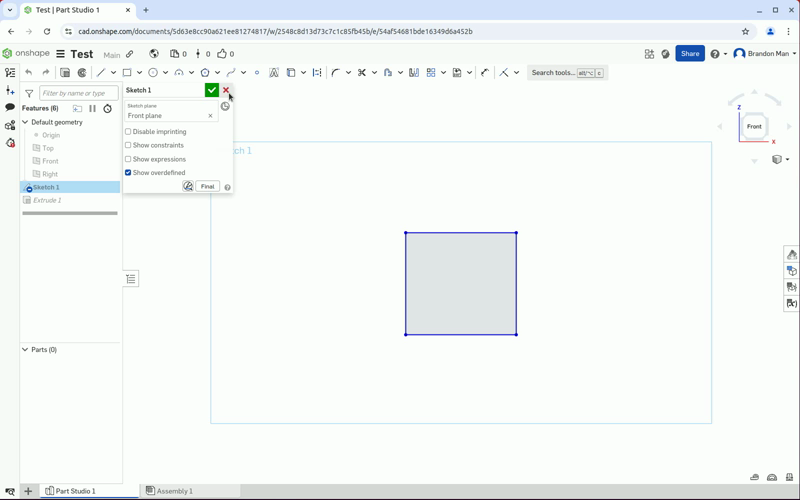
click(229, 92)
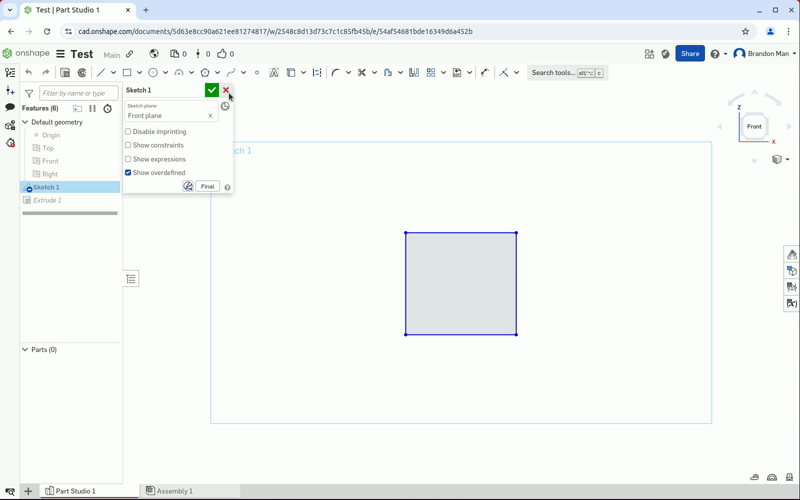
key(shift+s)
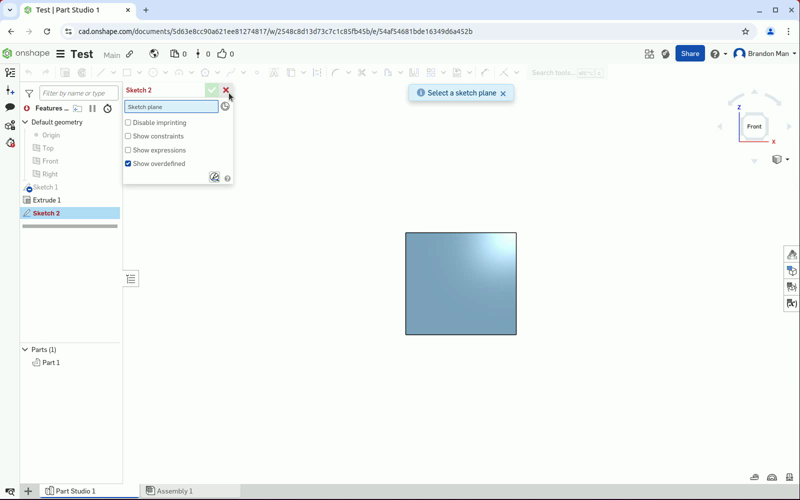
mouse_move(73, 163)
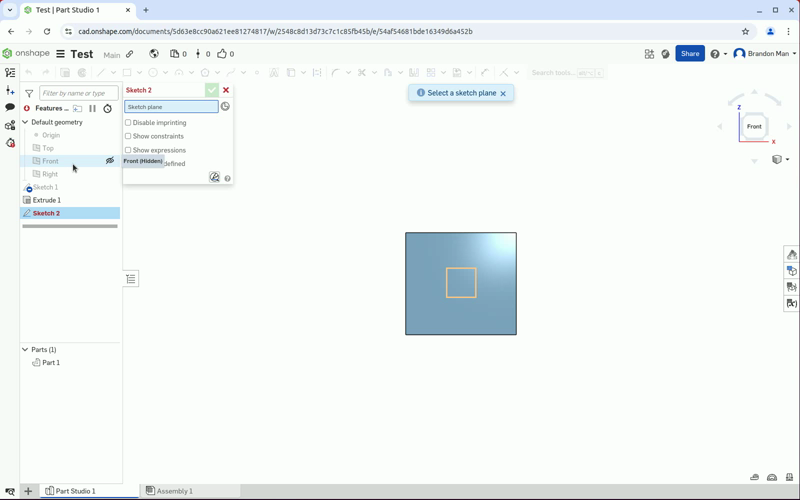
click(73, 163)
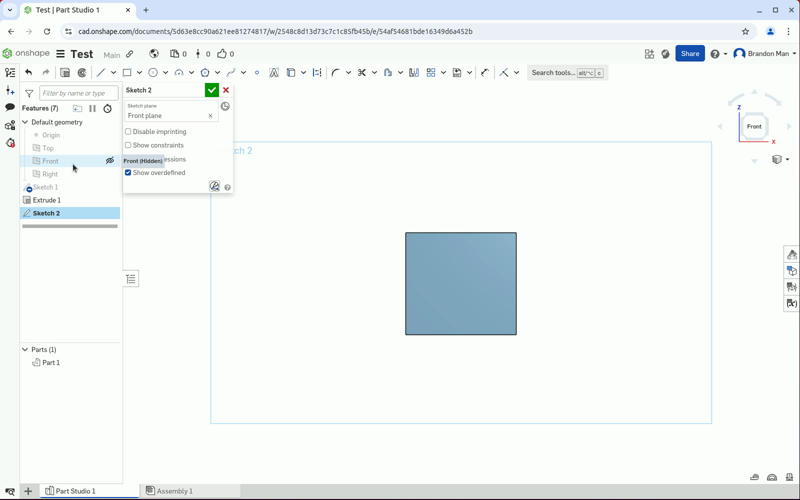
mouse_move(73, 352)
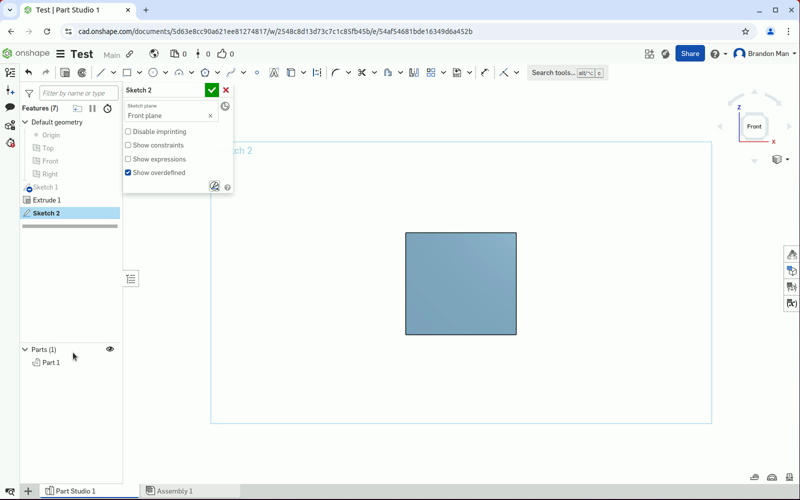
key(y)
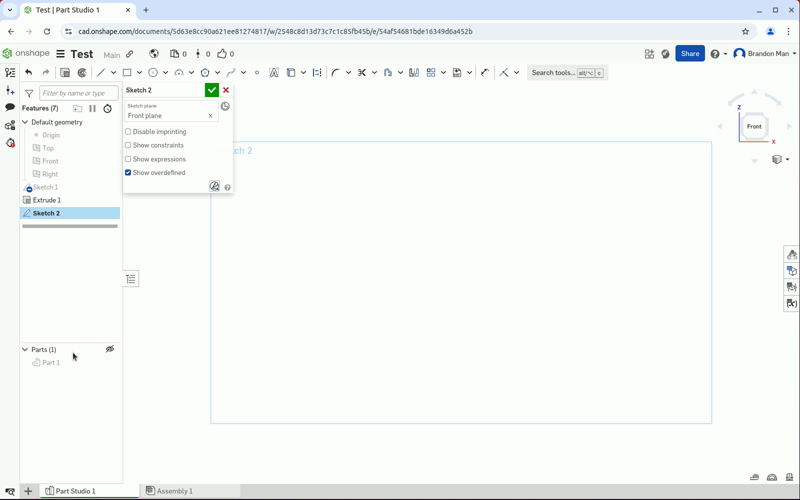
key(l)
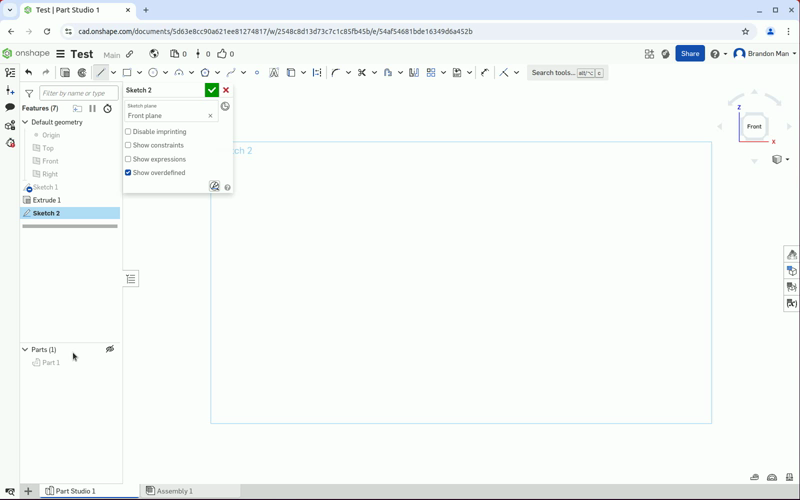
key_down(shift)
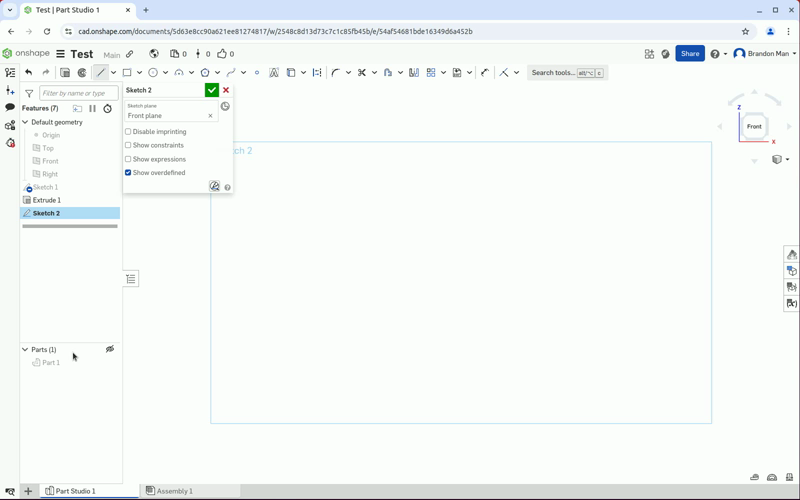
mouse_move(417, 325)
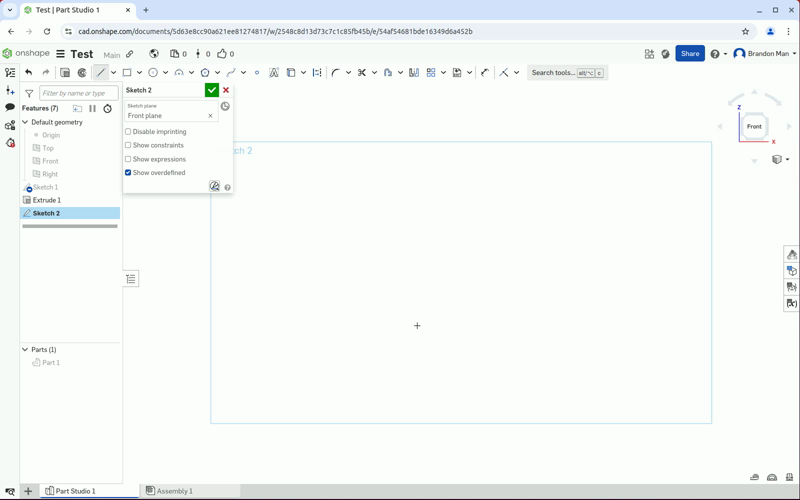
click(417, 325)
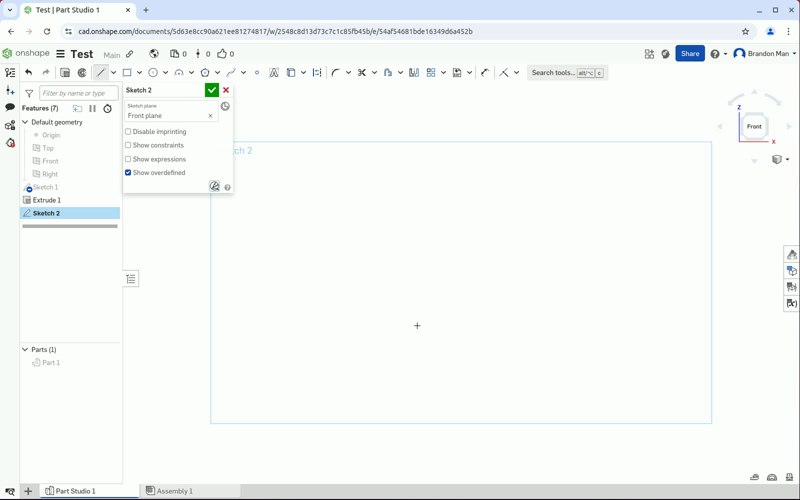
key_up(shift)
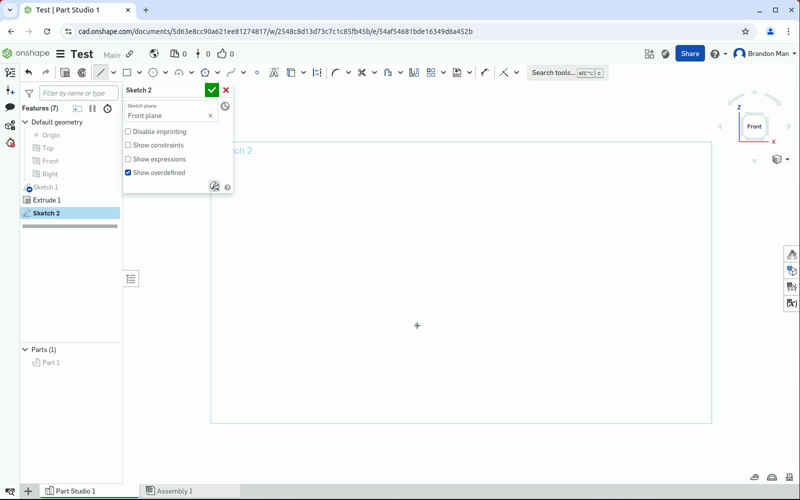
key_down(shift)
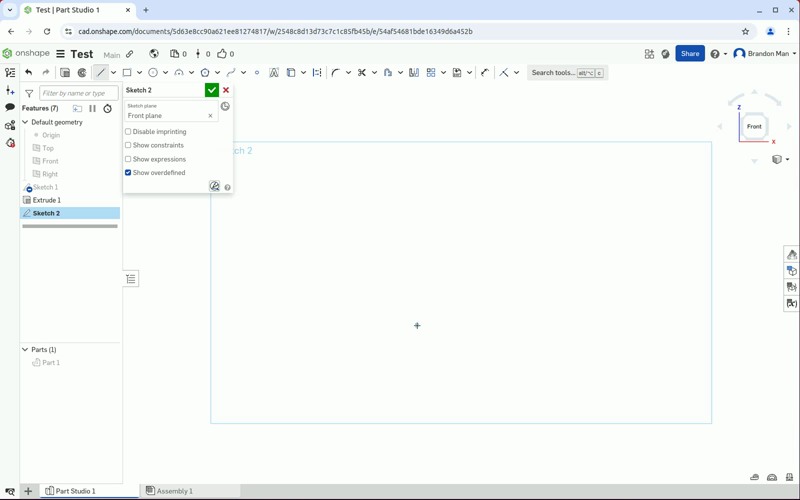
mouse_move(506, 325)
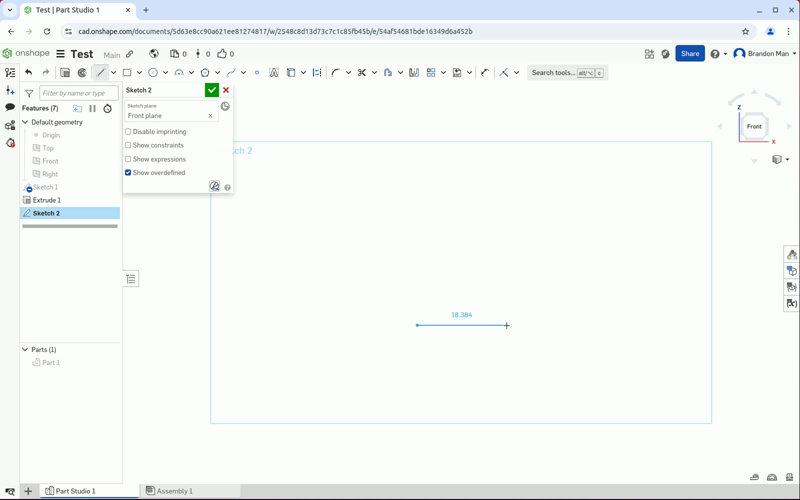
click(506, 325)
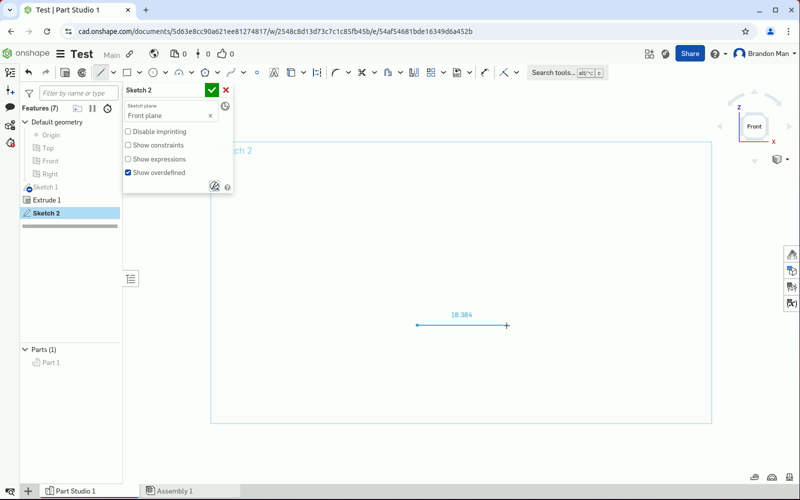
key_up(shift)
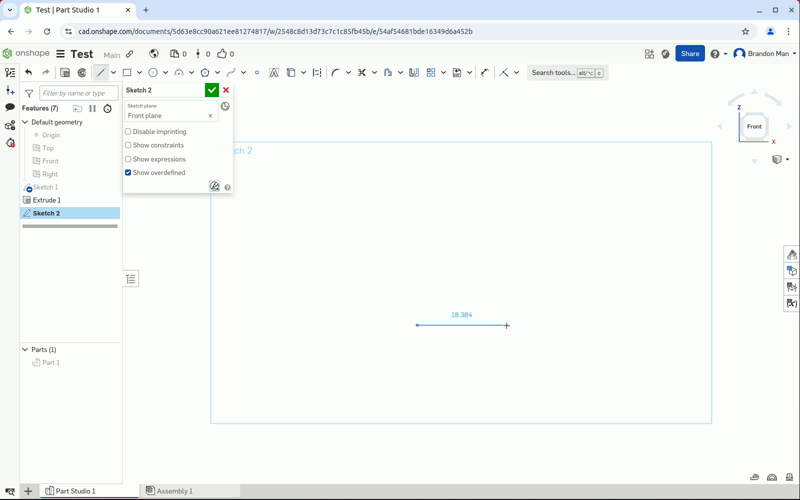
key_down(shift)
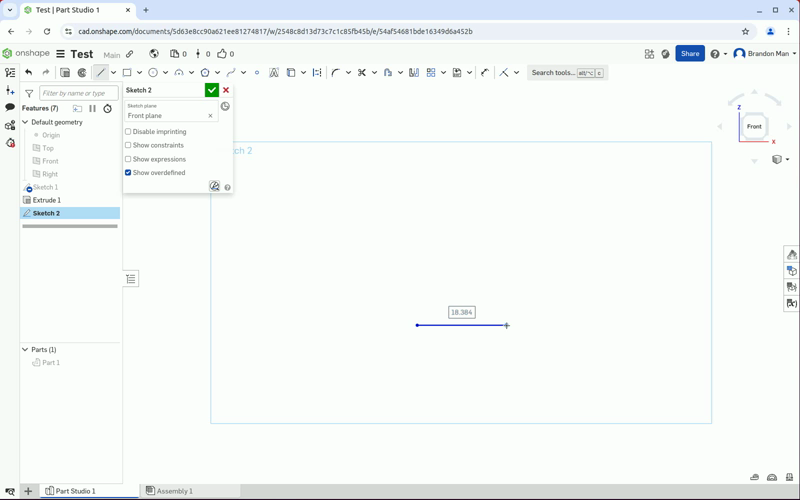
mouse_move(506, 245)
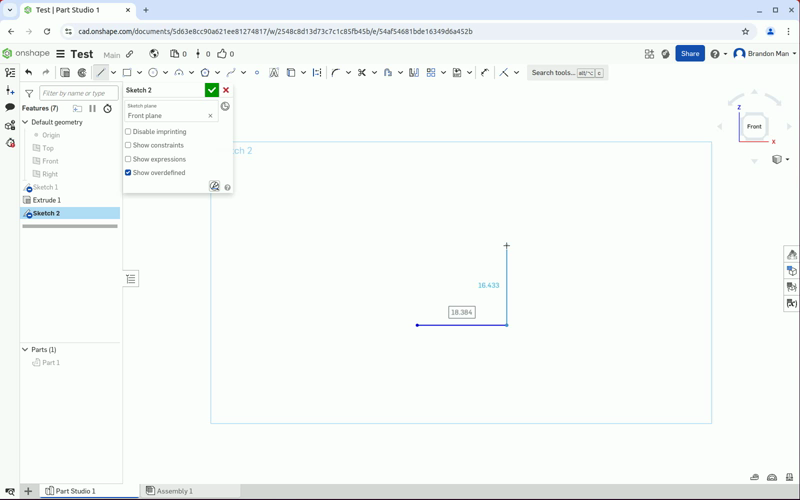
click(506, 245)
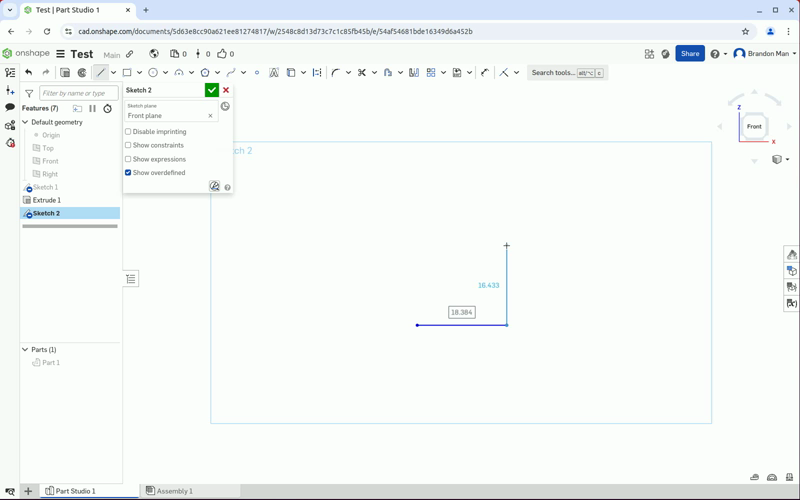
key_up(shift)
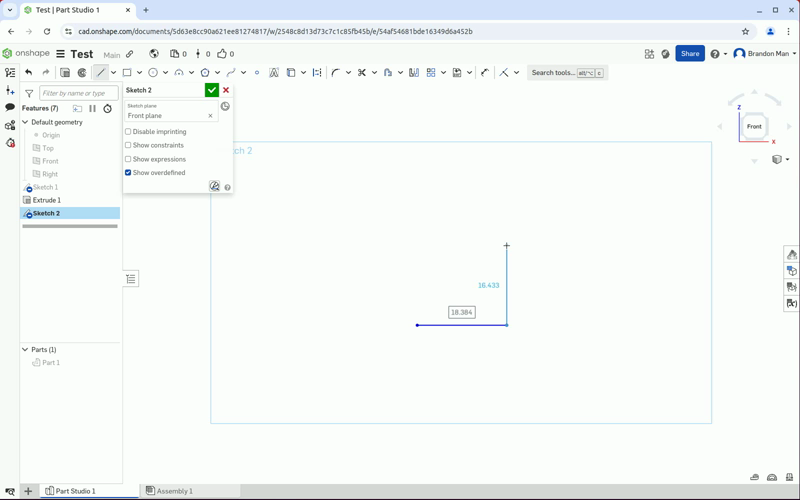
key_down(shift)
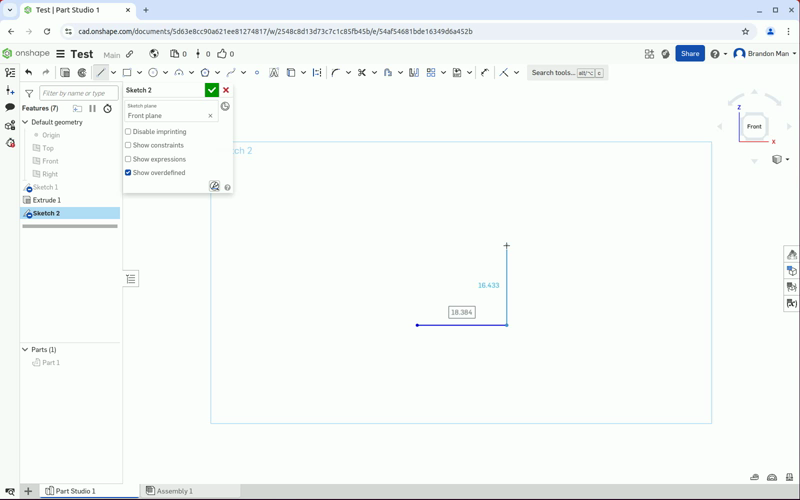
mouse_move(417, 245)
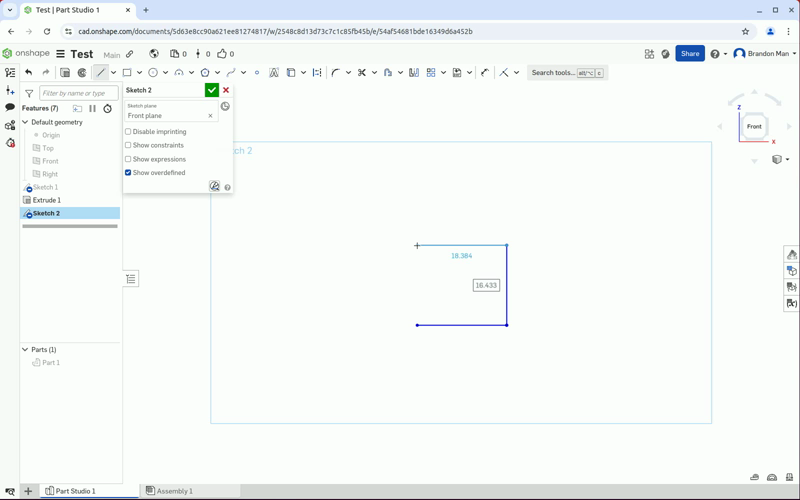
click(417, 245)
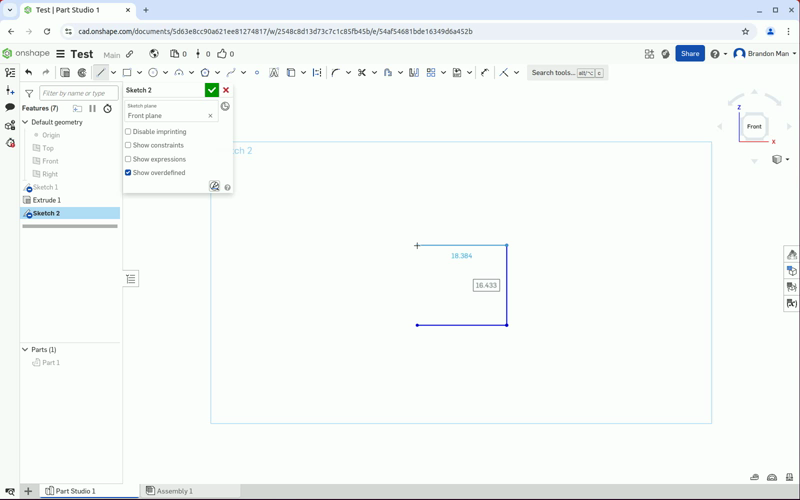
key_up(shift)
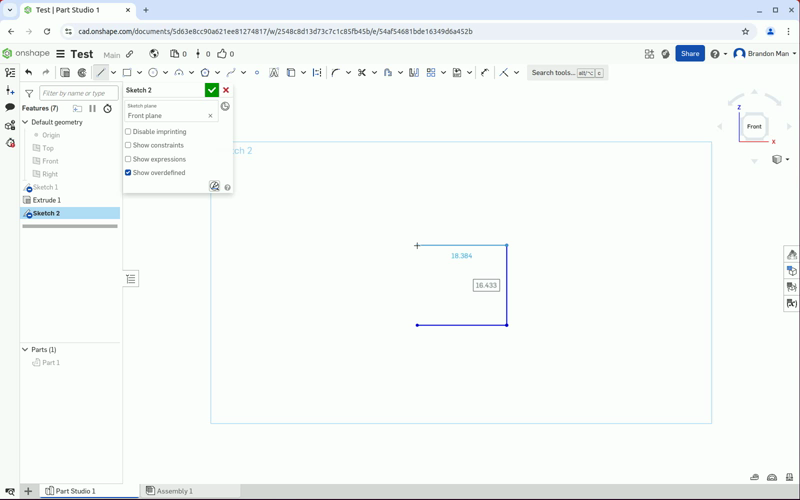
key_down(shift)
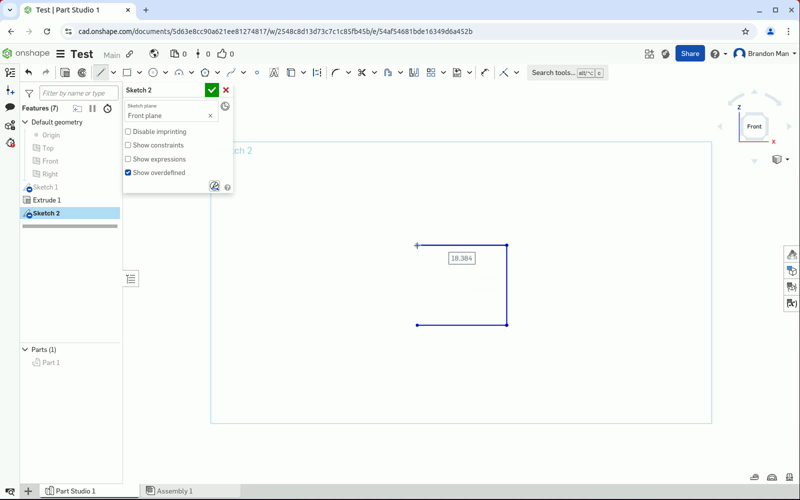
mouse_move(417, 325)
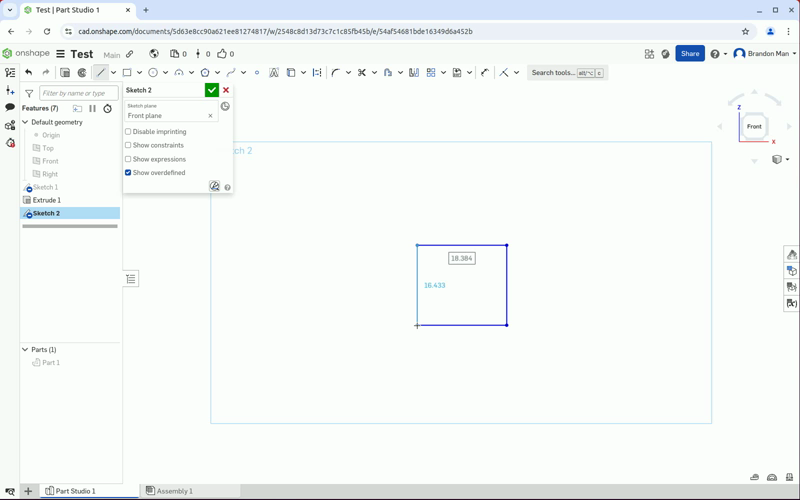
key_up(shift)
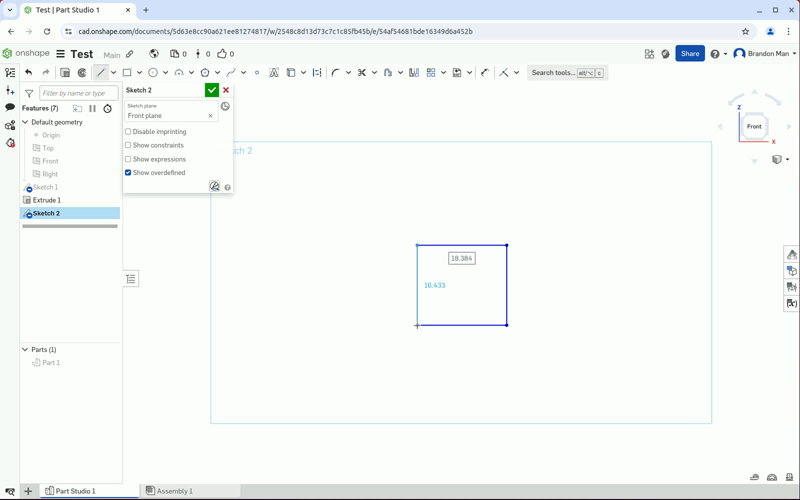
click(417, 325)
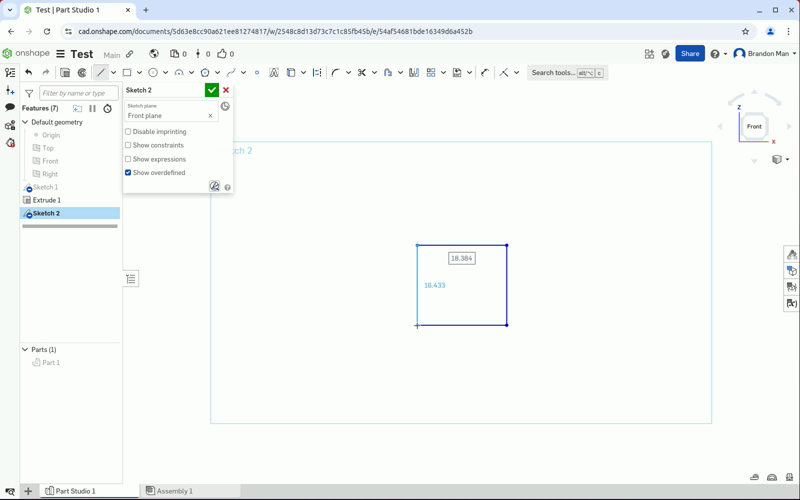
key(esc)
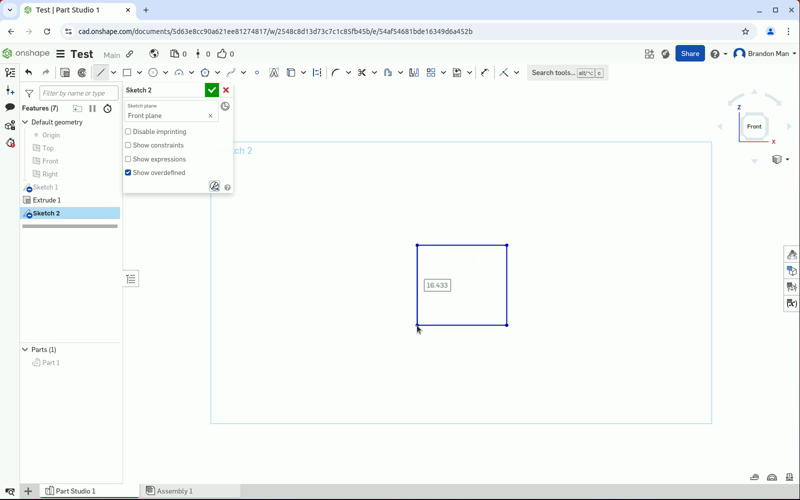
mouse_move(432, 296)
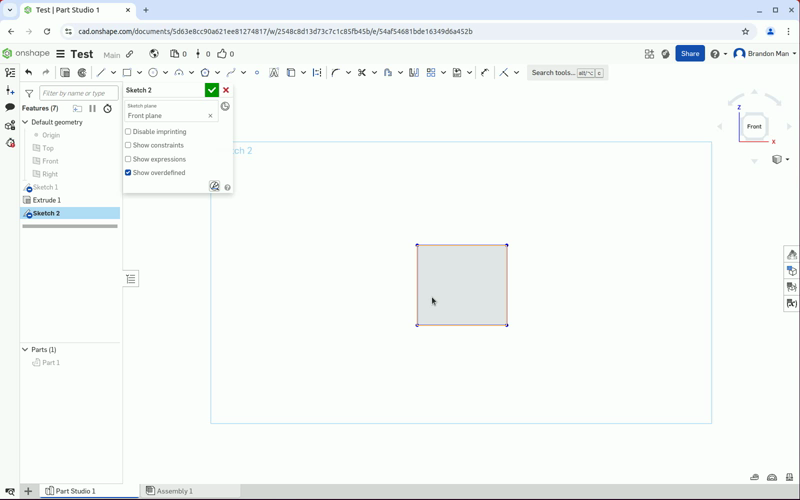
click(432, 296)
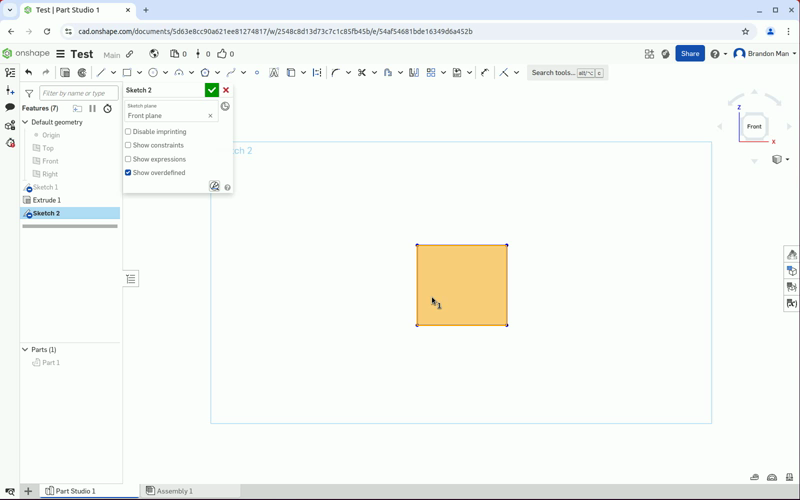
mouse_move(73, 352)
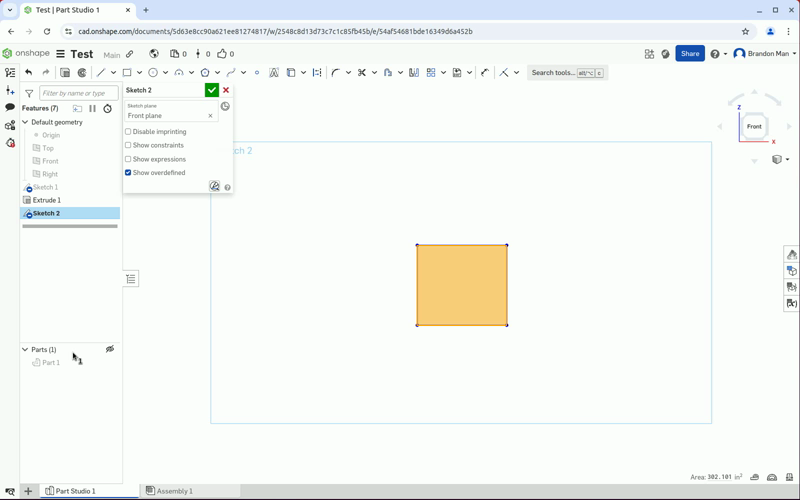
key(shift+y)
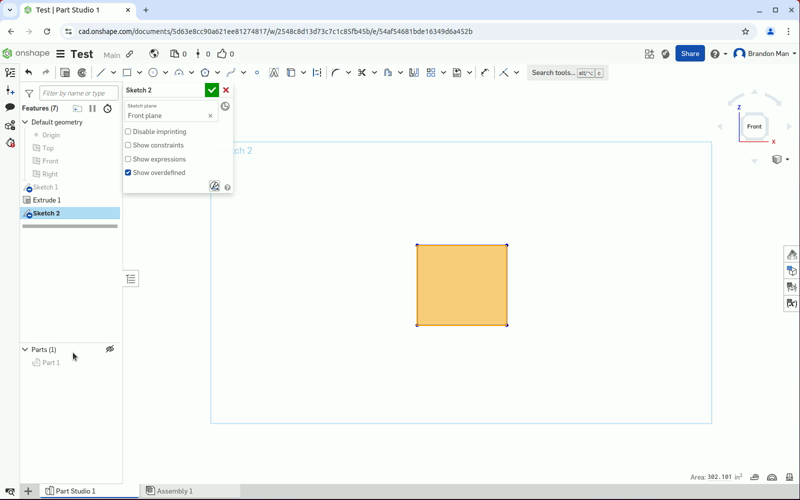
key(shift+e)
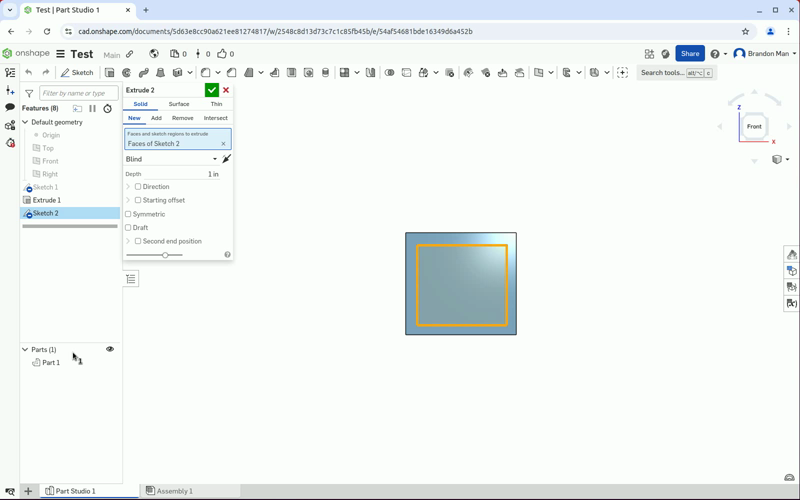
mouse_move(143, 106)
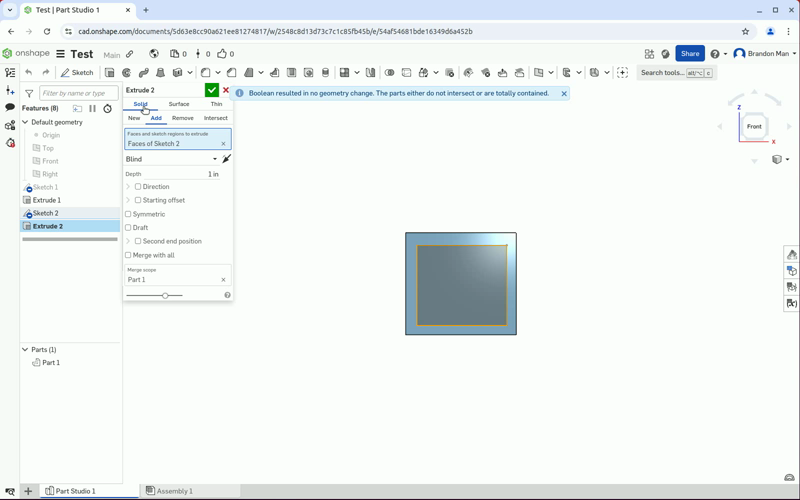
click(143, 106)
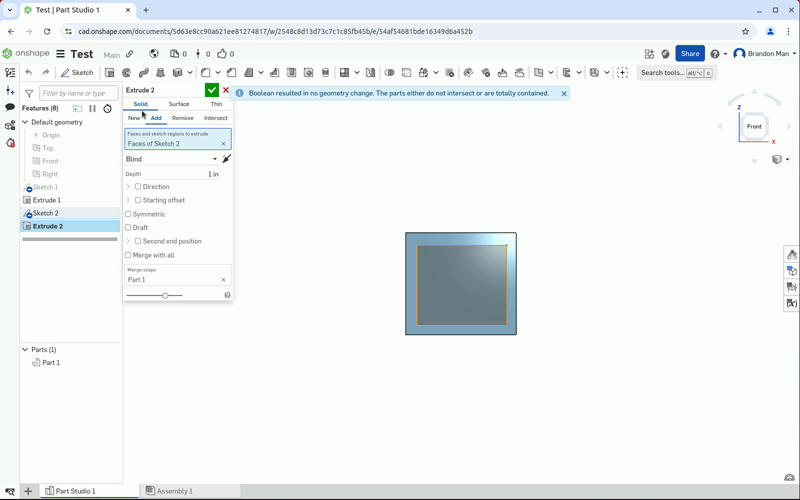
mouse_move(137, 120)
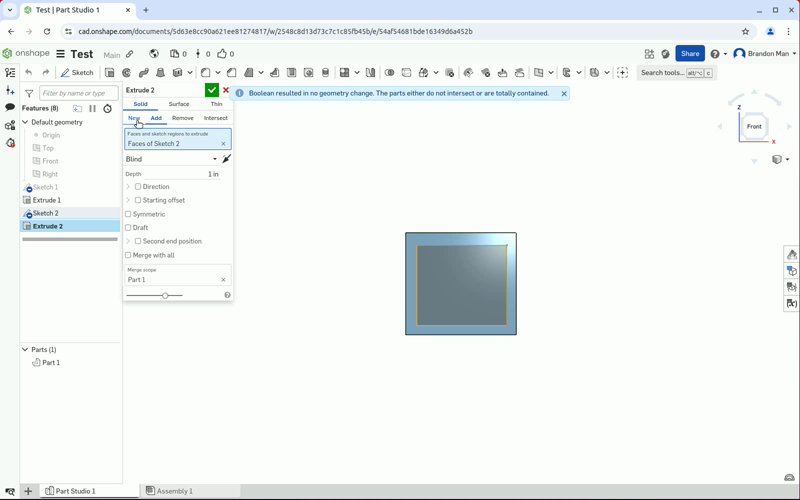
click(137, 120)
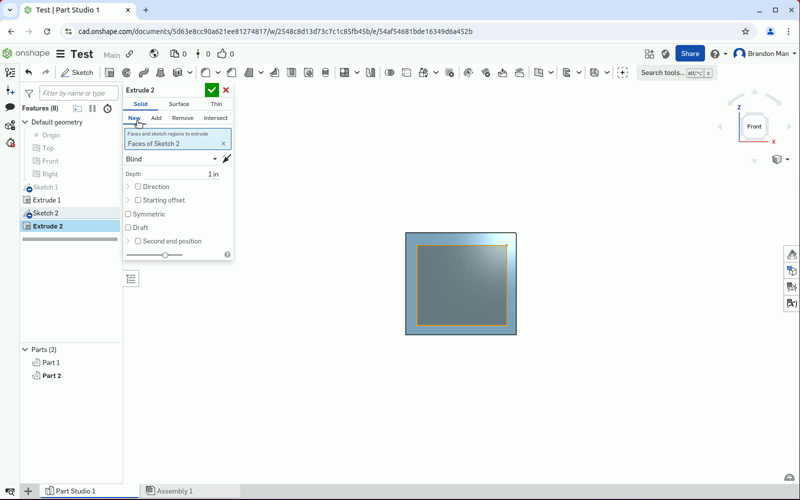
key(tab, 4)
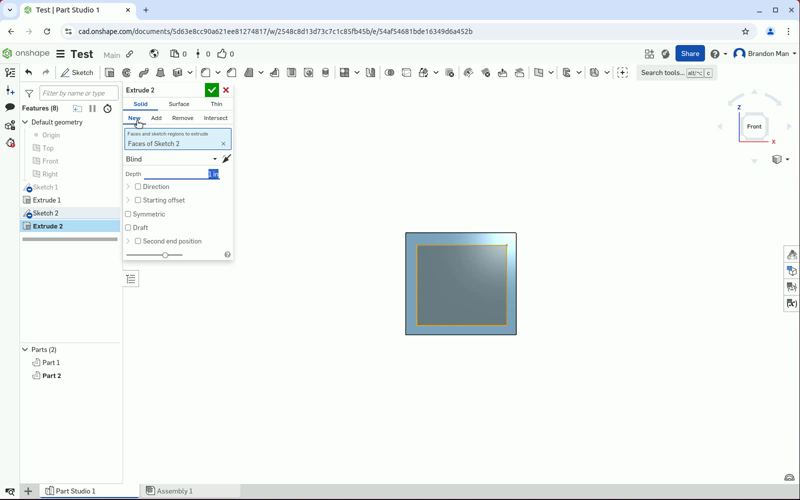
text(9.147)
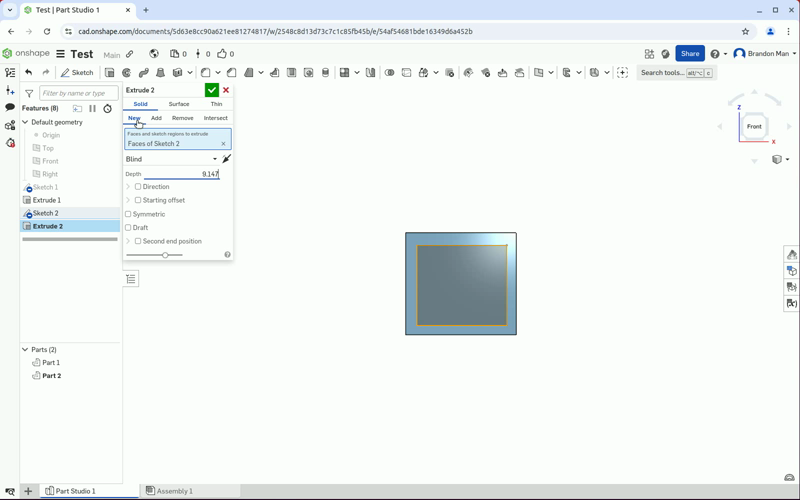
key(enter)
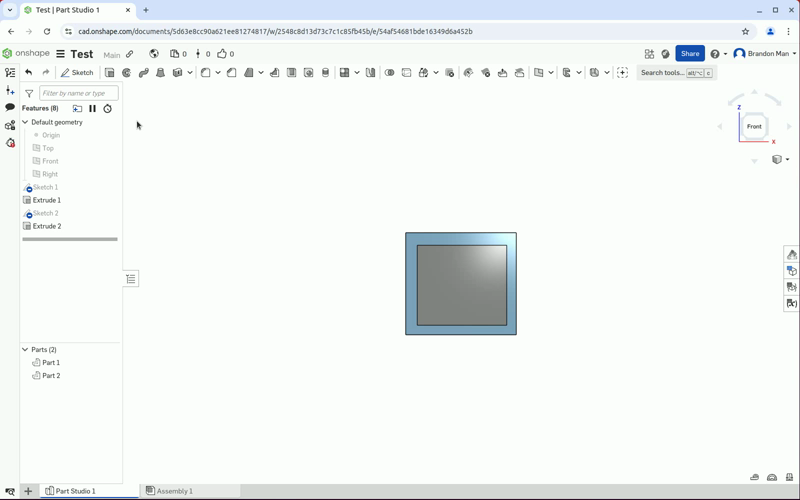
key(shift+h)
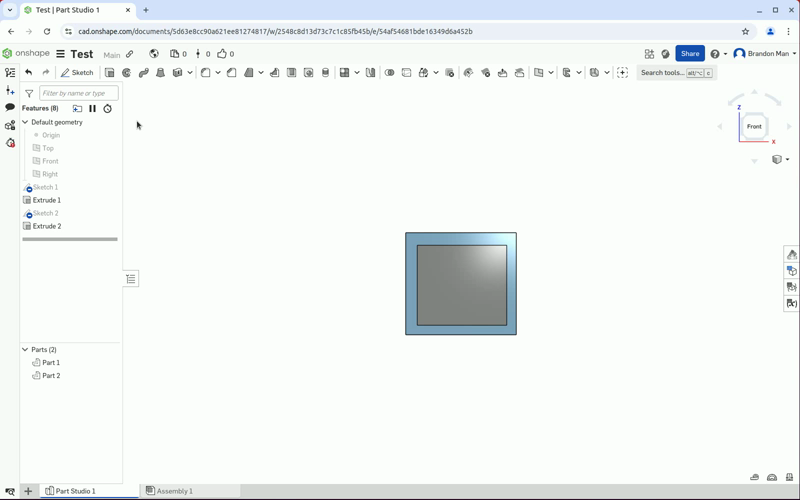
key(shift+h)
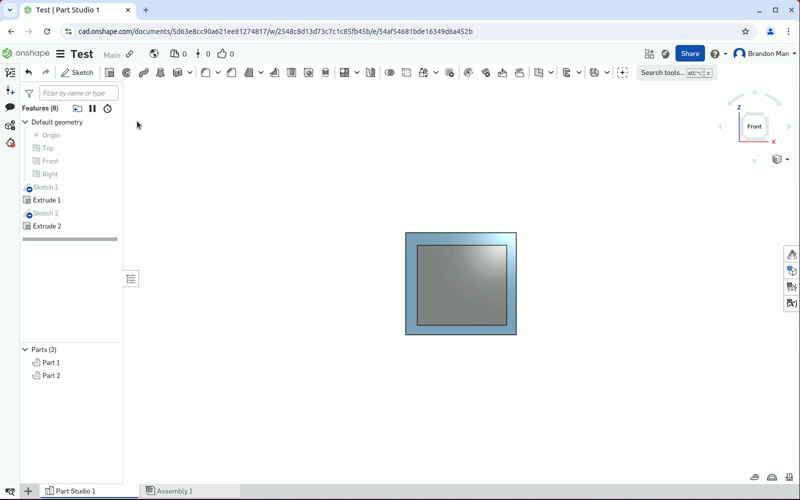
mouse_move(73, 189)
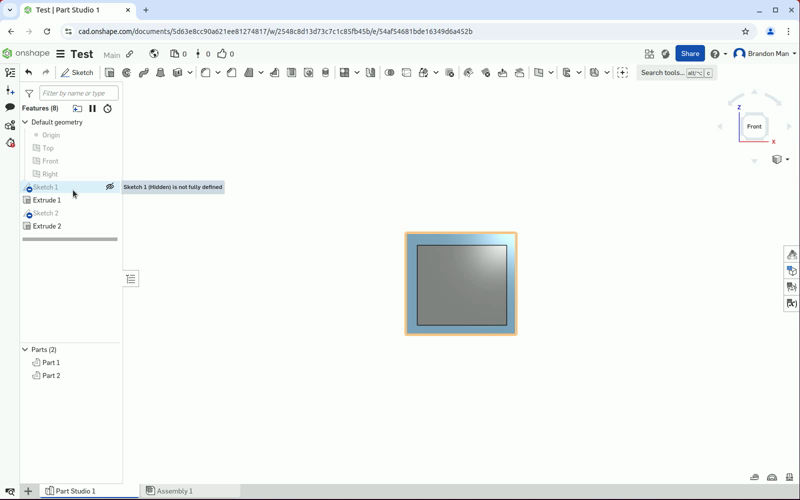
click(73, 189)
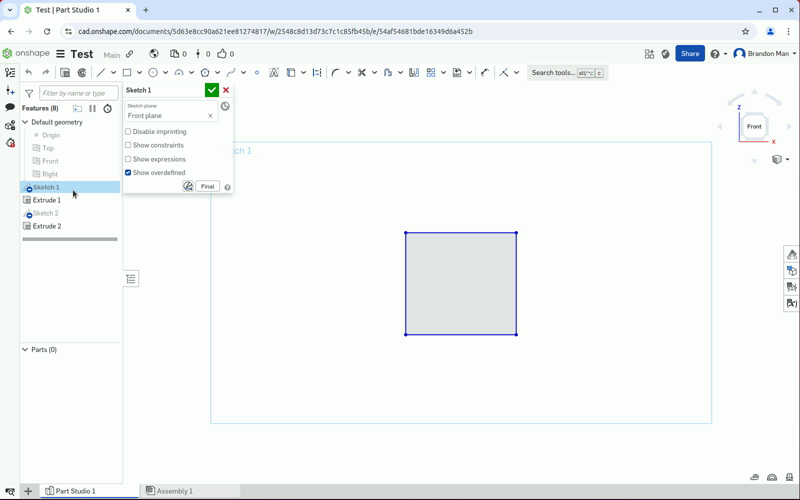
mouse_move(229, 92)
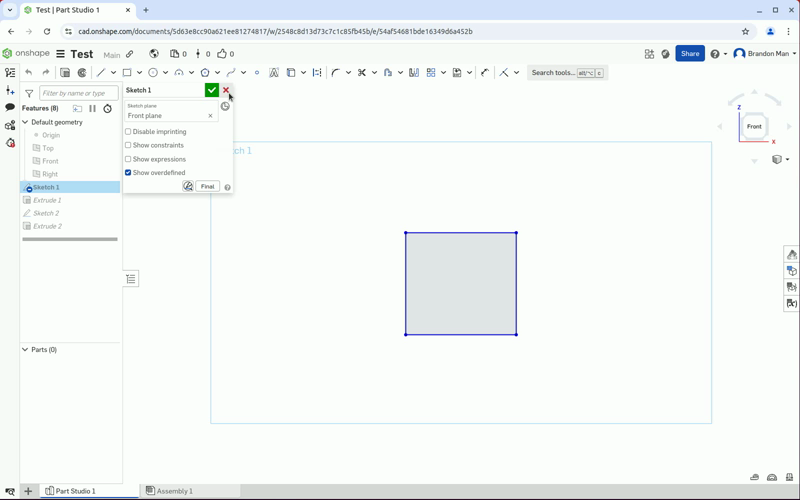
click(229, 92)
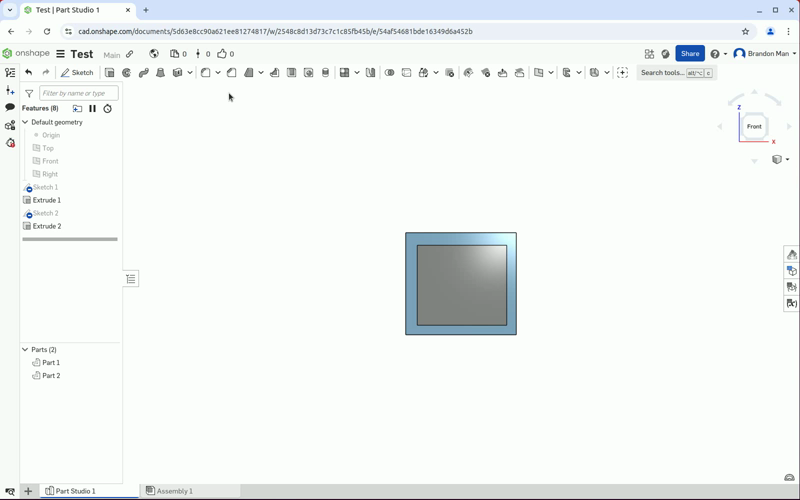
mouse_move(73, 352)
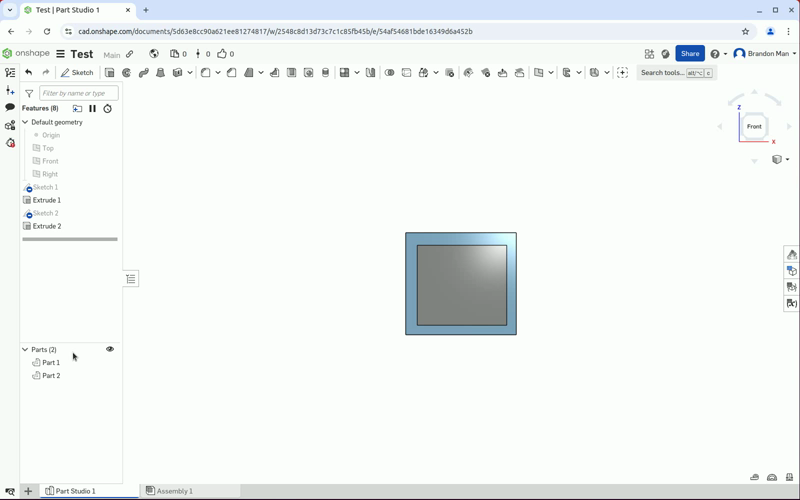
key(y)
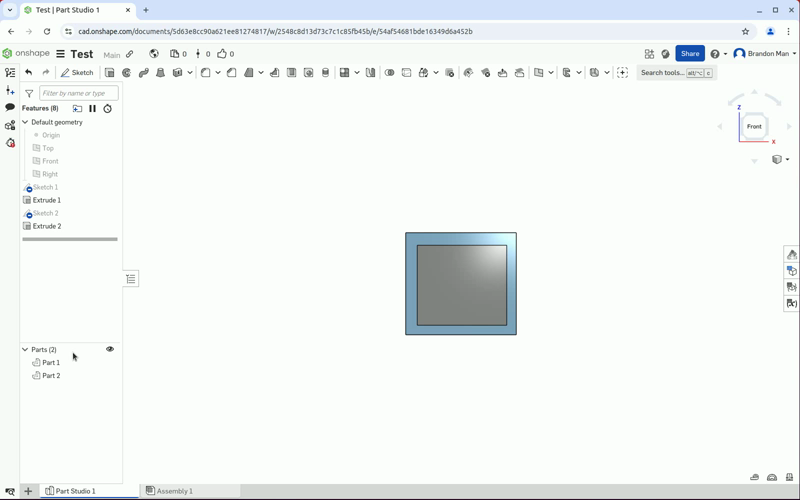
key(shift+p)
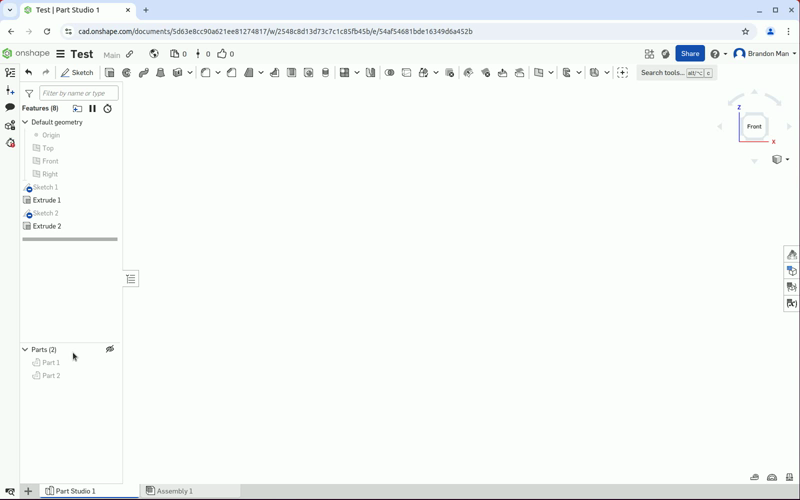
key(space)
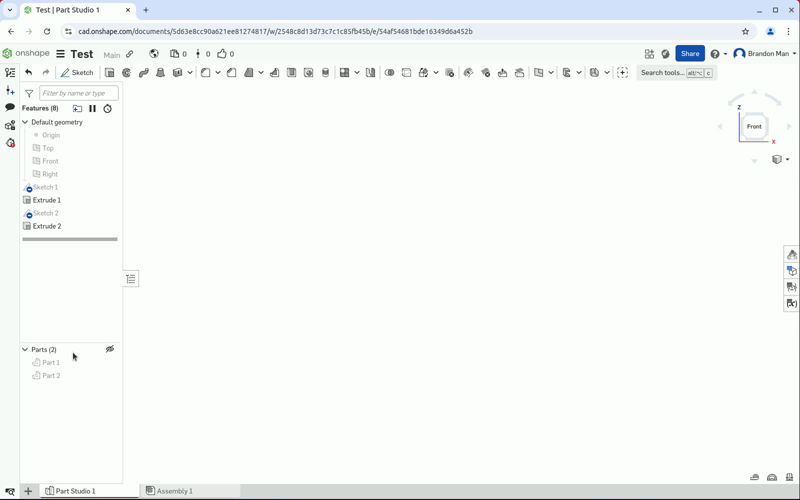
key_down(shift)
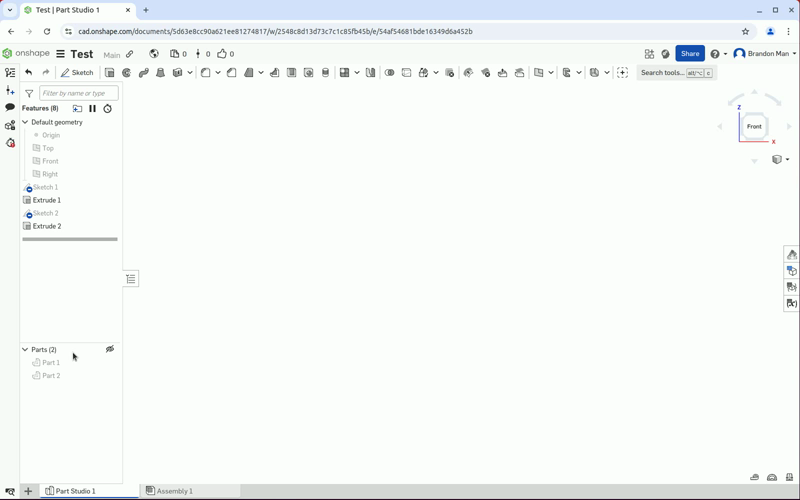
key(down)
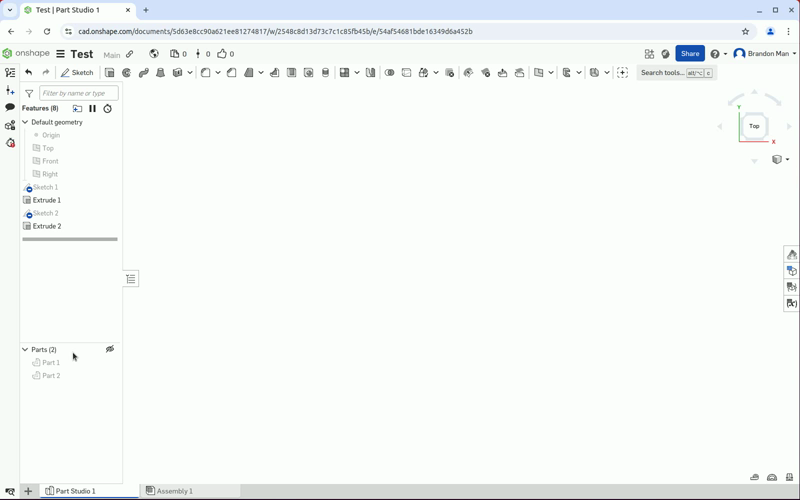
key_up(shift)
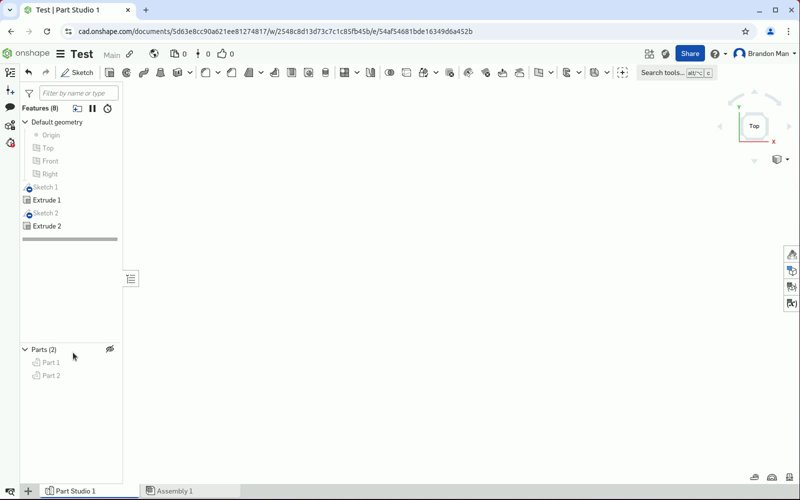
mouse_move(73, 352)
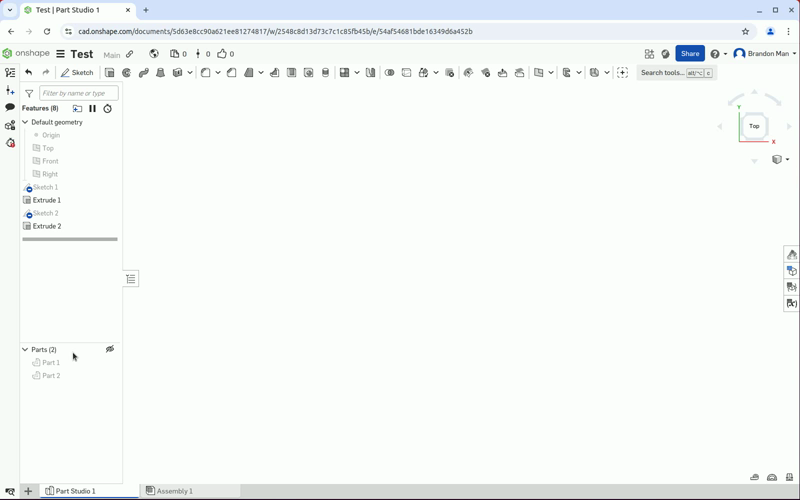
key(shift+y)
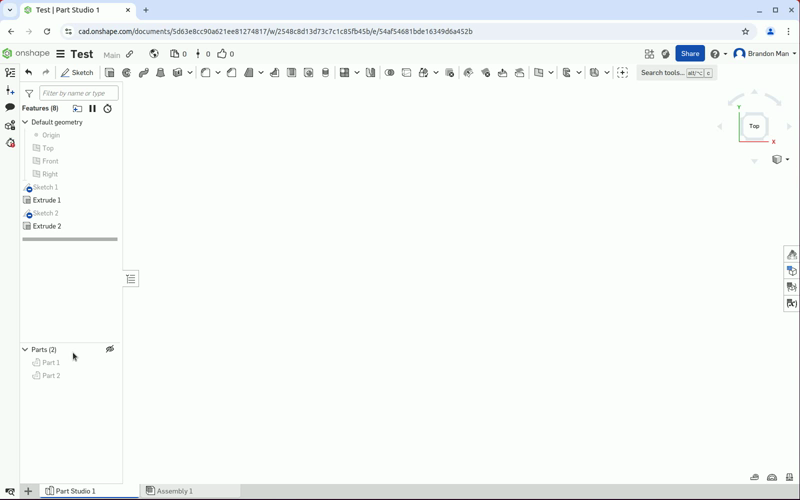
key(shift+s)
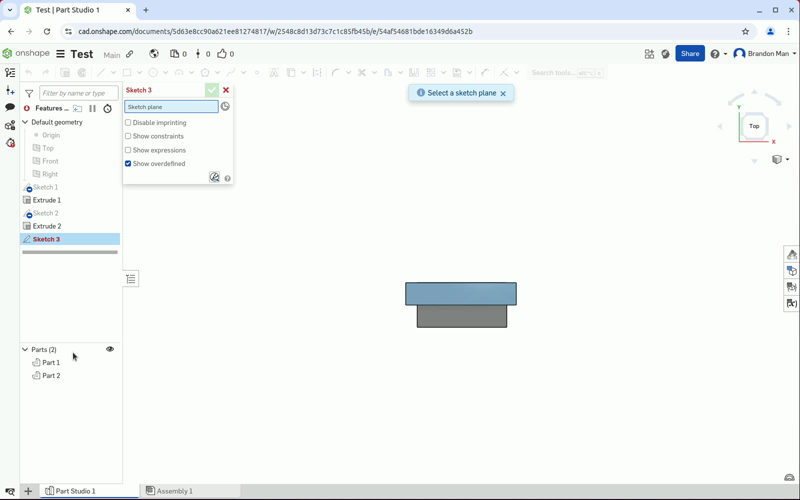
mouse_move(73, 150)
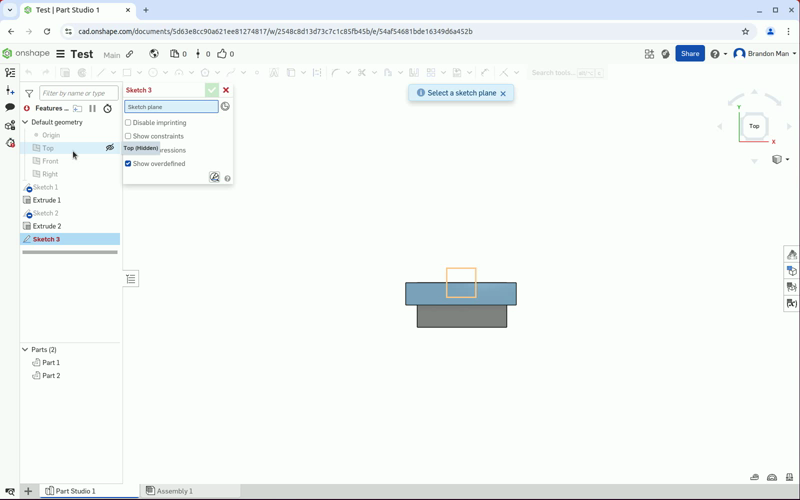
click(73, 150)
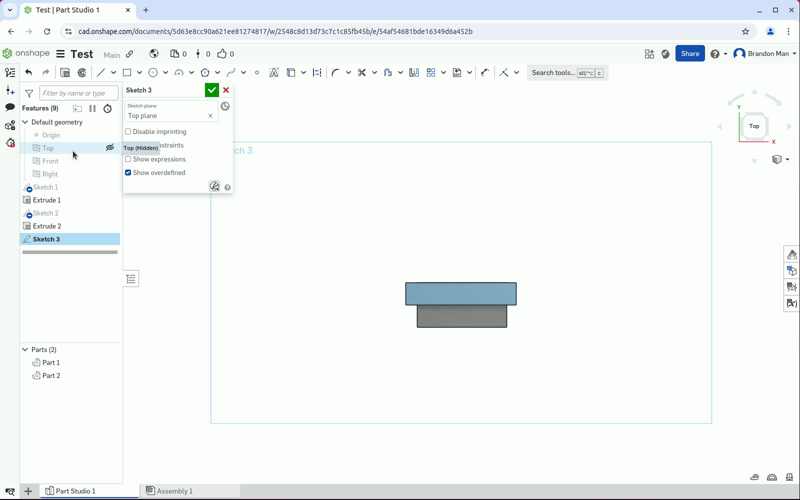
mouse_move(73, 352)
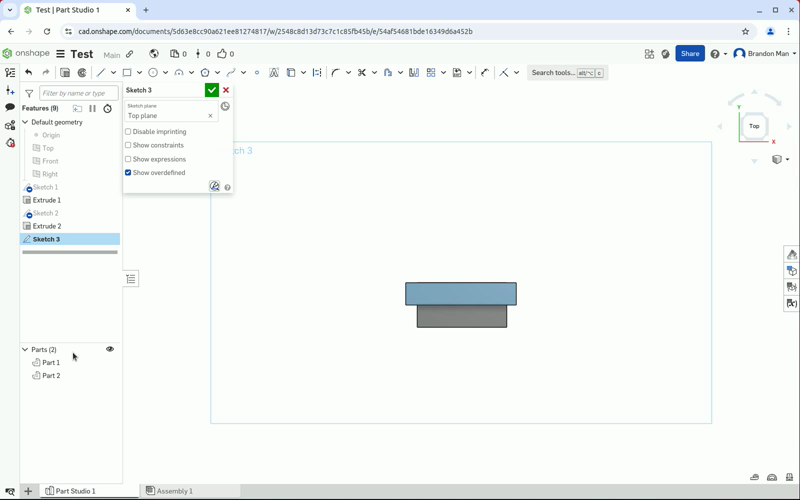
key(y)
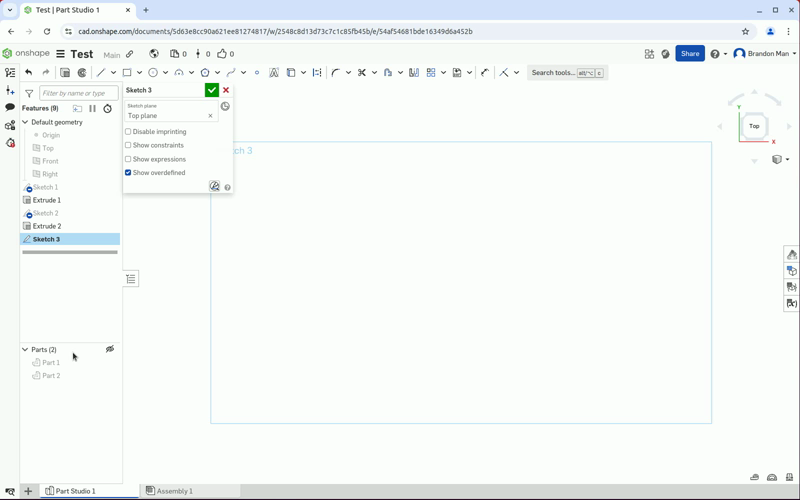
key(l)
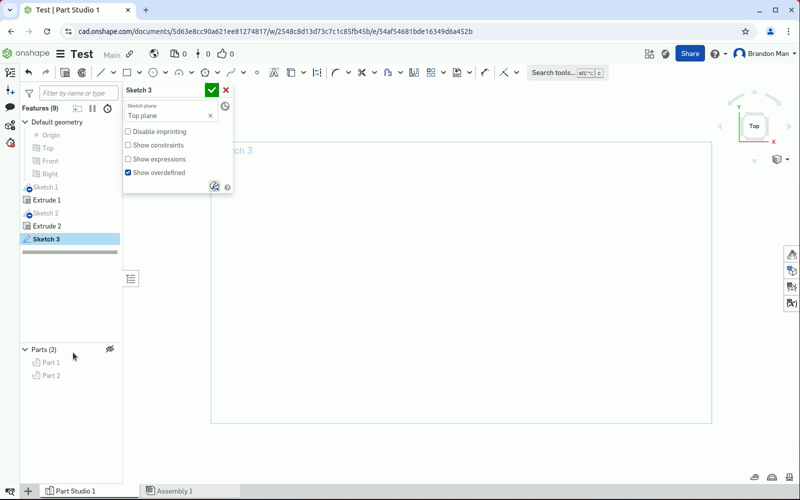
key_down(shift)
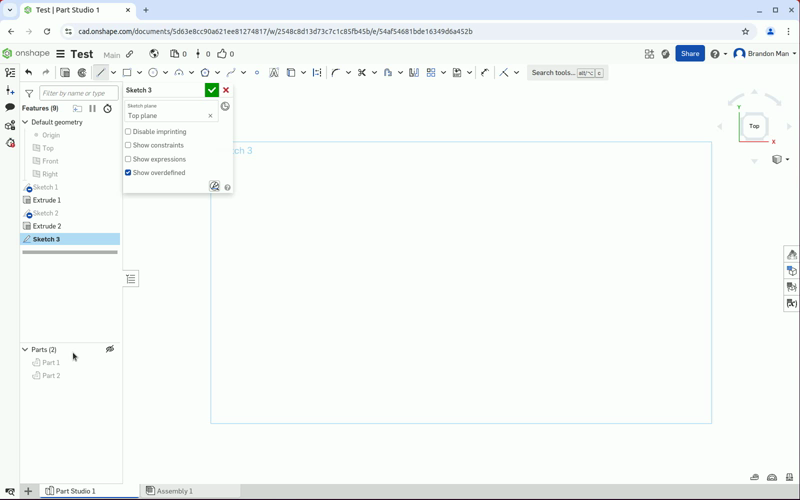
mouse_move(447, 305)
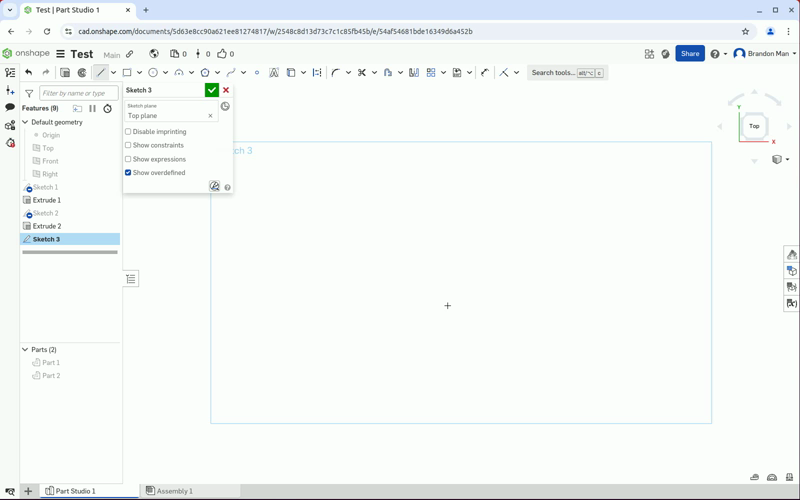
click(447, 305)
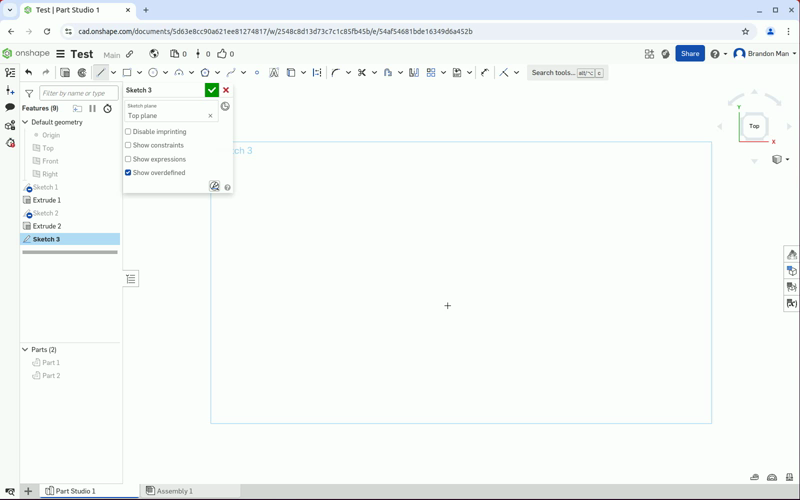
key_up(shift)
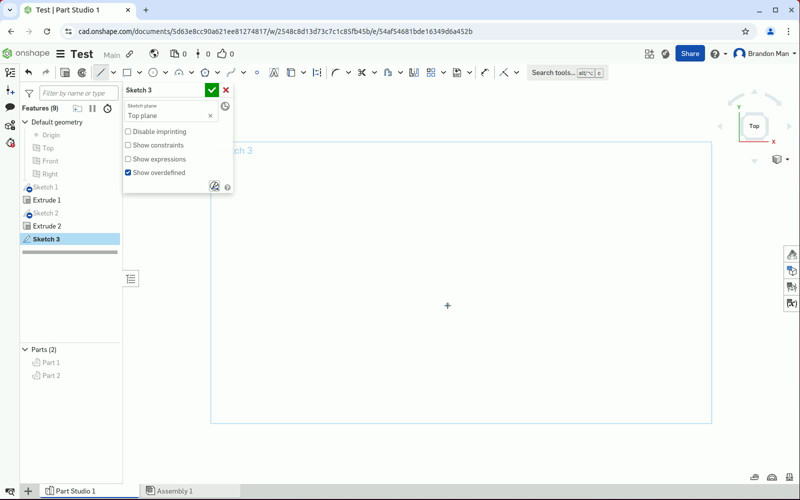
key_down(shift)
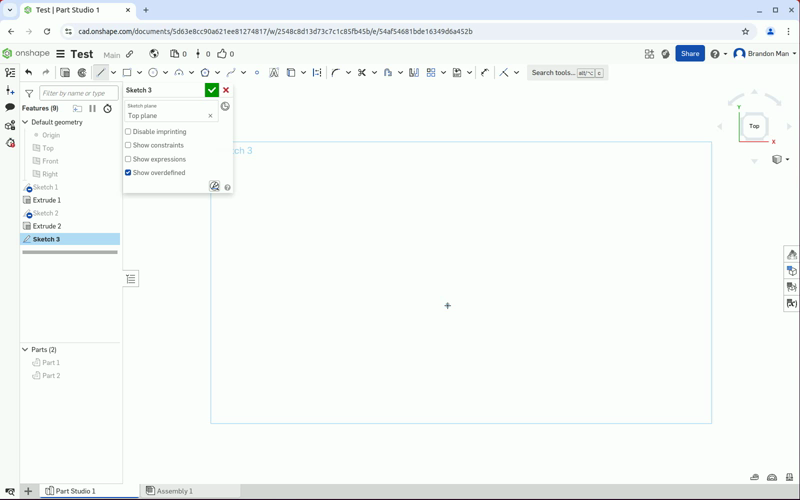
mouse_move(477, 305)
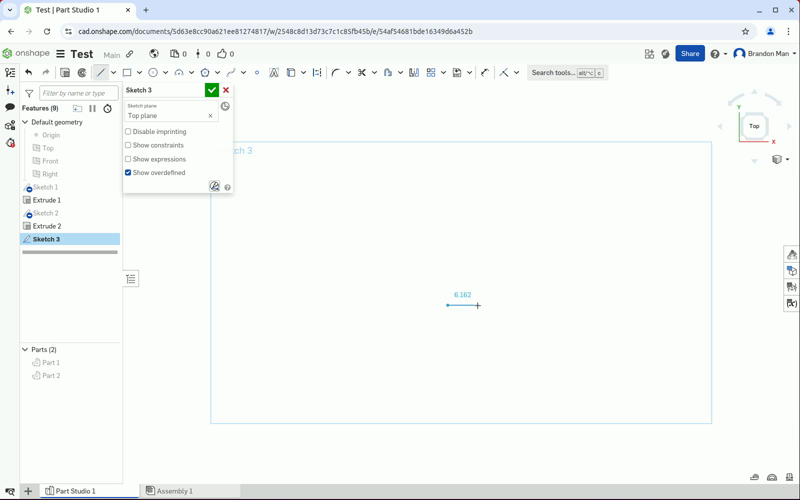
mouse_move(472, 305)
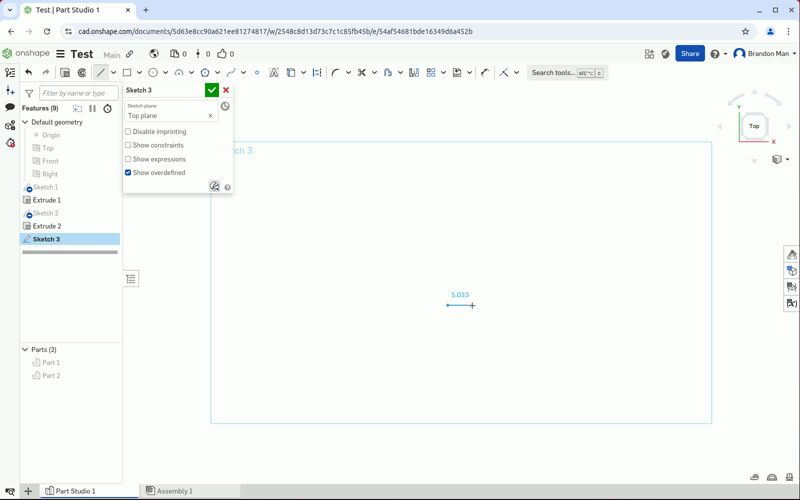
click(472, 305)
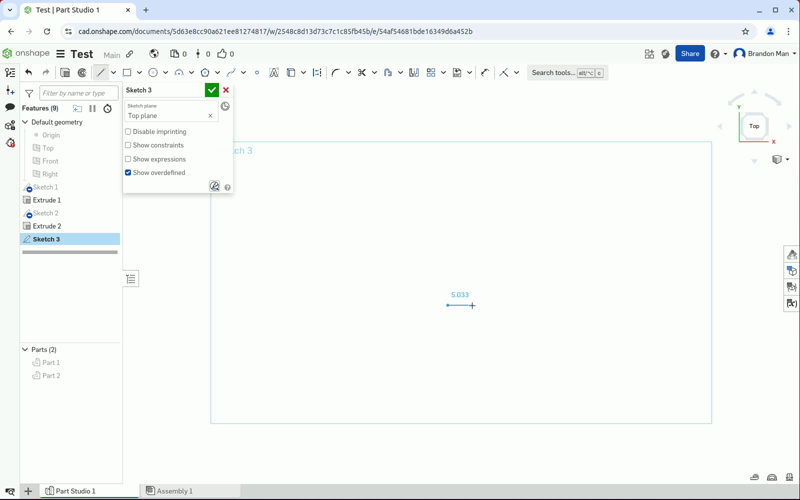
key_up(shift)
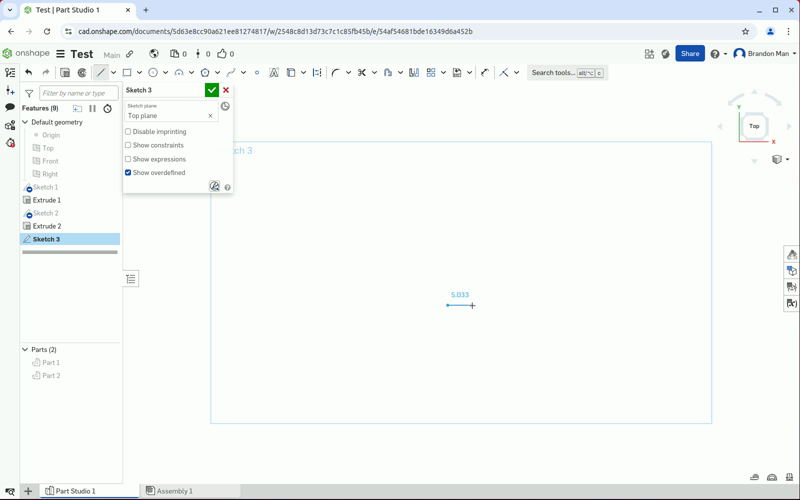
key_down(shift)
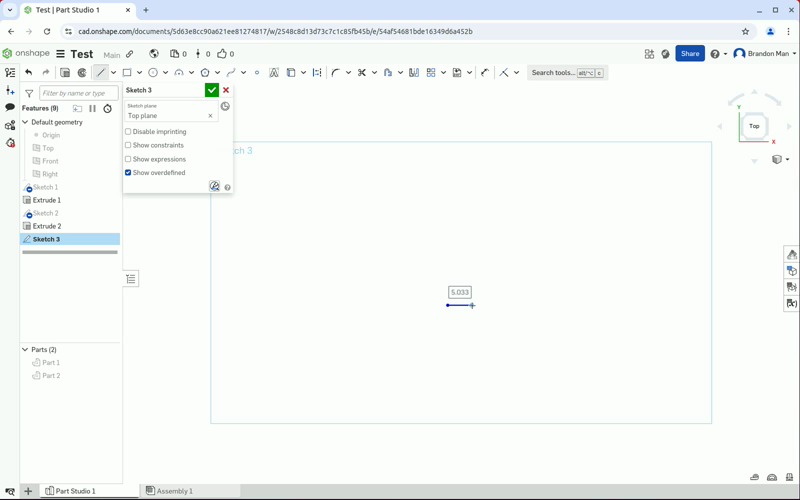
mouse_move(502, 305)
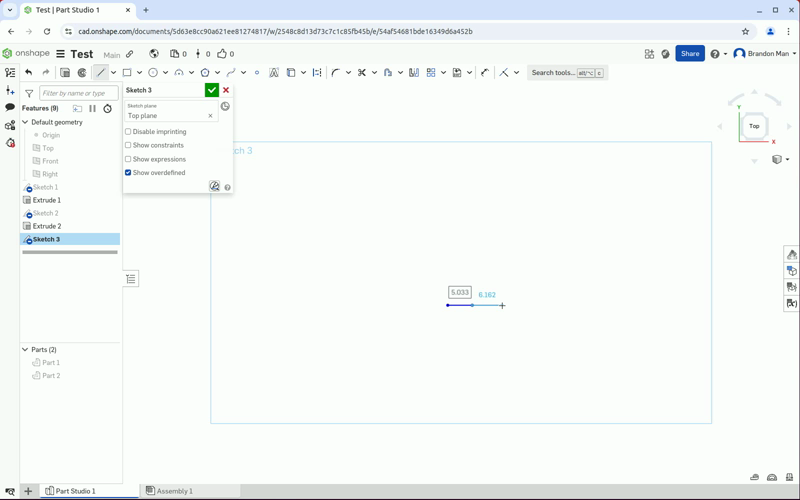
mouse_move(472, 281)
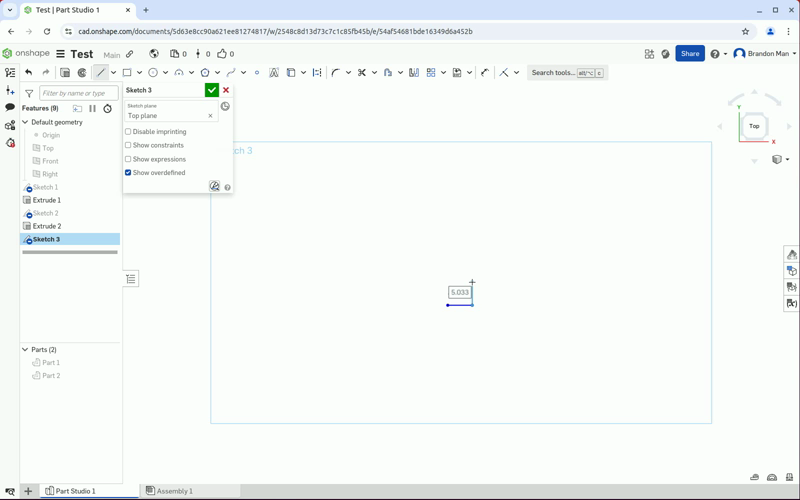
click(472, 281)
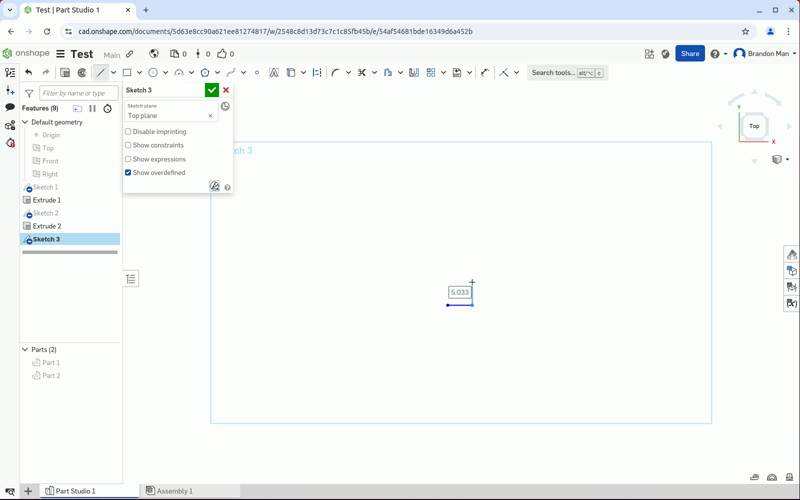
key_up(shift)
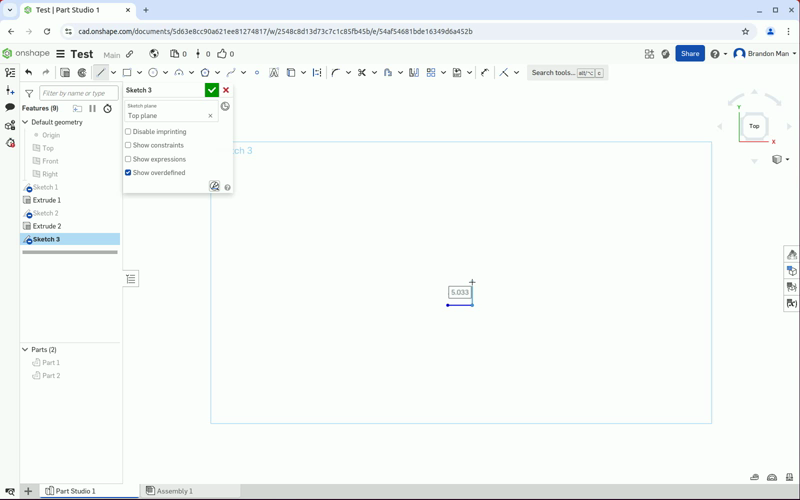
key_down(shift)
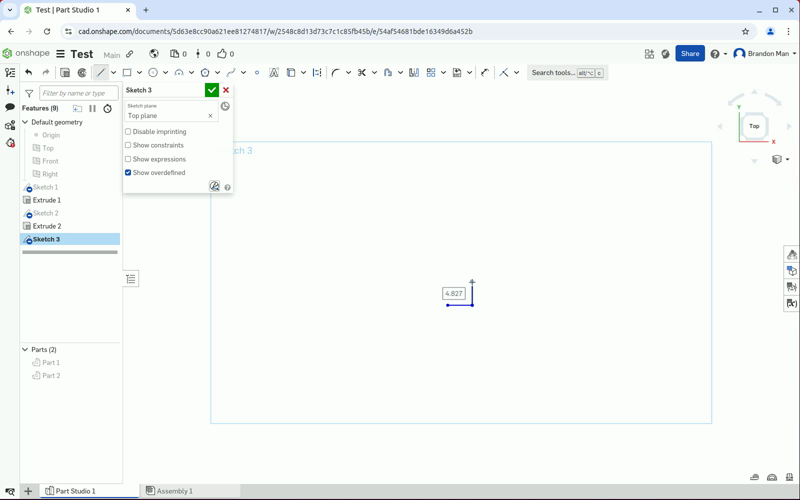
mouse_move(502, 281)
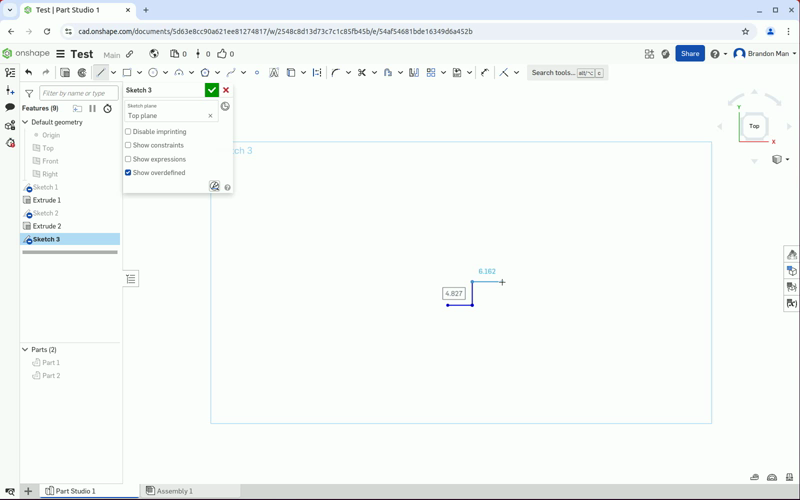
mouse_move(447, 281)
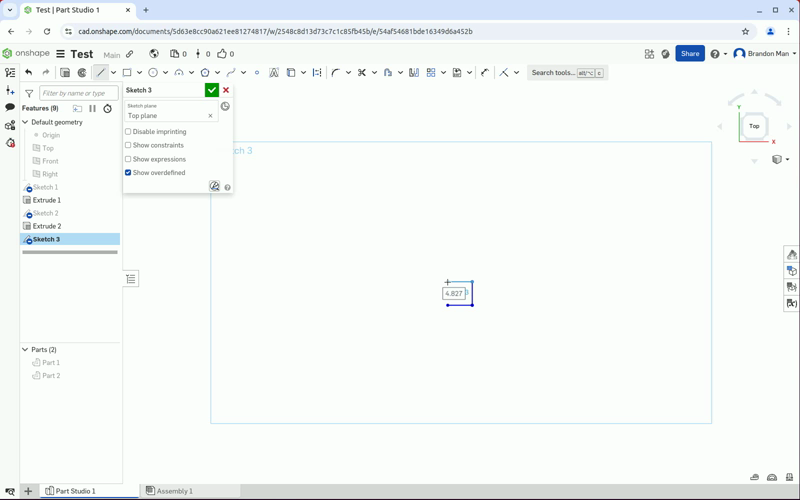
click(447, 281)
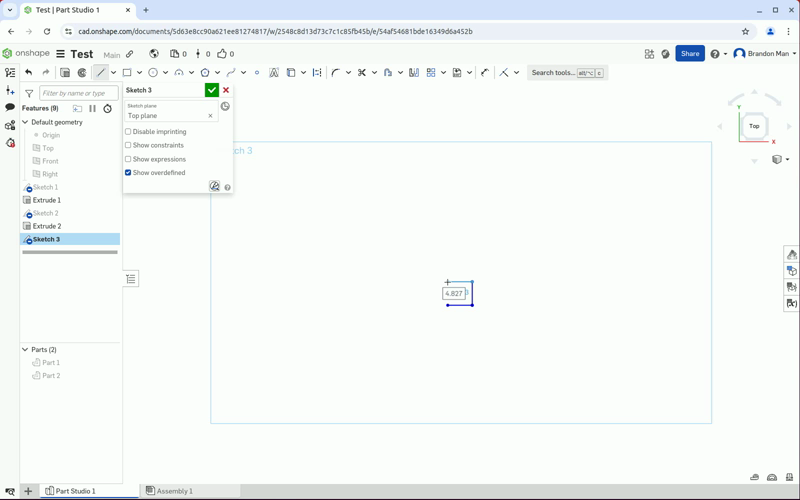
key_up(shift)
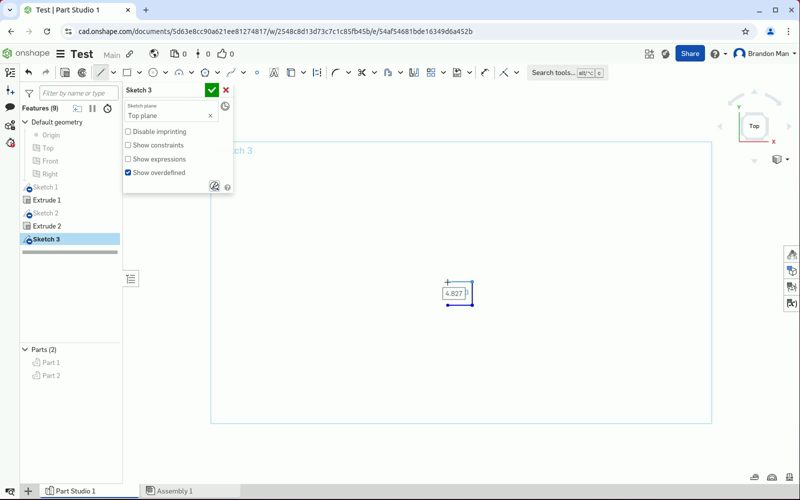
mouse_move(477, 281)
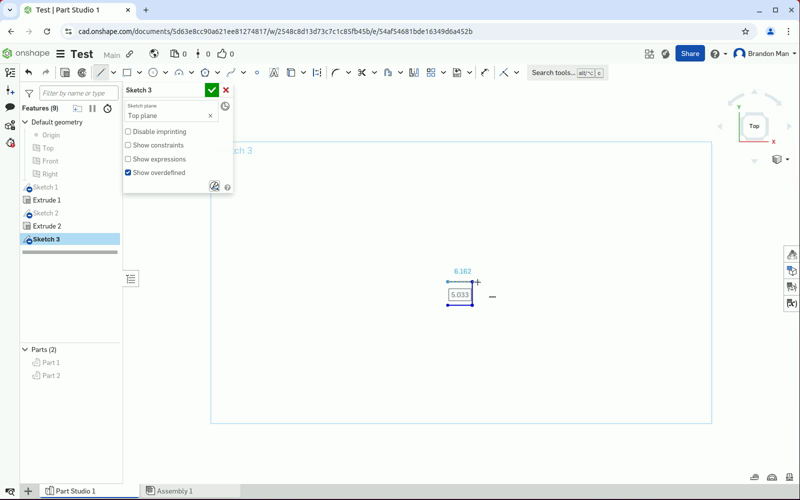
key_down(shift)
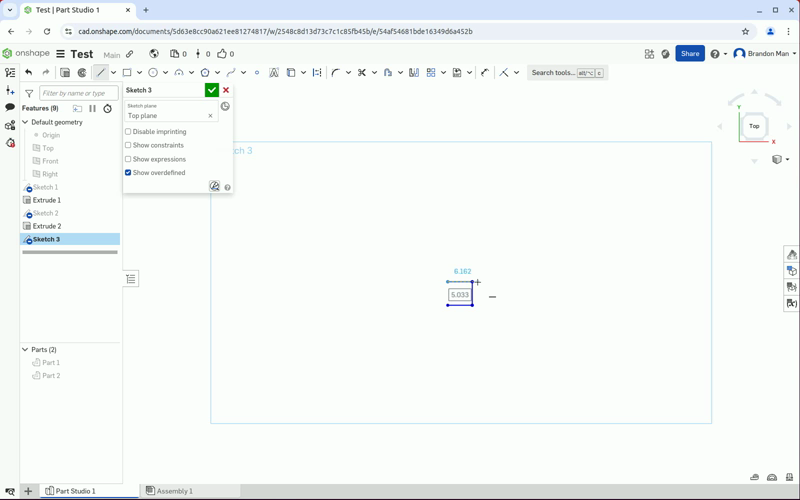
mouse_move(447, 305)
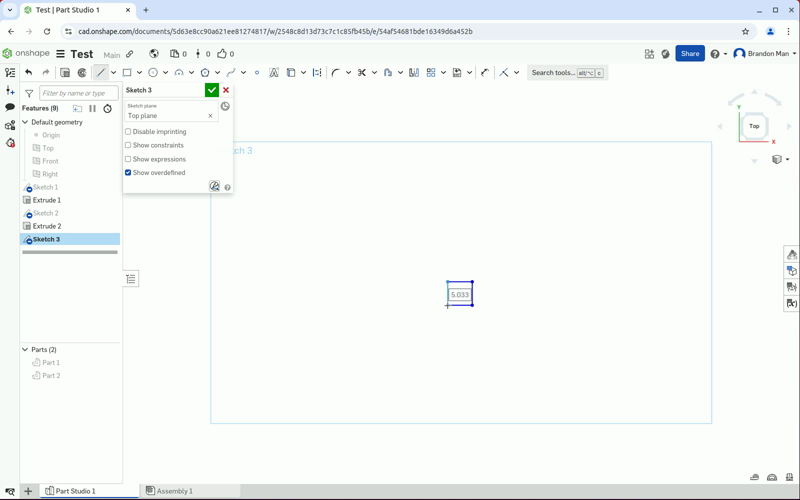
key_up(shift)
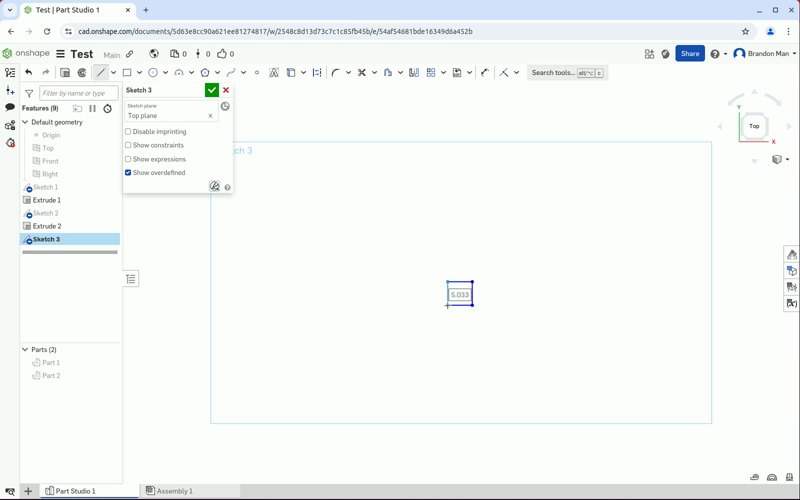
click(447, 305)
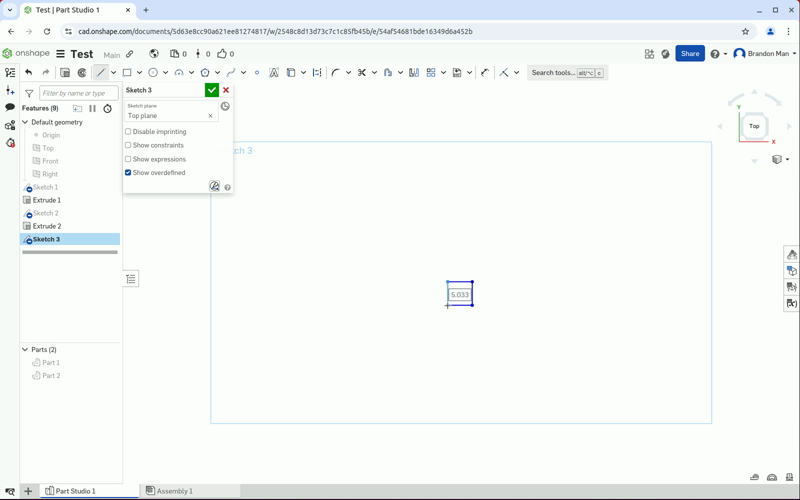
key(esc)
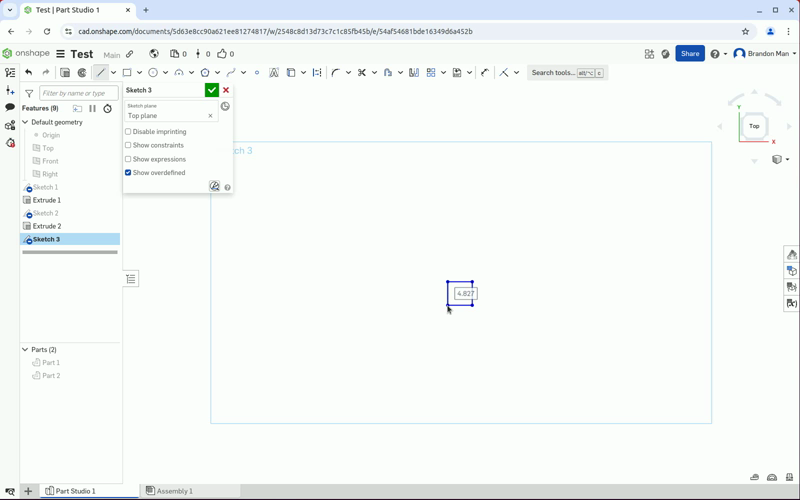
mouse_move(471, 295)
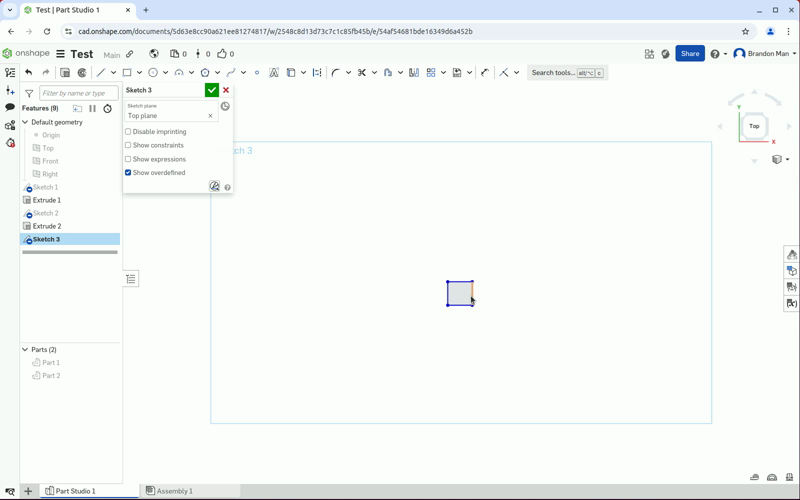
scroll(6)
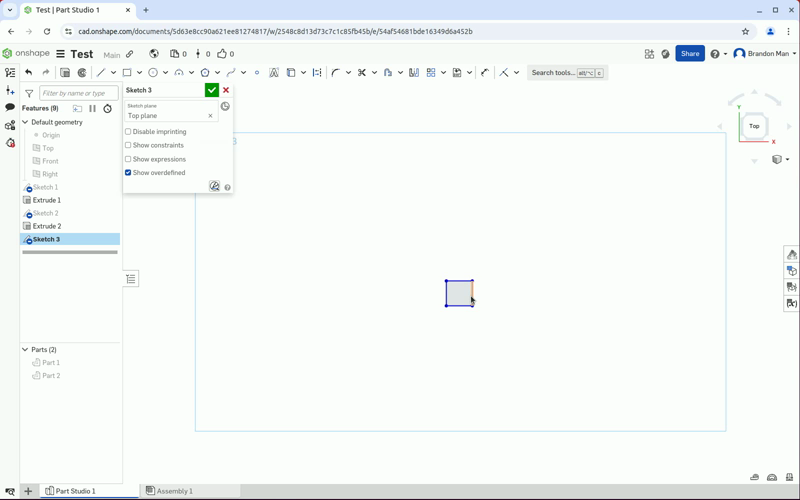
scroll(6)
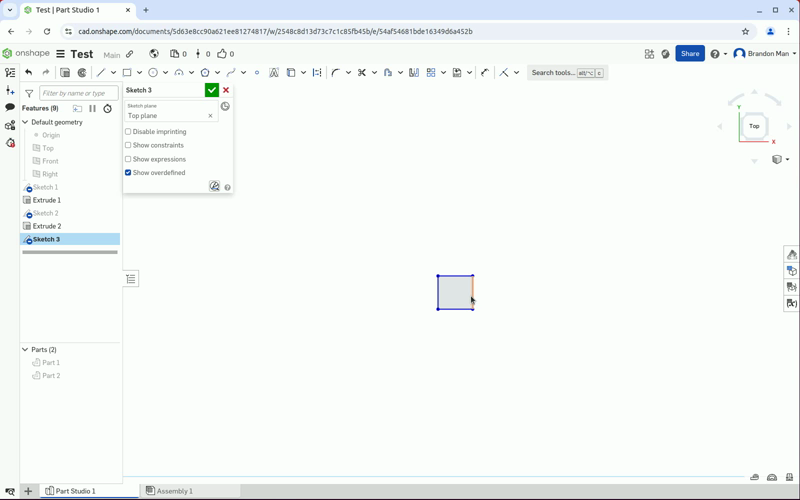
scroll(6)
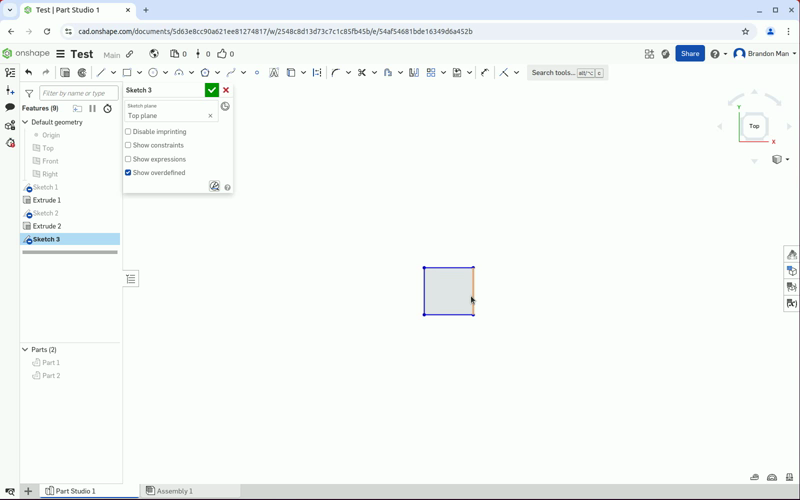
scroll(6)
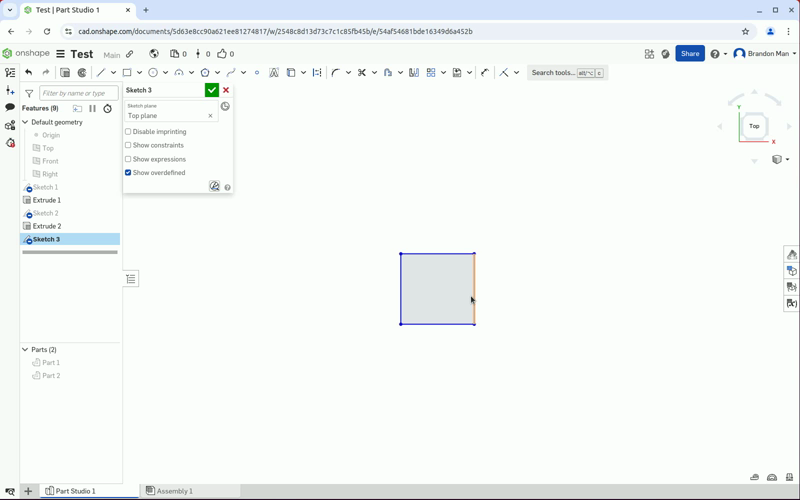
scroll(6)
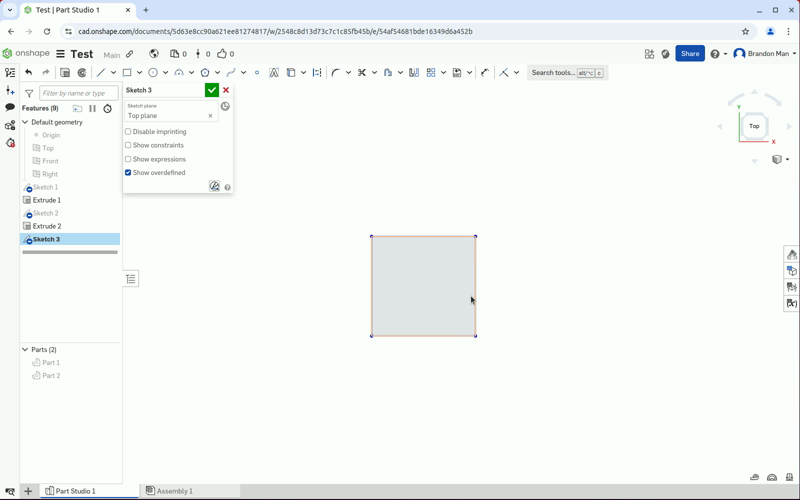
scroll(6)
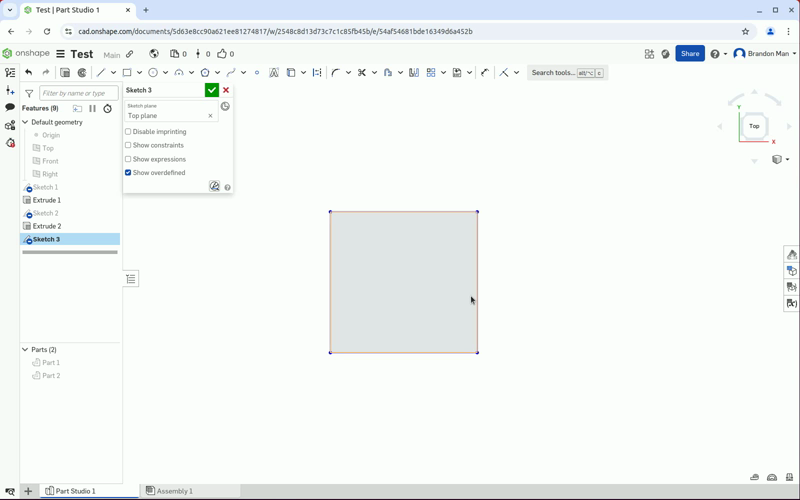
scroll(6)
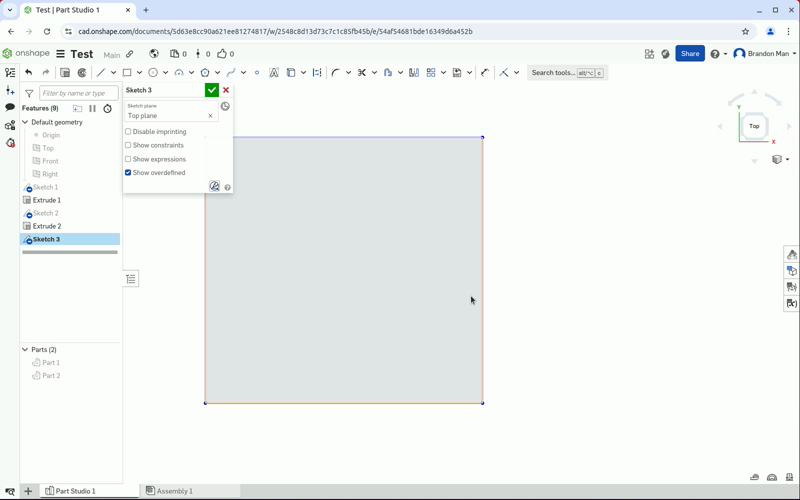
click(471, 295)
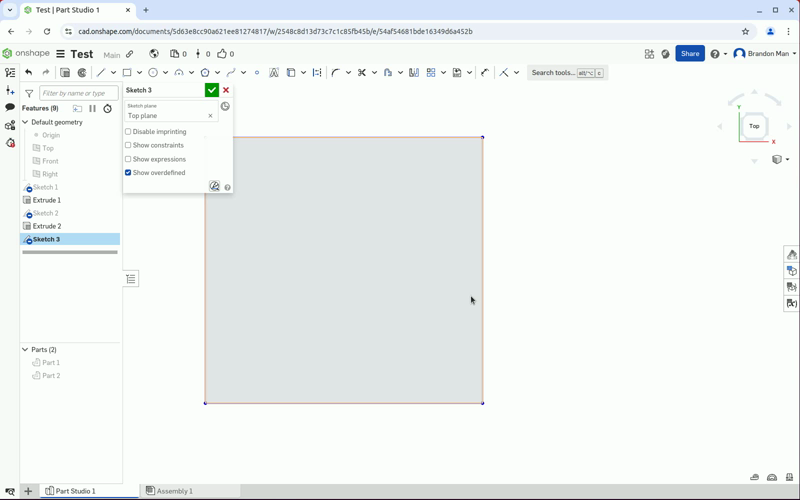
scroll(-6)
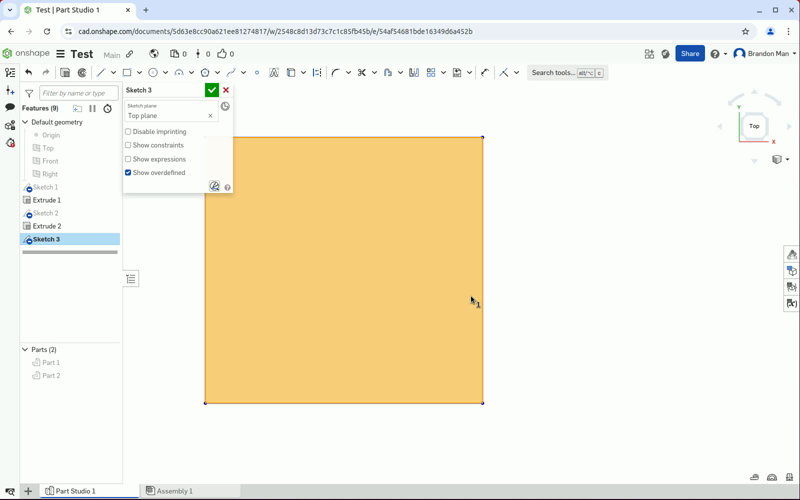
scroll(-6)
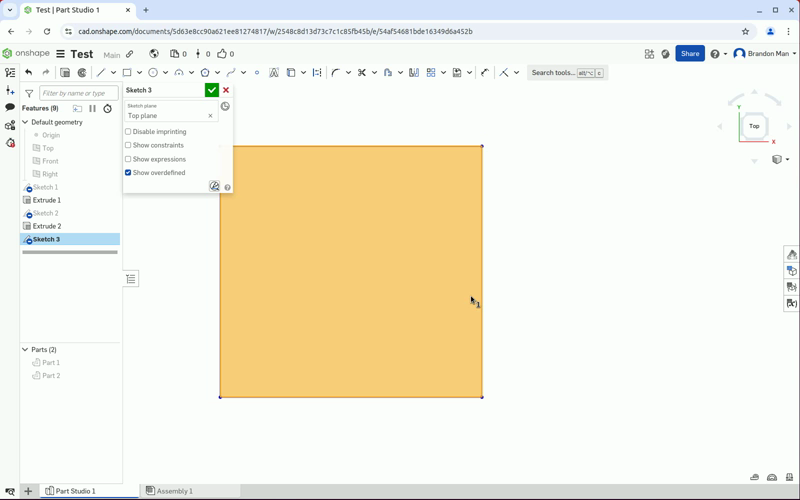
scroll(-6)
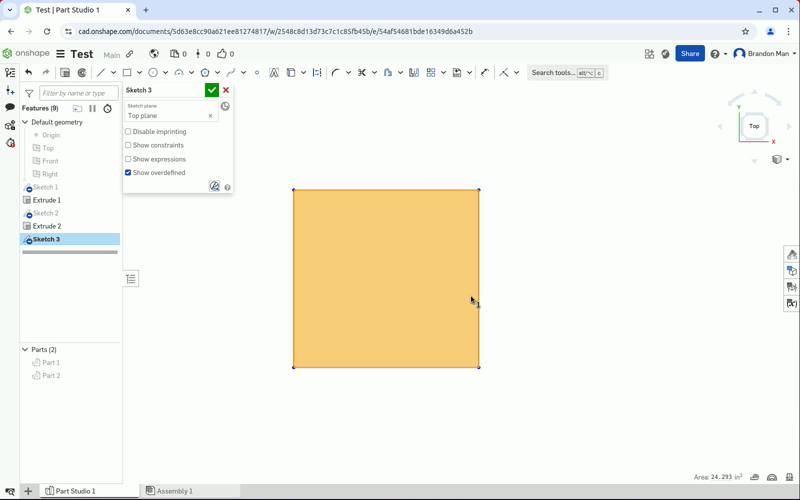
scroll(-6)
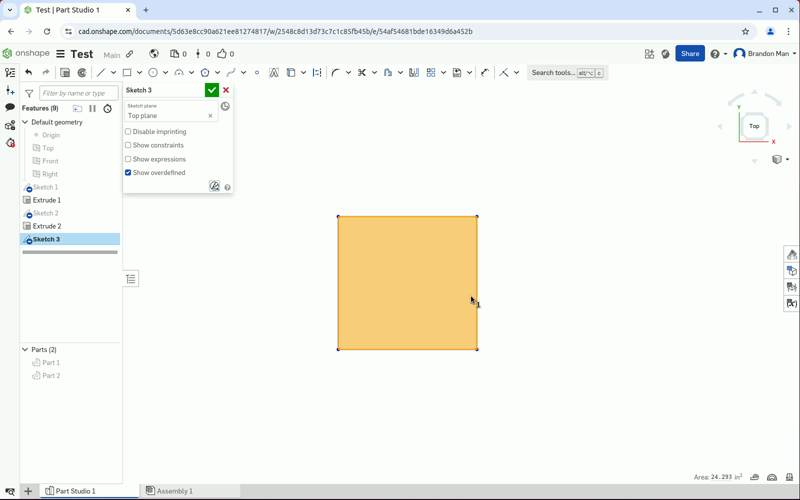
scroll(-6)
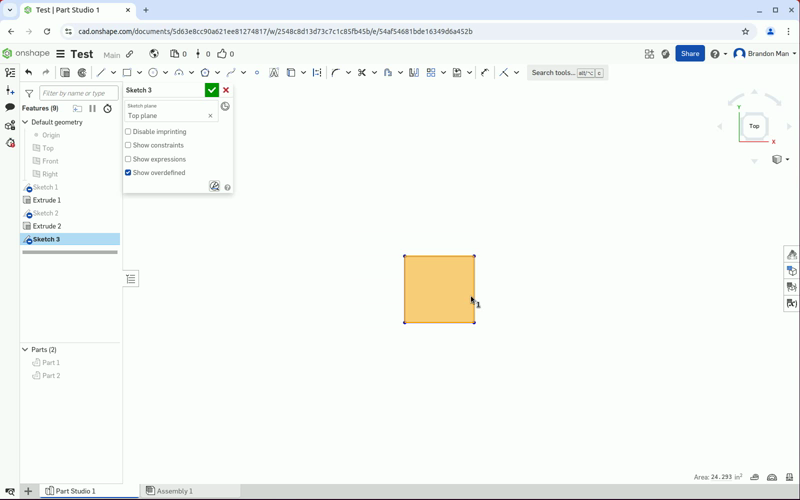
scroll(-6)
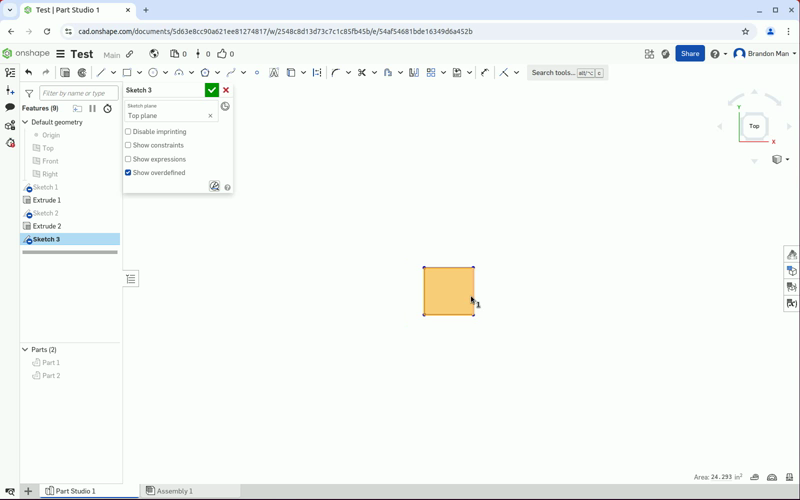
scroll(-6)
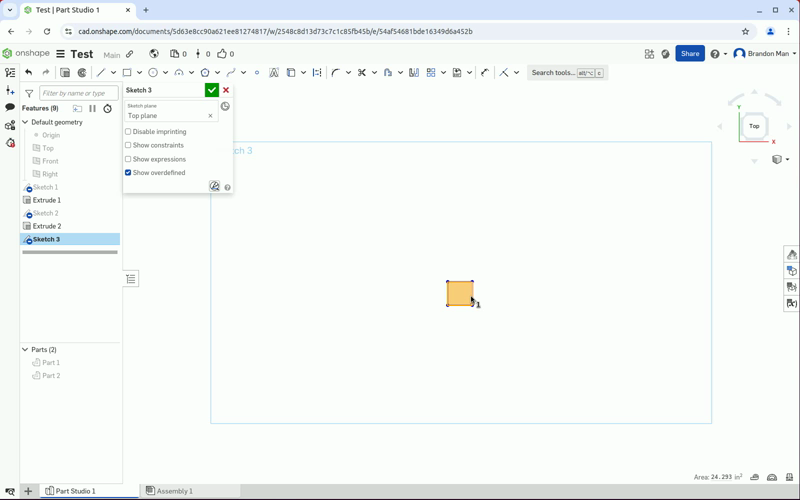
mouse_move(73, 352)
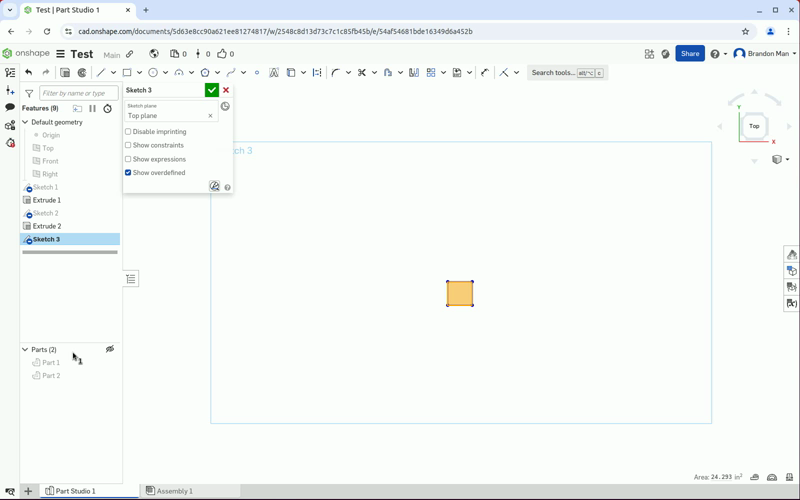
key(shift+y)
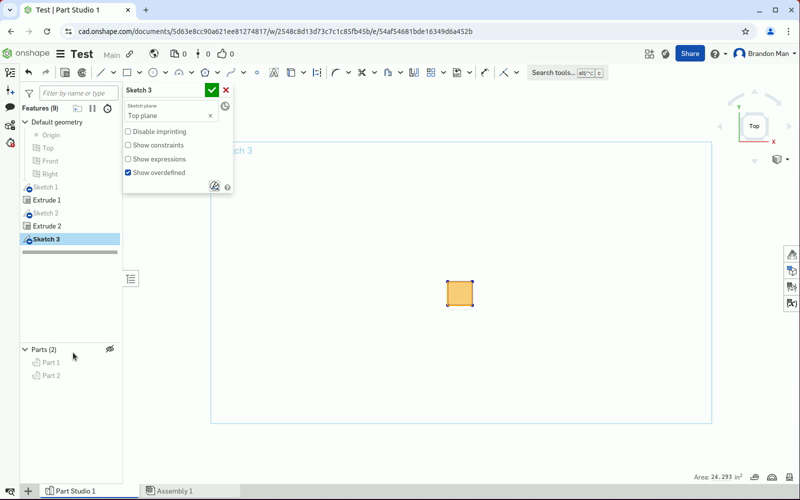
key(shift+e)
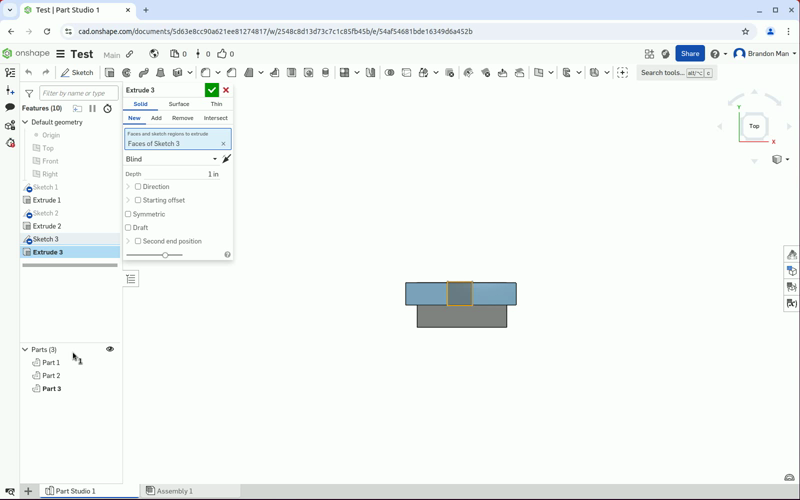
mouse_move(143, 106)
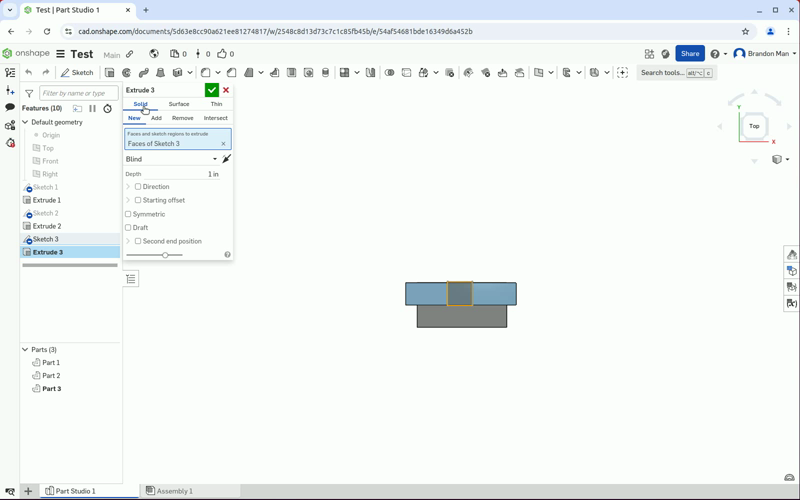
click(143, 106)
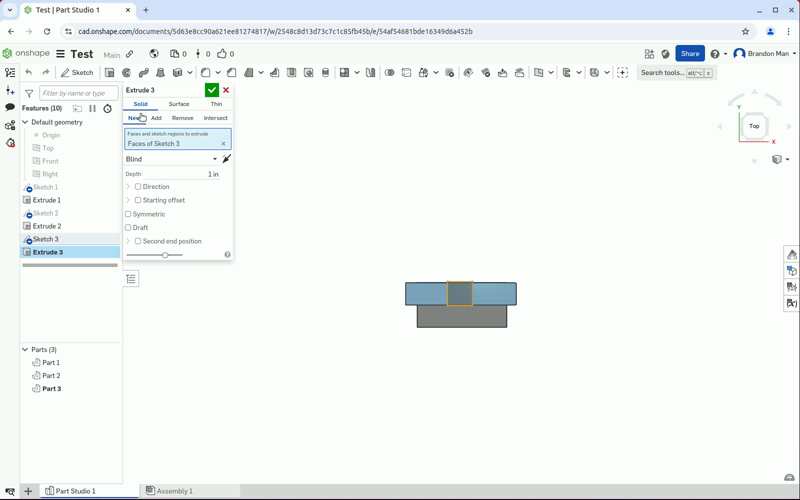
mouse_move(137, 120)
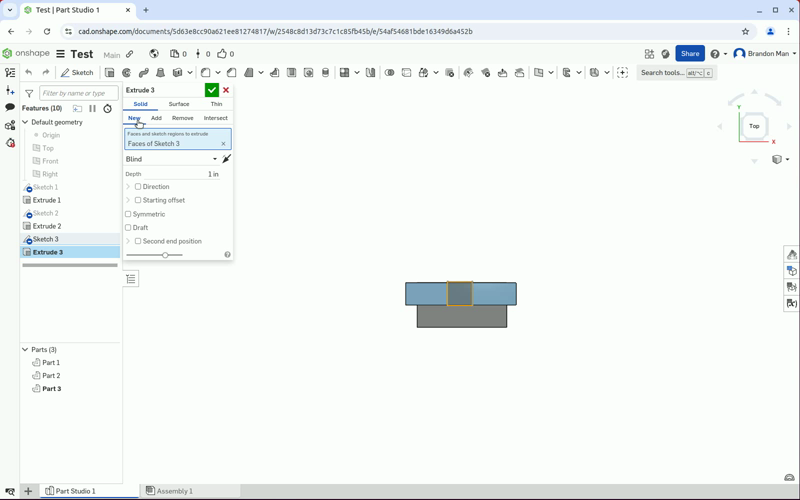
click(137, 120)
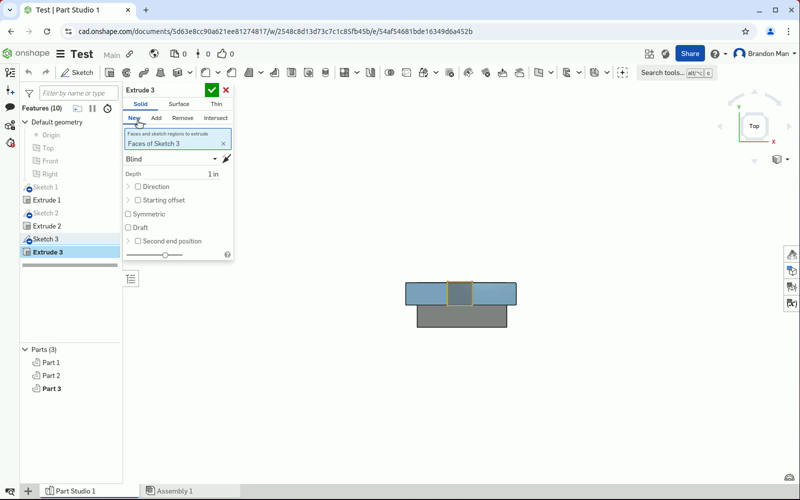
key(tab, 4)
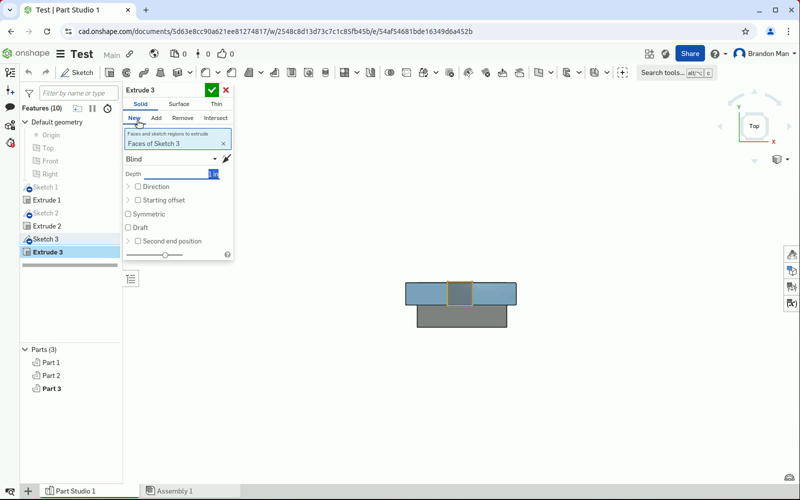
text(23.108)
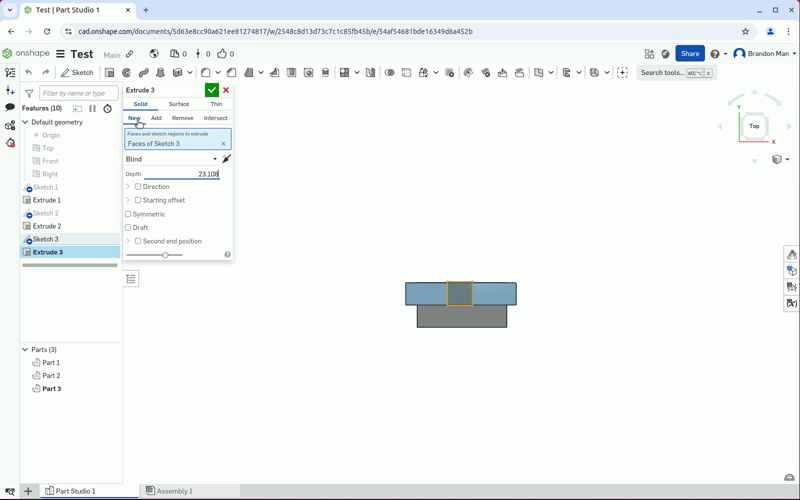
key(enter)
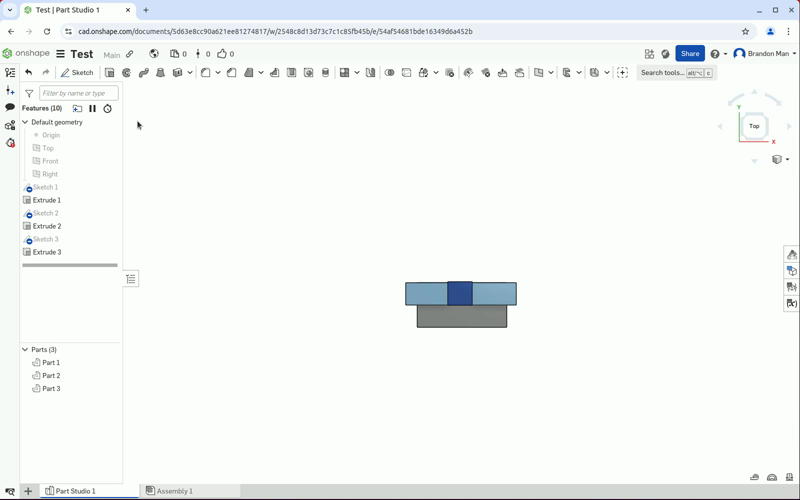
key(shift+h)
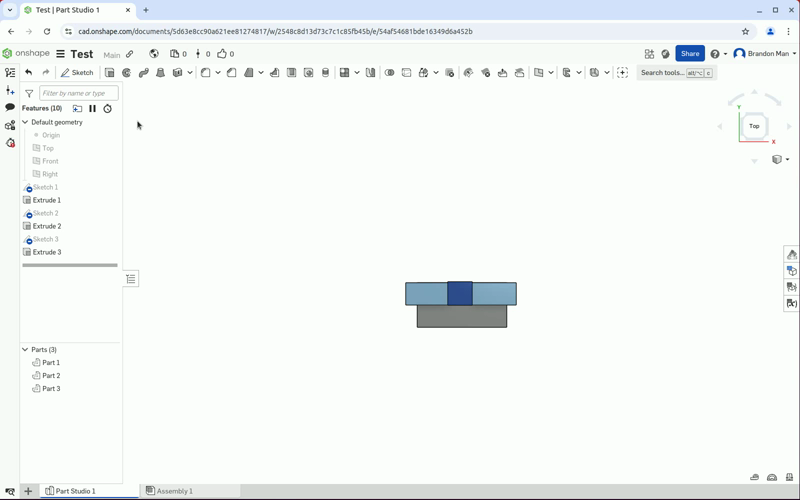
key(shift+h)
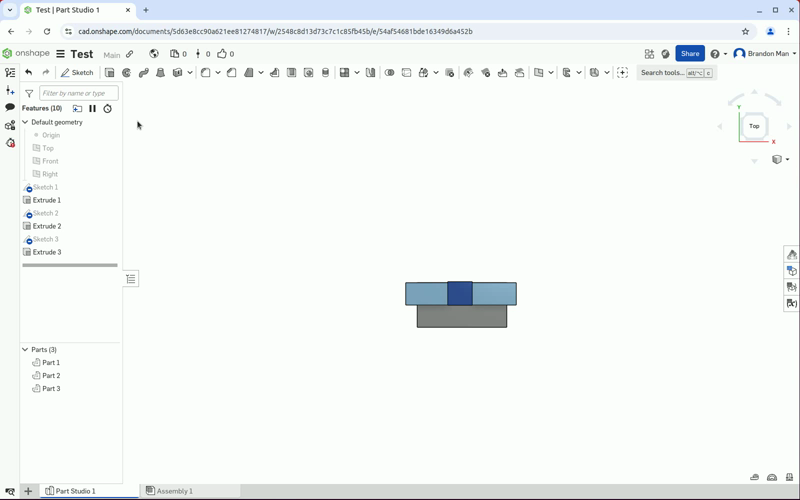
mouse_move(73, 189)
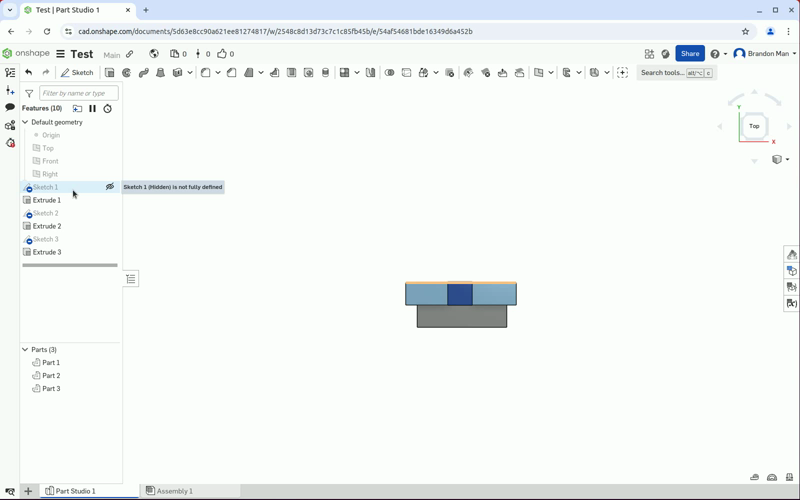
click(73, 189)
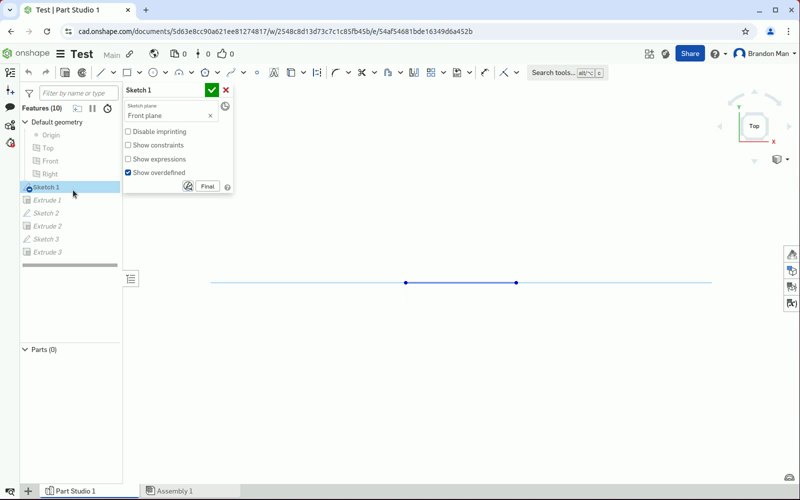
mouse_move(229, 92)
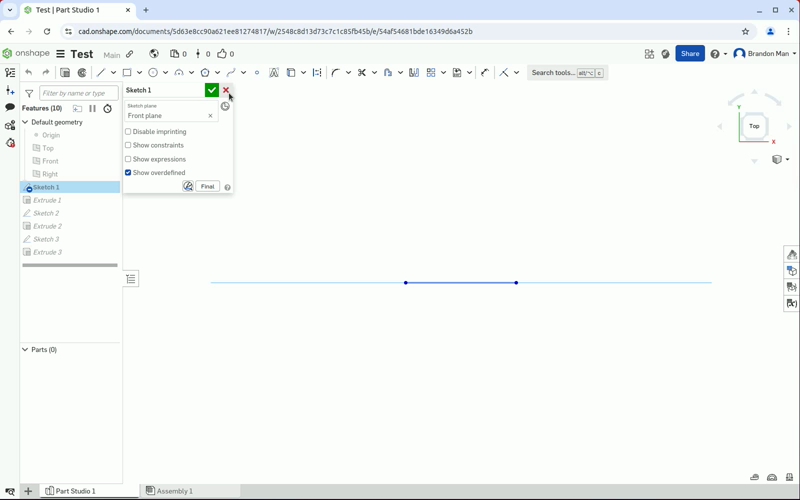
click(229, 92)
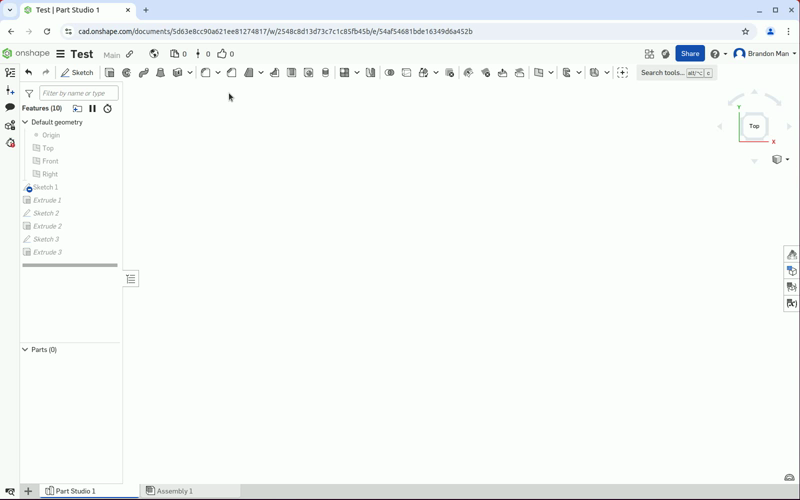
mouse_move(73, 352)
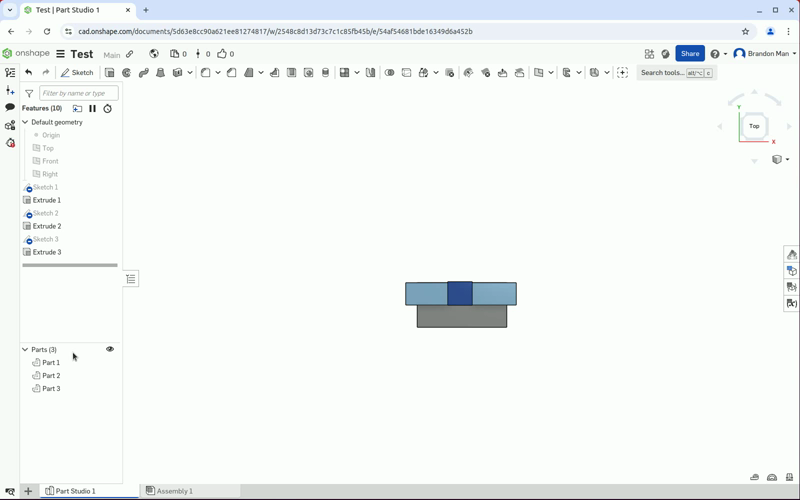
key(y)
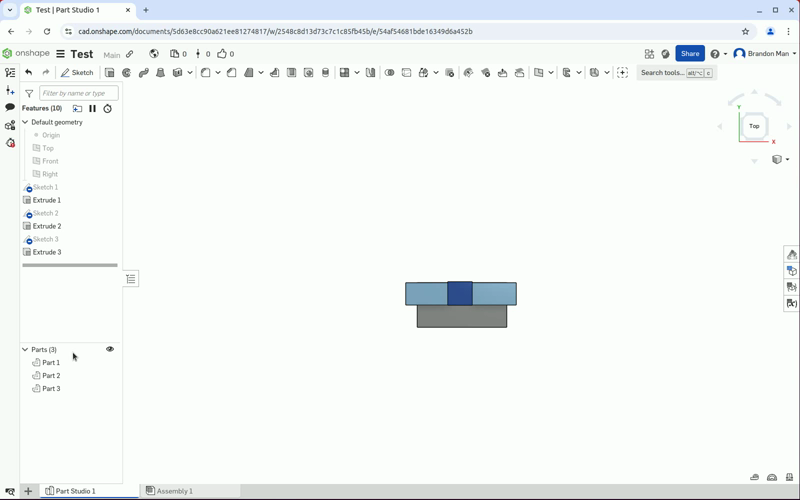
key(shift+p)
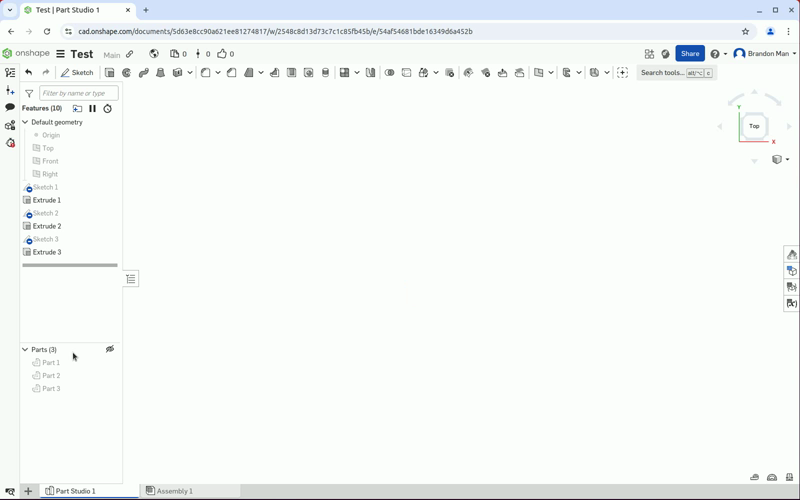
key(space)
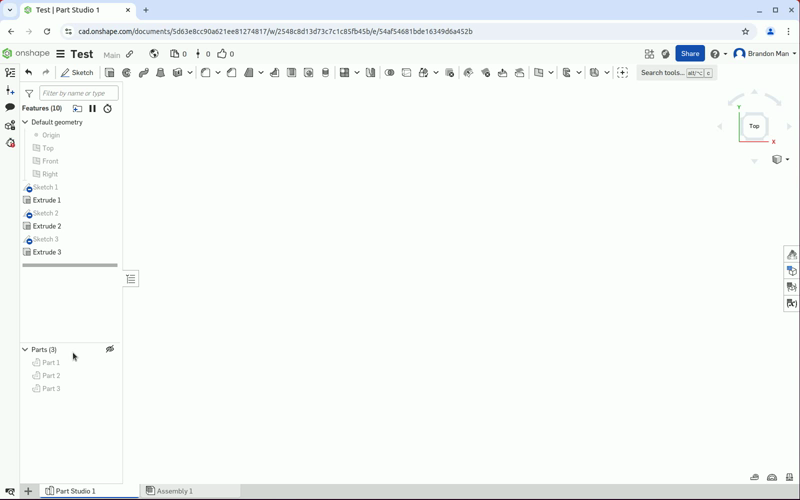
key_down(shift)
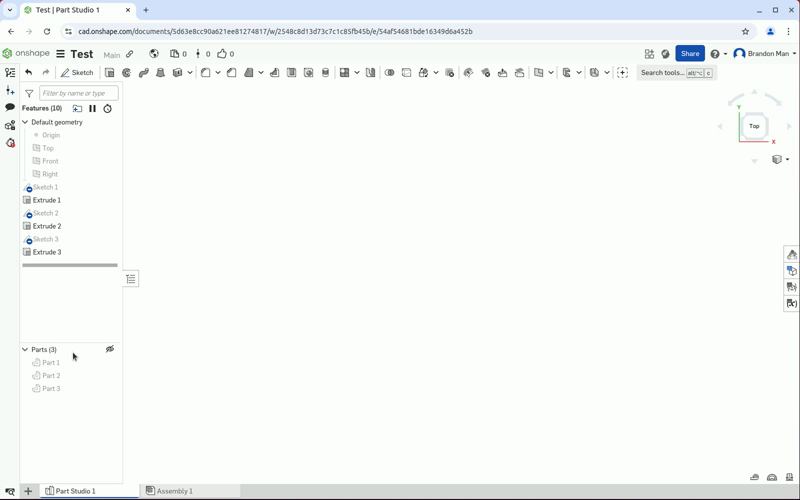
key(up)
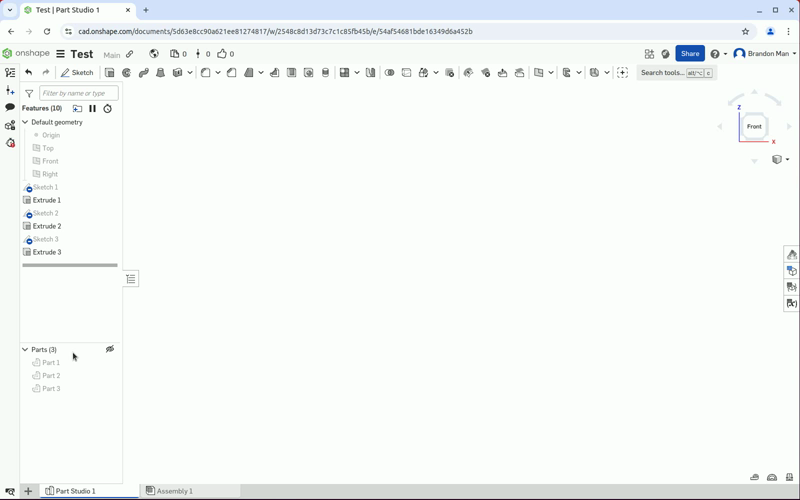
key_up(shift)
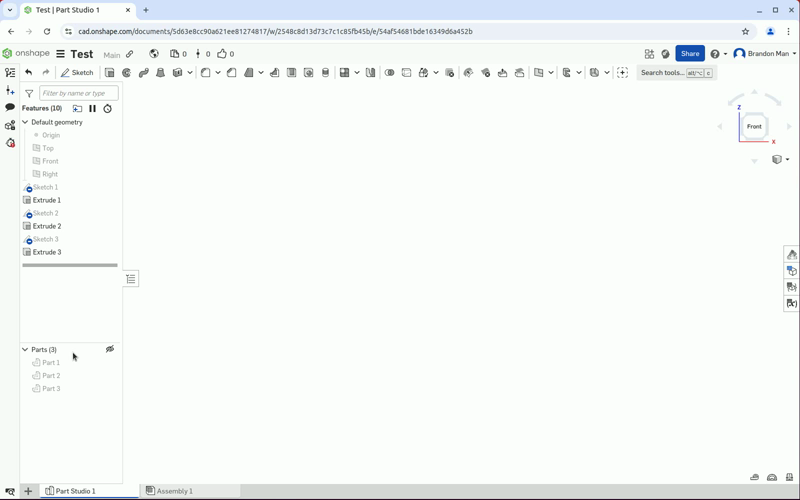
key(space)
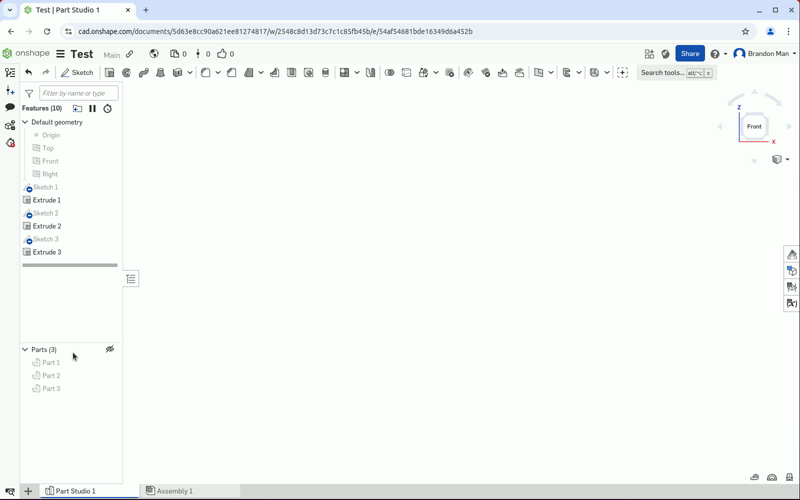
key_down(shift)
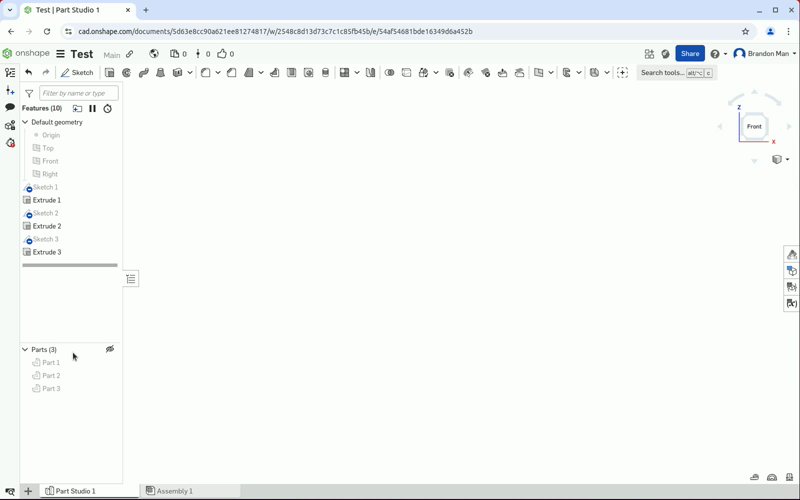
key(left)
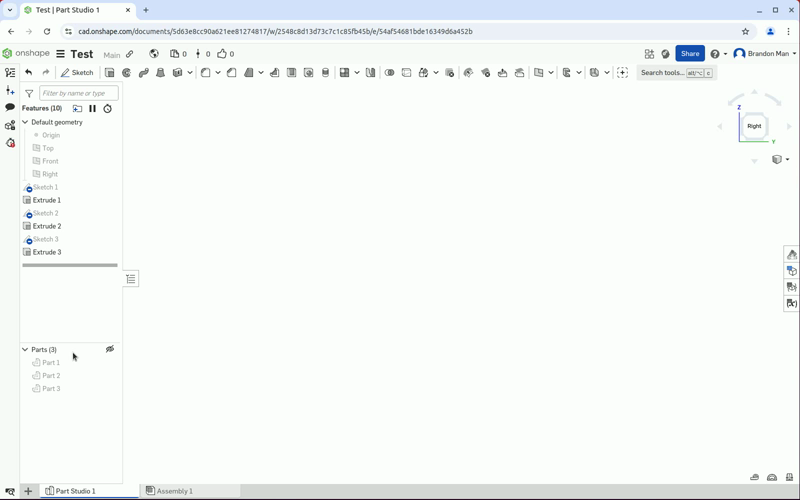
key_up(shift)
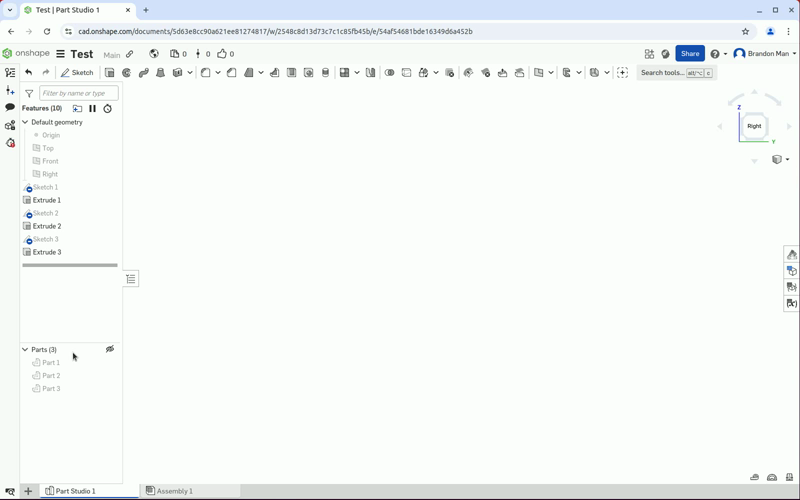
mouse_move(73, 352)
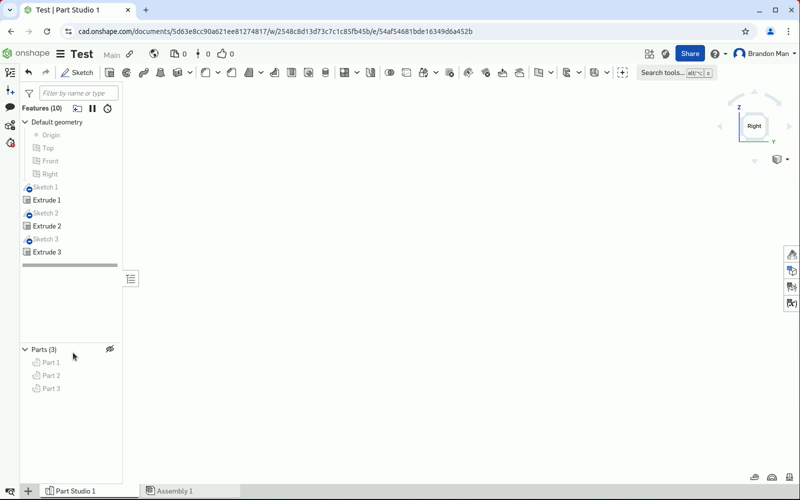
key(shift+y)
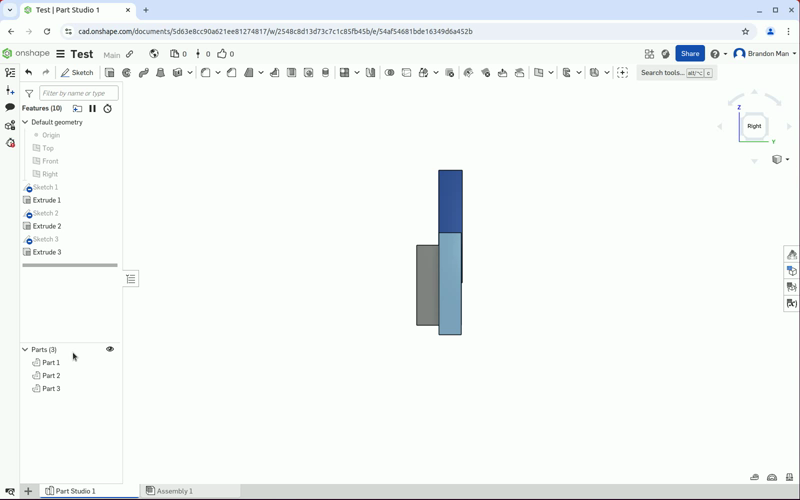
mouse_move(541, 75)
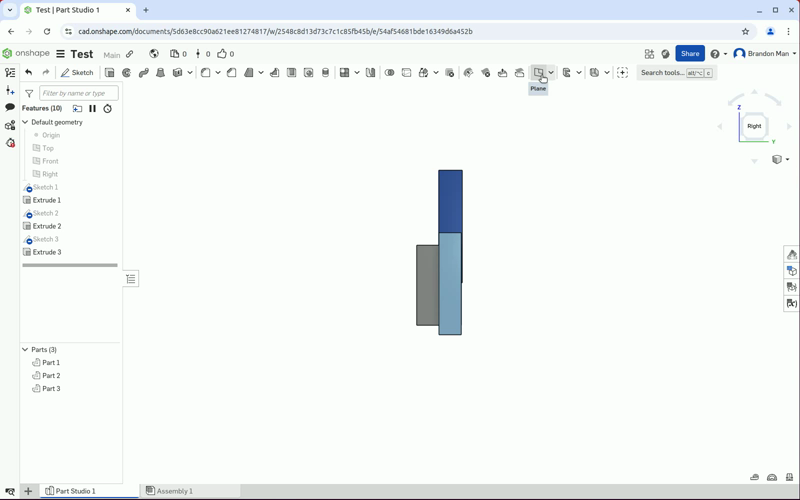
click(541, 75)
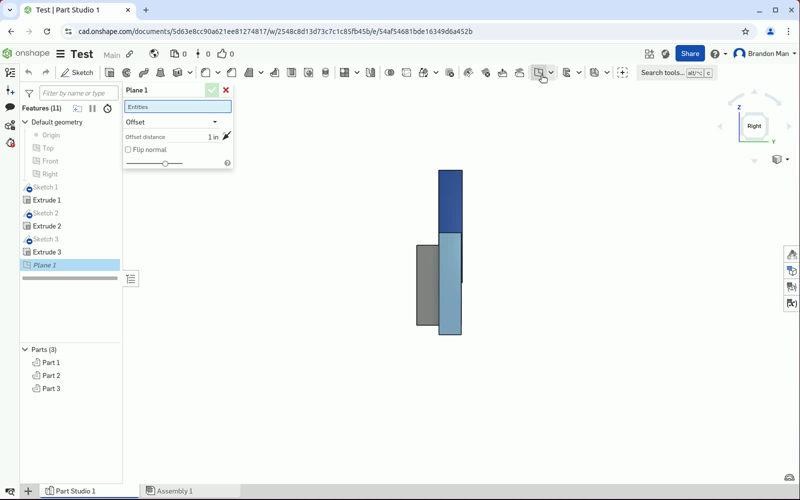
mouse_move(73, 176)
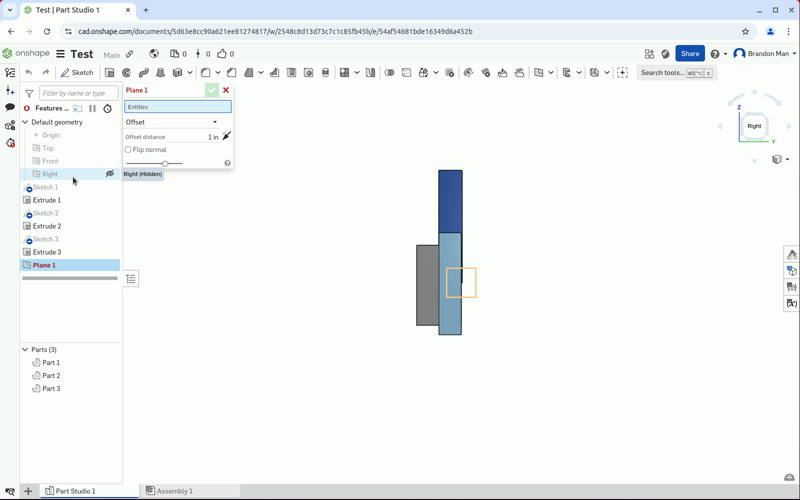
click(73, 176)
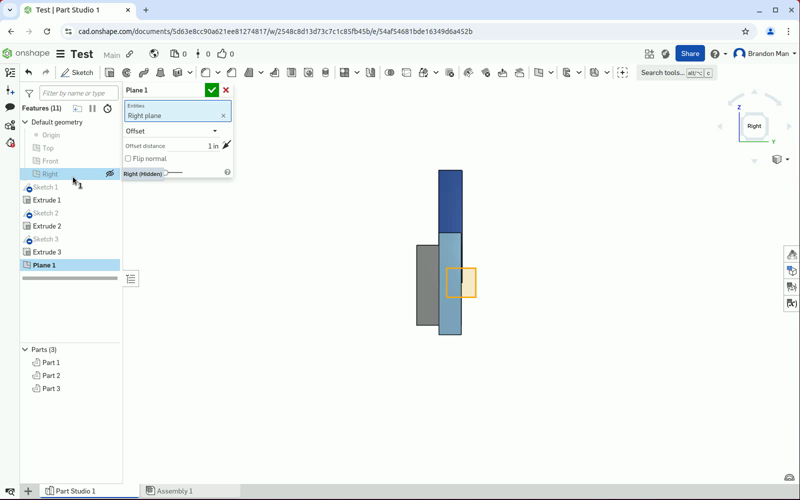
key(tab, 2)
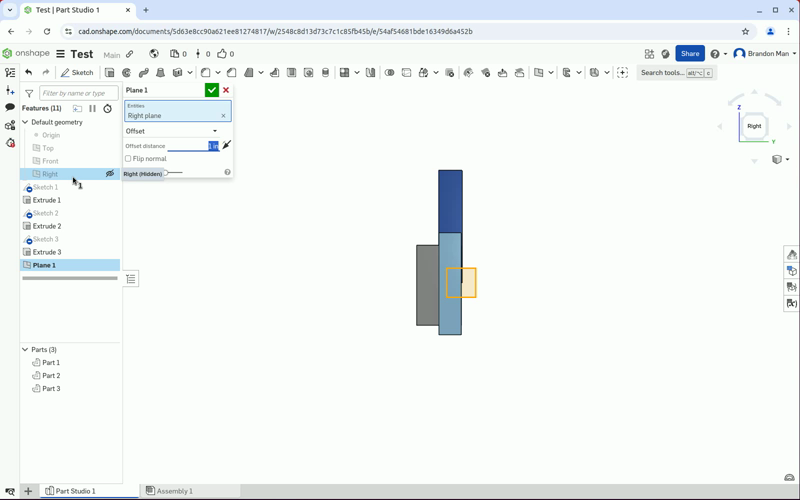
text(2.65)
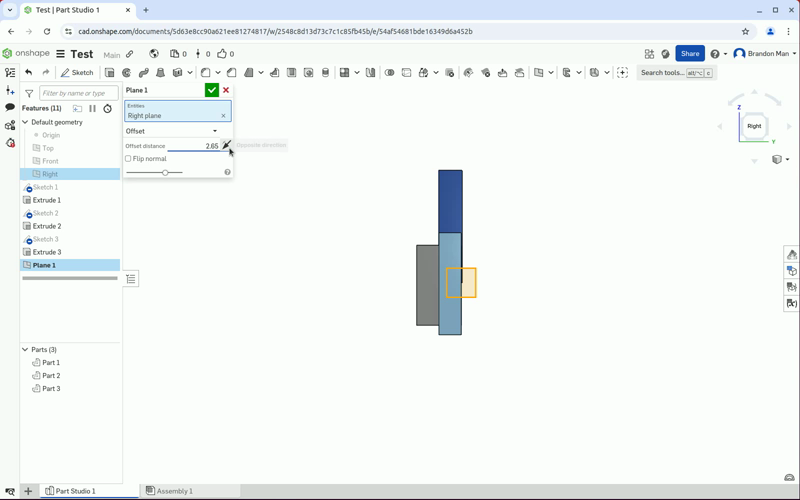
mouse_move(229, 147)
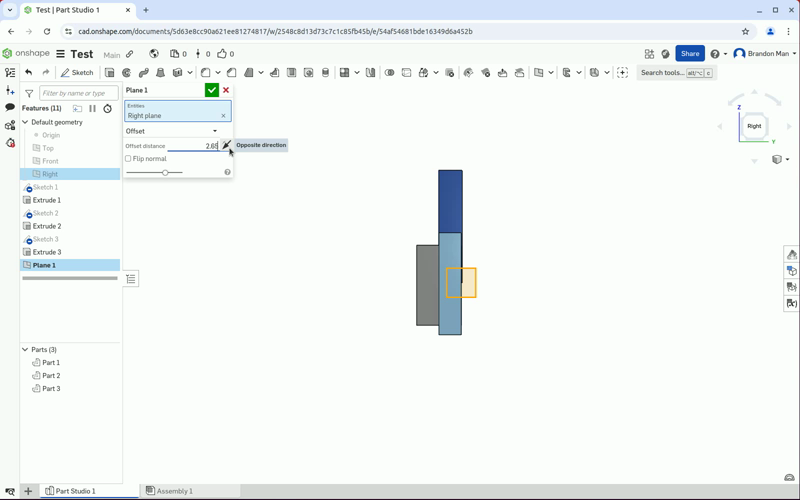
click(229, 147)
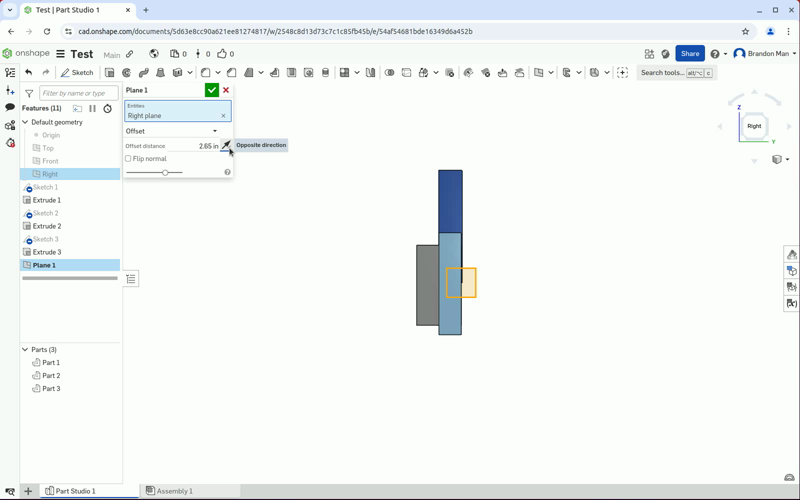
key(enter, 2)
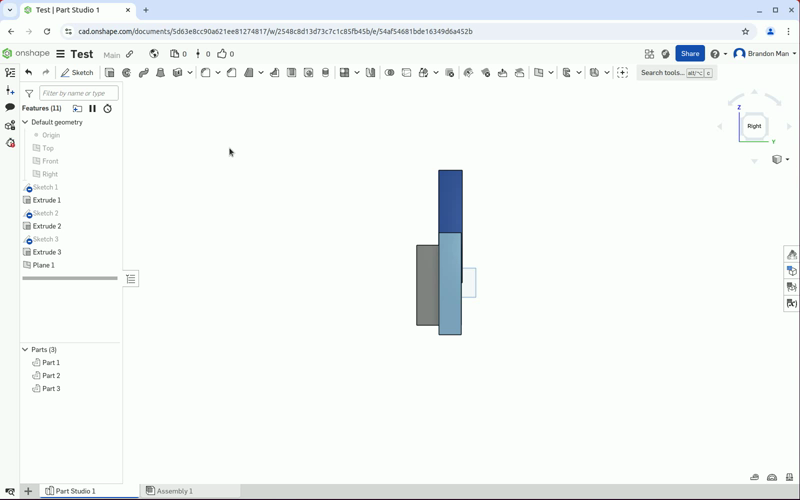
key(shift+s)
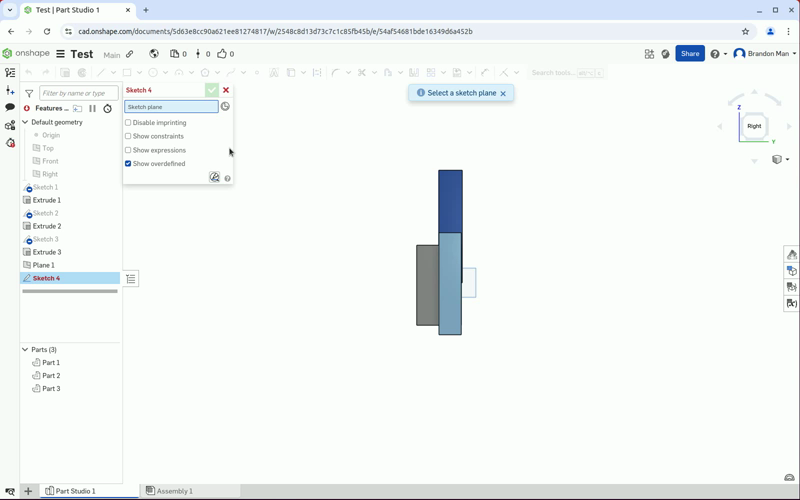
mouse_move(73, 267)
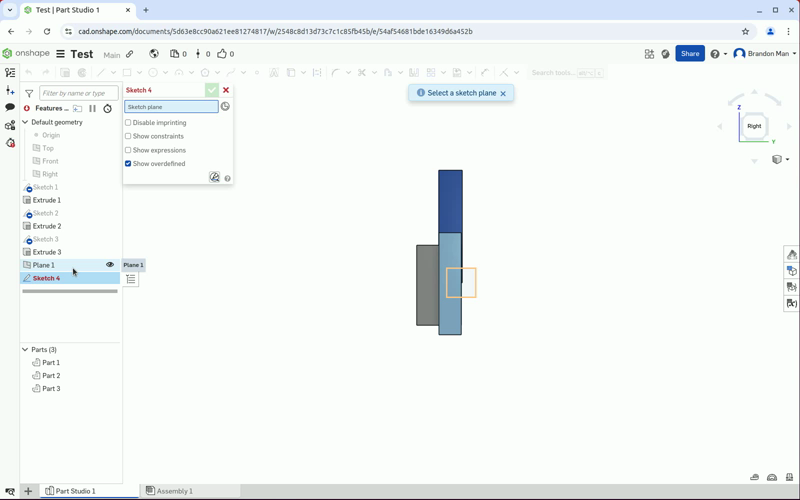
click(73, 267)
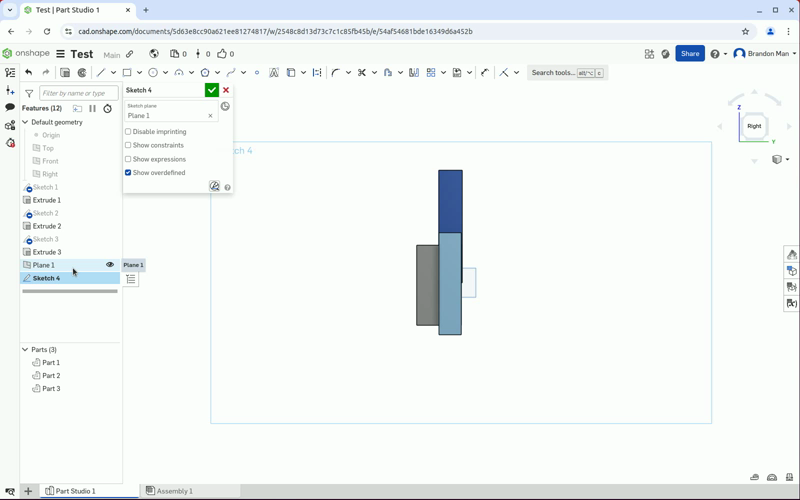
mouse_move(73, 352)
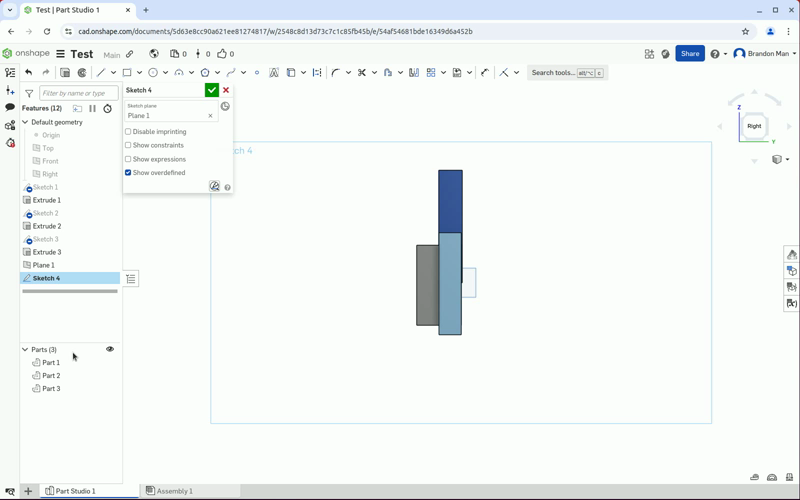
key(y)
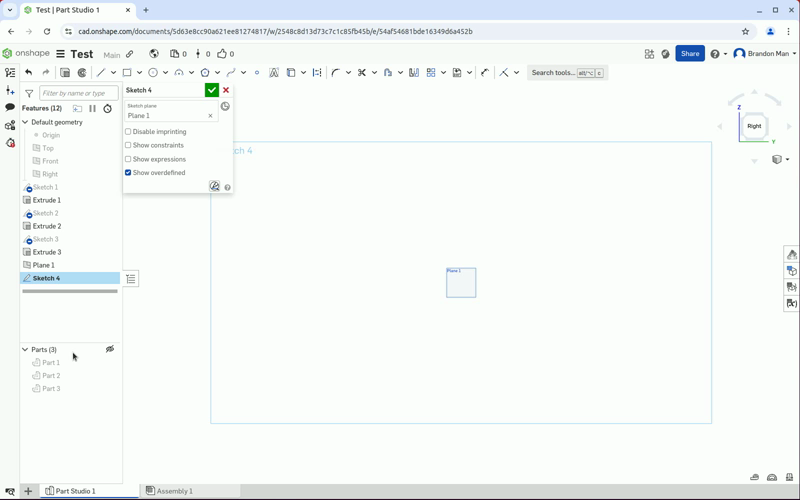
key(l)
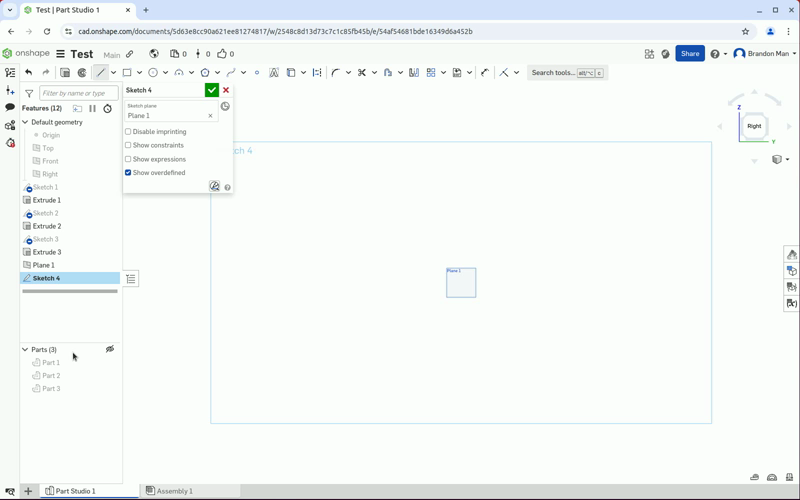
key_down(shift)
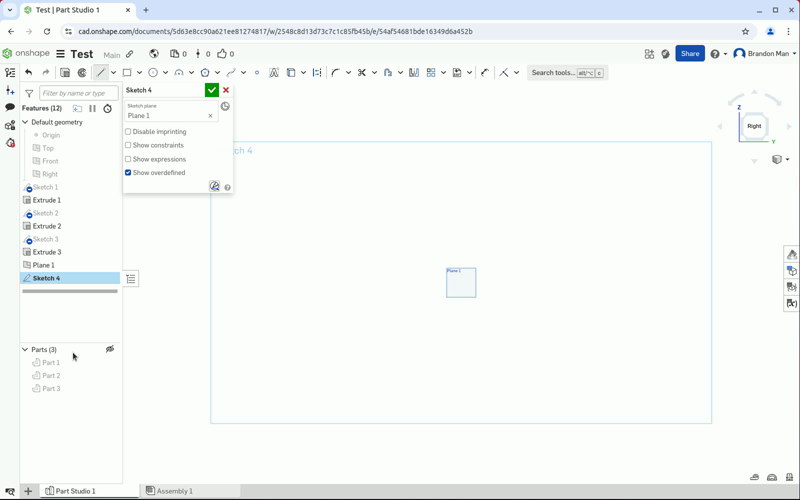
mouse_move(438, 191)
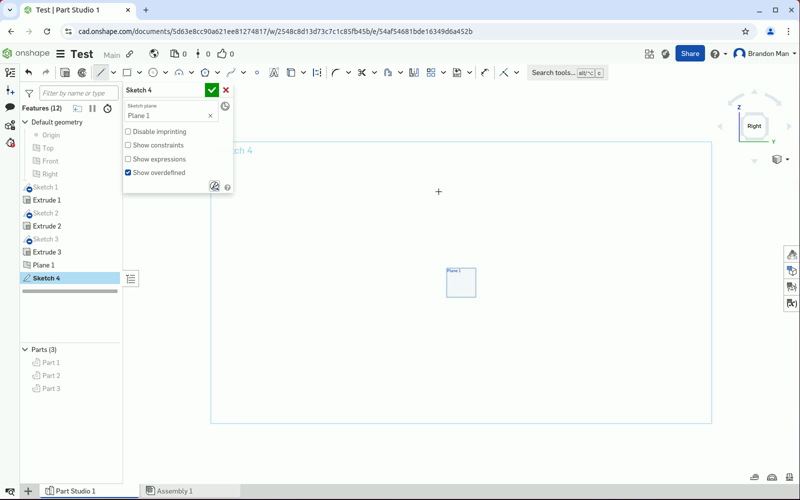
click(438, 191)
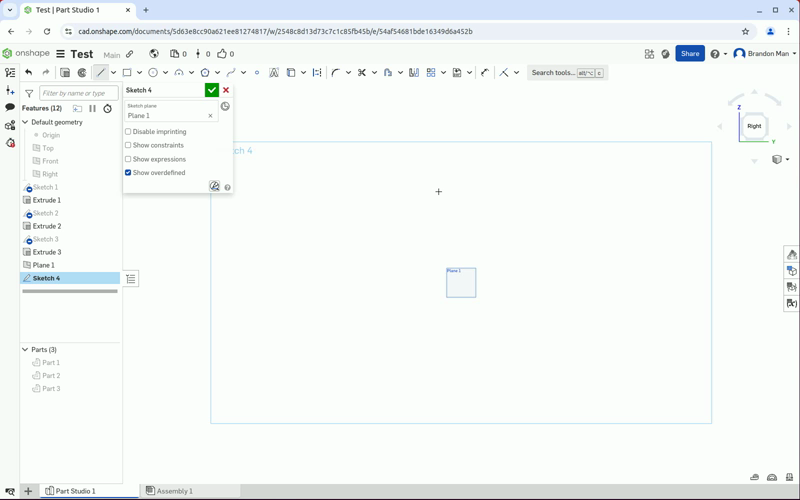
key_up(shift)
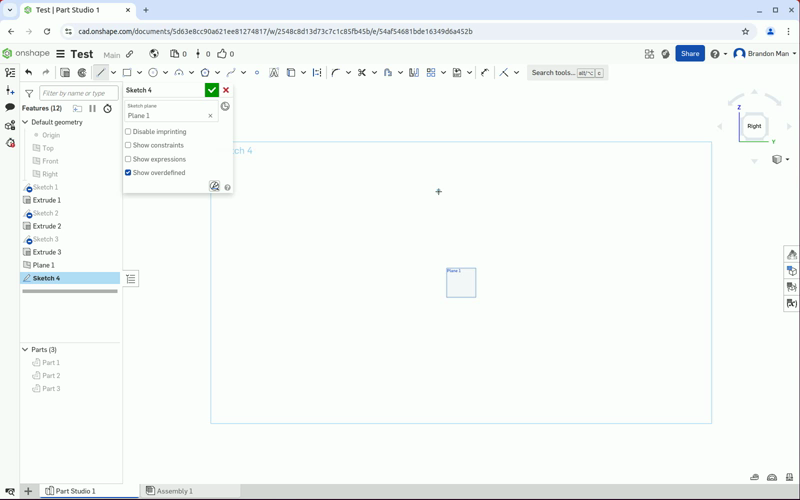
key_down(shift)
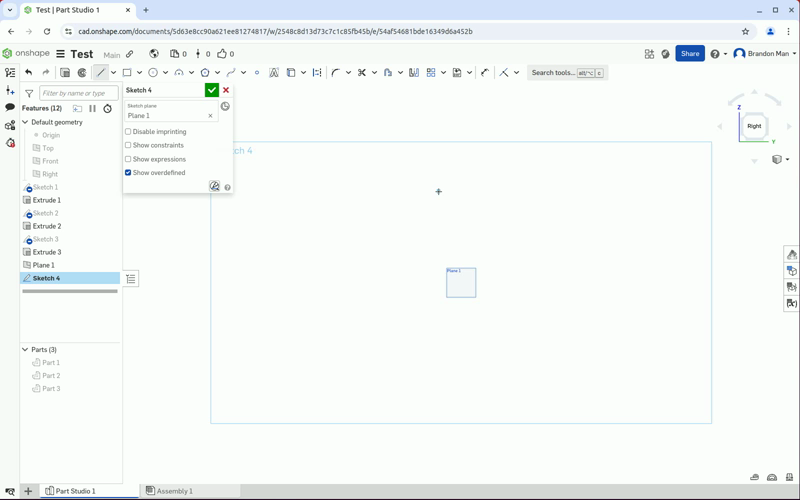
mouse_move(468, 191)
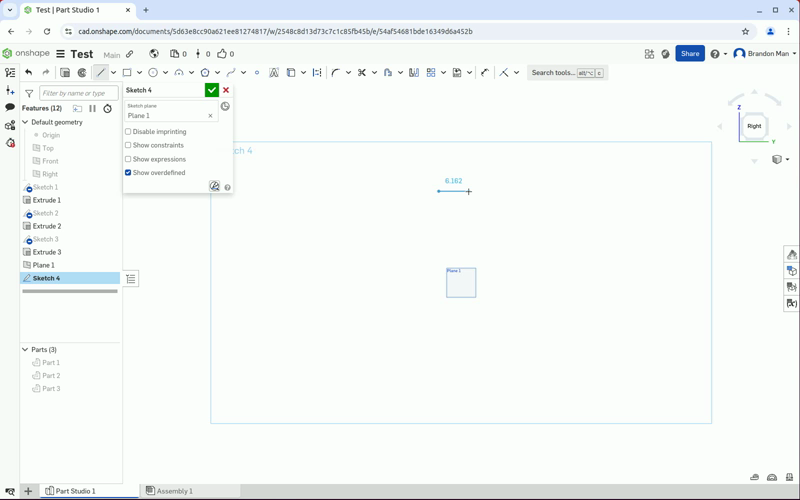
mouse_move(461, 191)
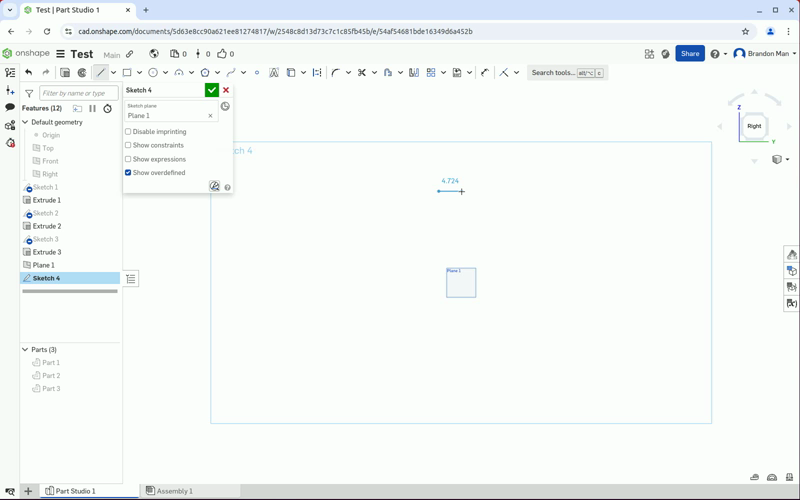
click(461, 191)
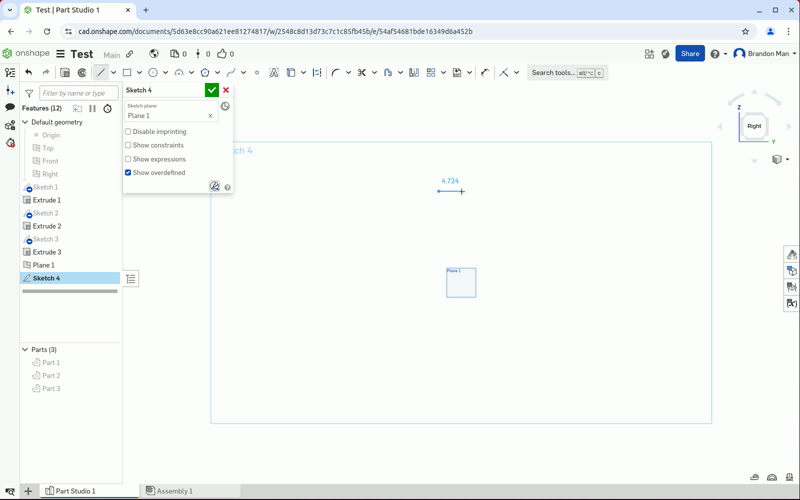
key_up(shift)
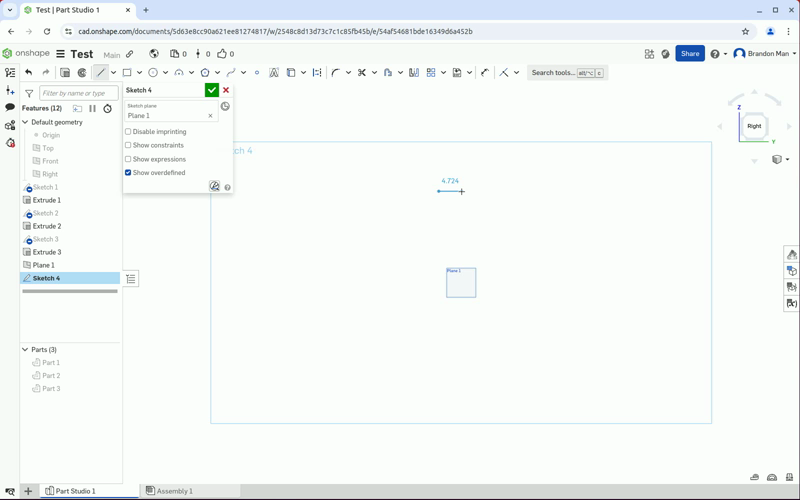
key_down(shift)
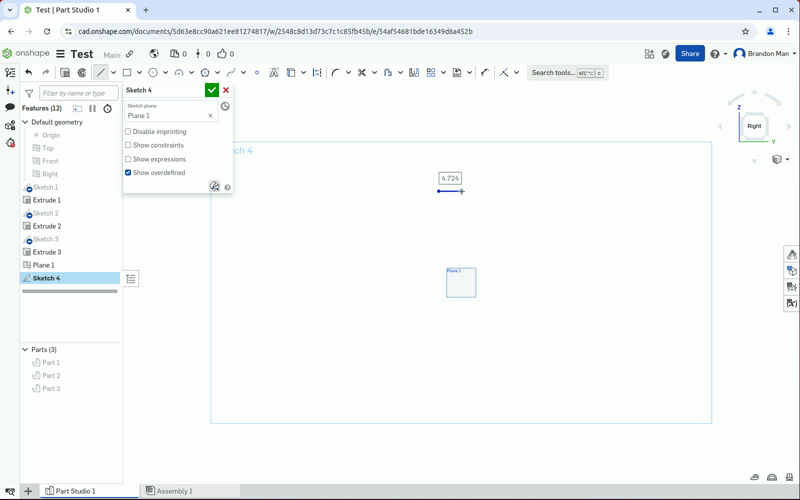
mouse_move(491, 191)
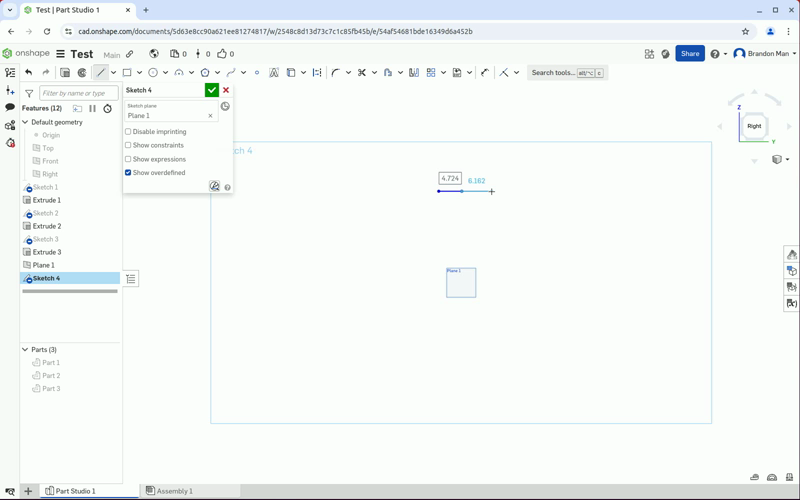
mouse_move(461, 169)
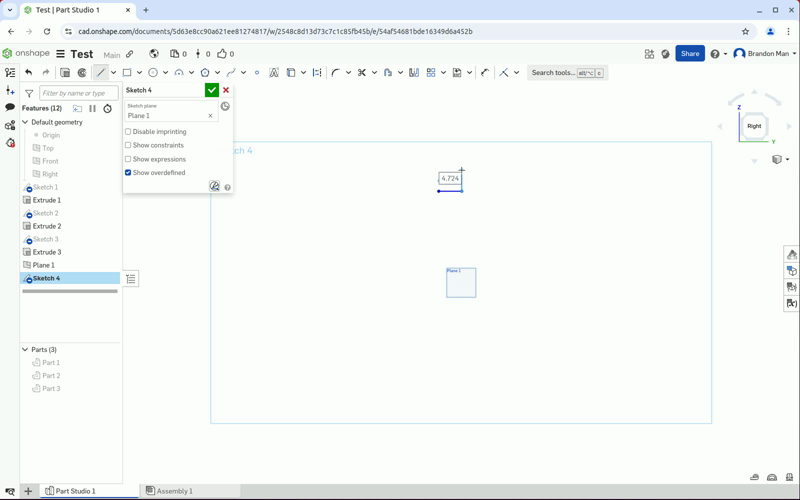
click(461, 169)
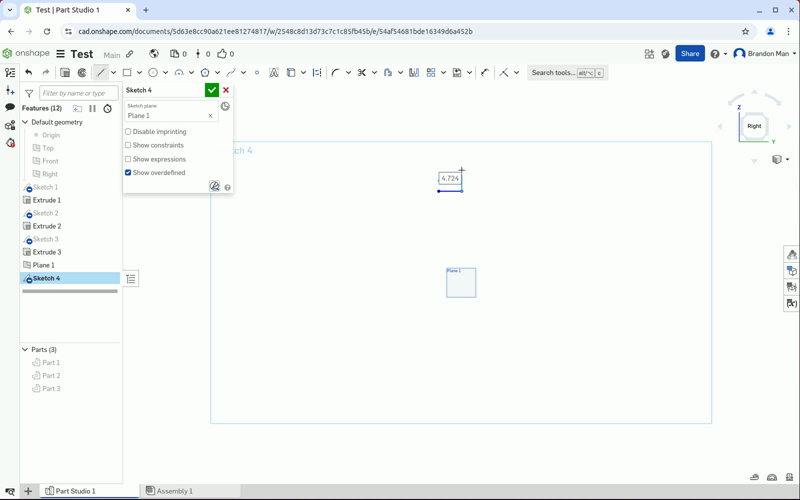
key_up(shift)
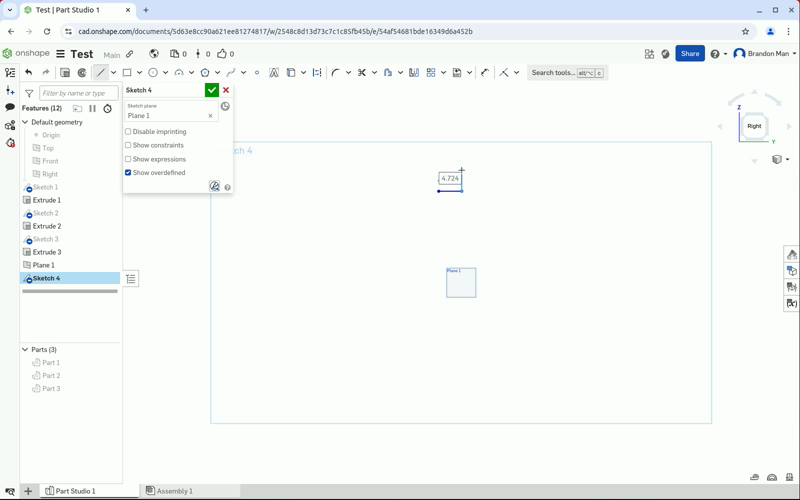
key_down(shift)
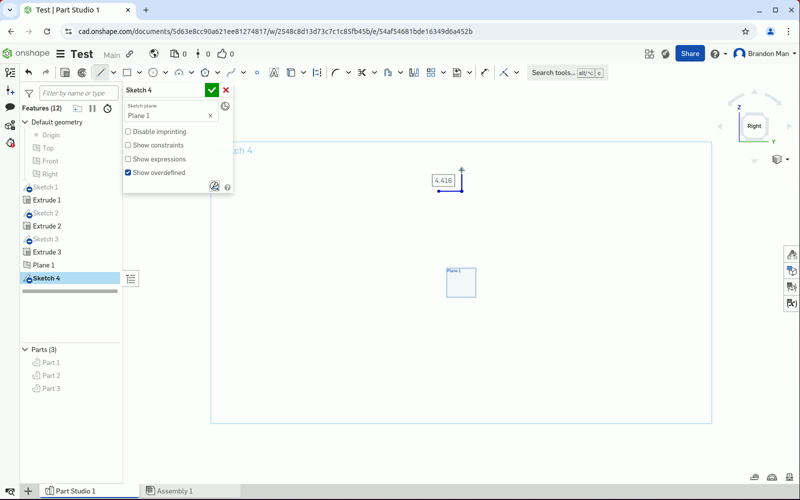
mouse_move(491, 169)
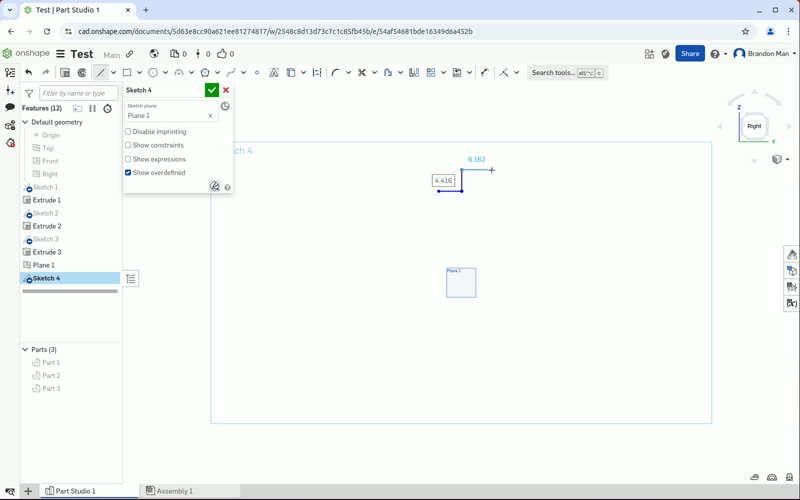
mouse_move(438, 169)
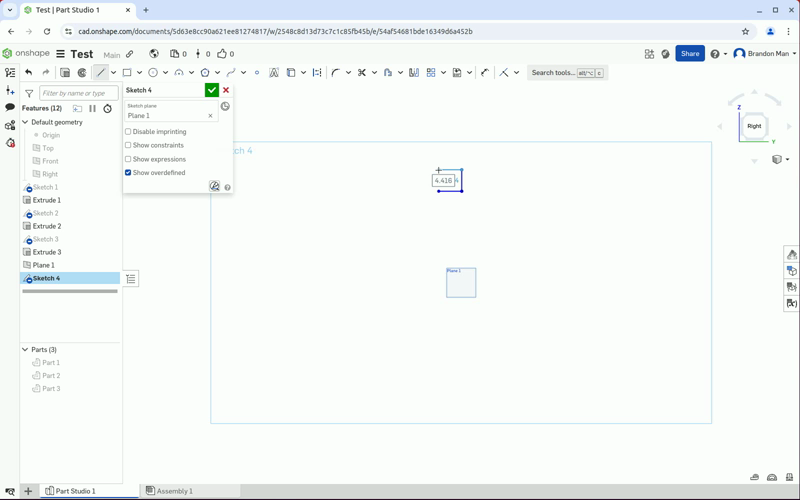
click(438, 169)
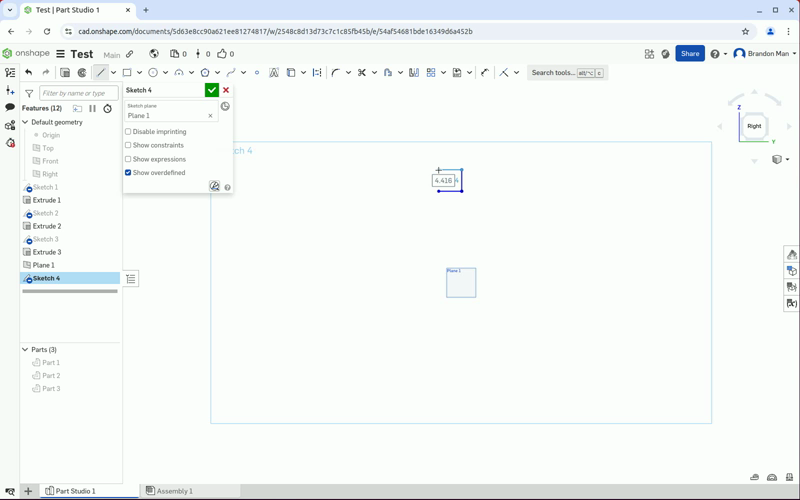
key_up(shift)
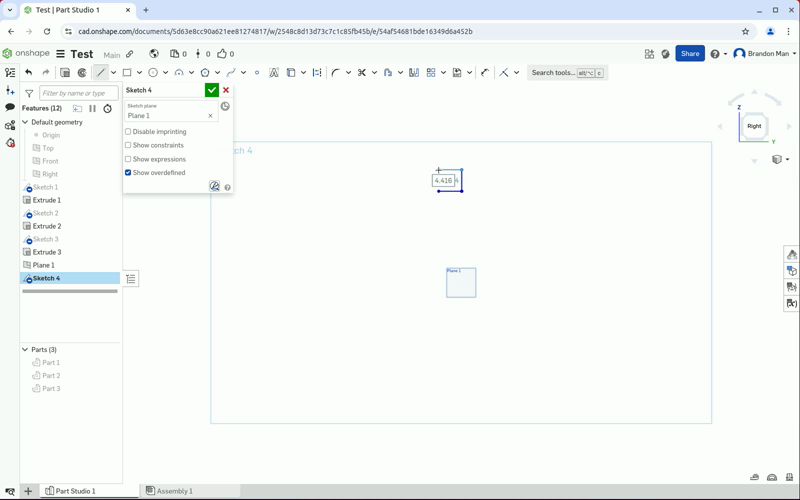
mouse_move(468, 169)
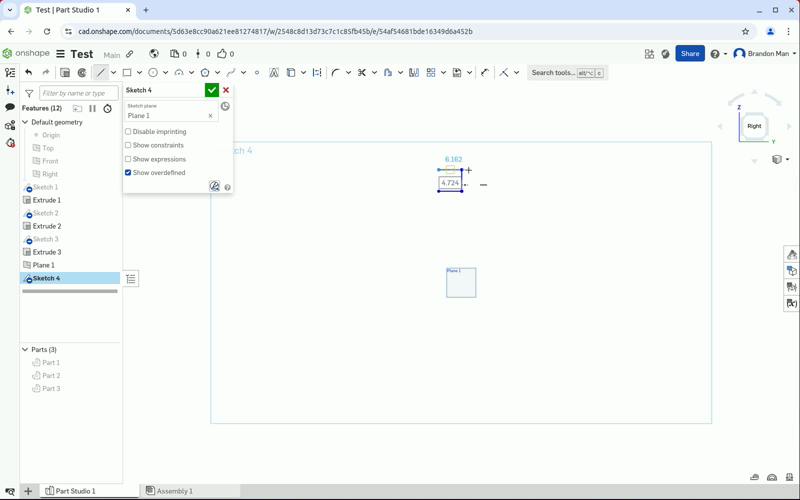
key_down(shift)
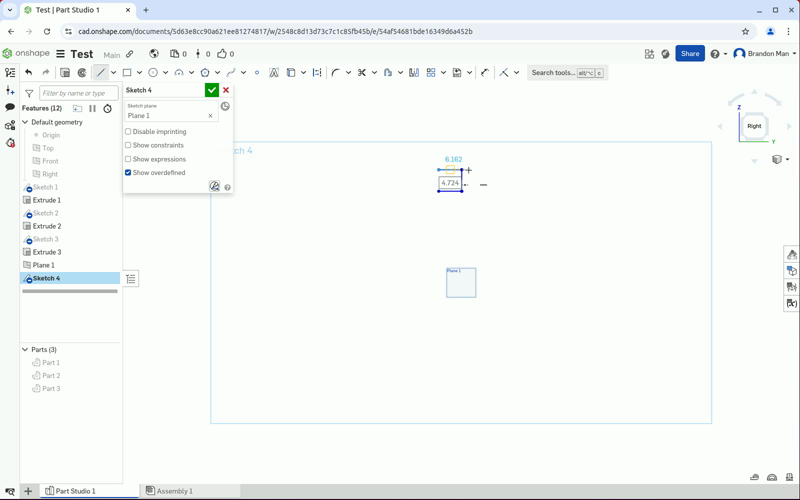
mouse_move(438, 191)
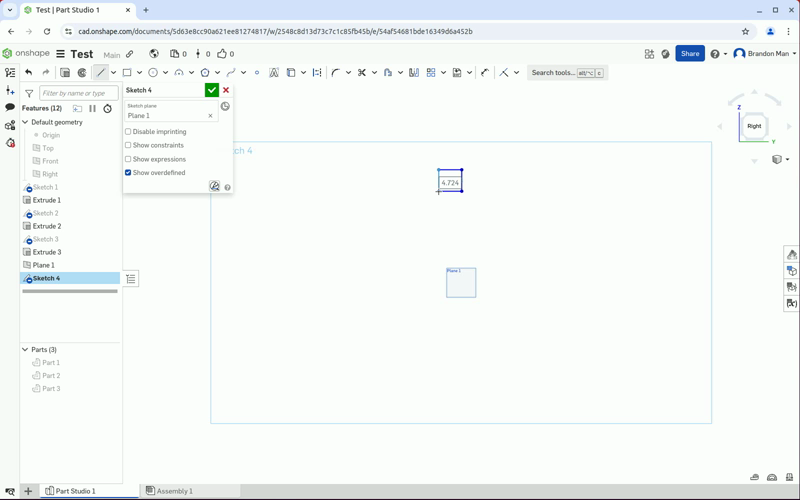
key_up(shift)
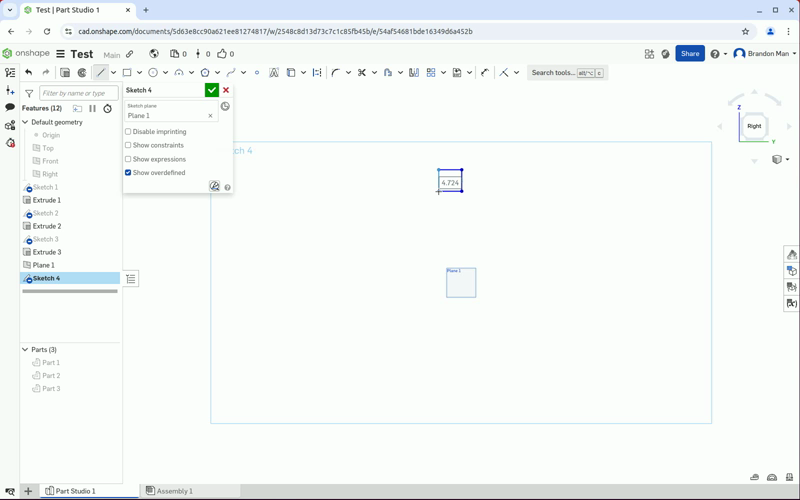
click(438, 191)
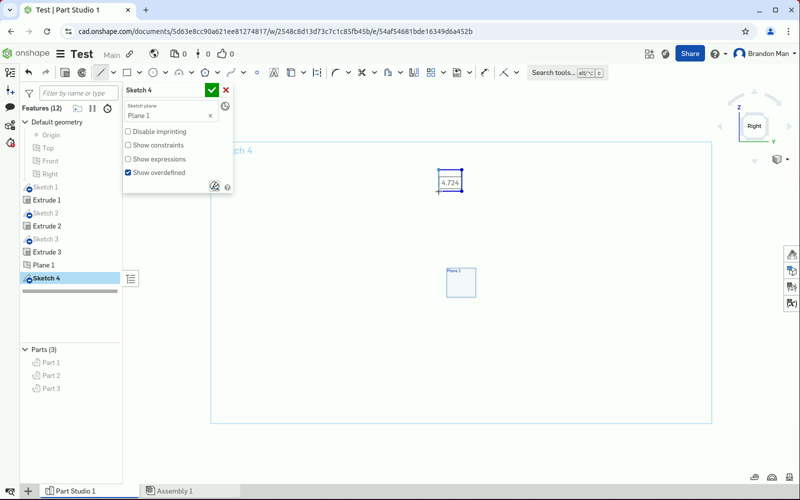
key(esc)
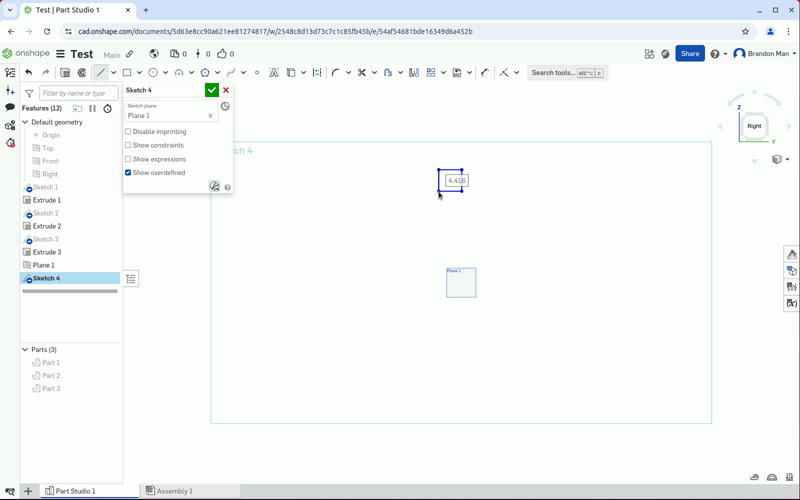
mouse_move(455, 182)
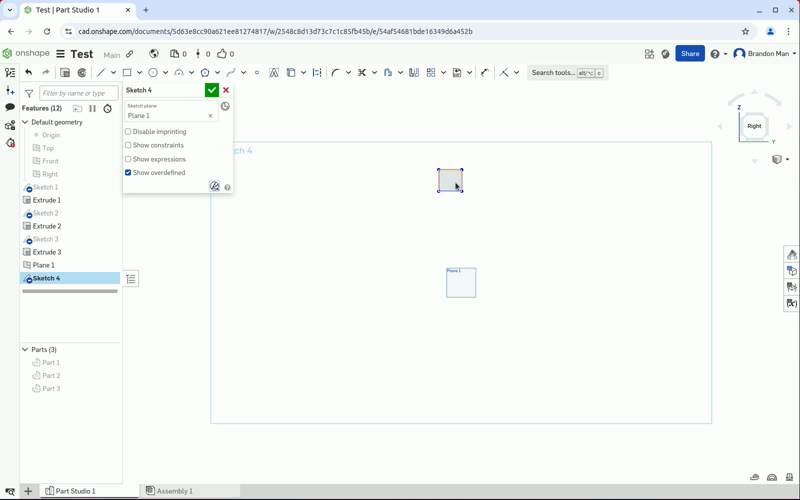
scroll(6)
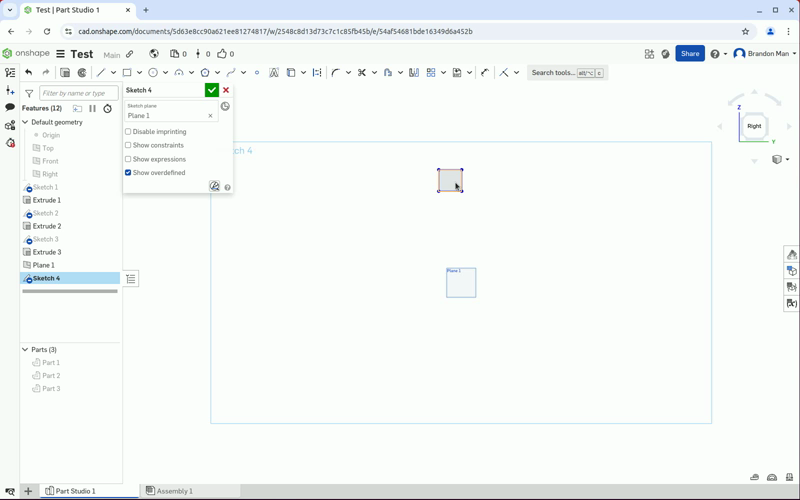
scroll(6)
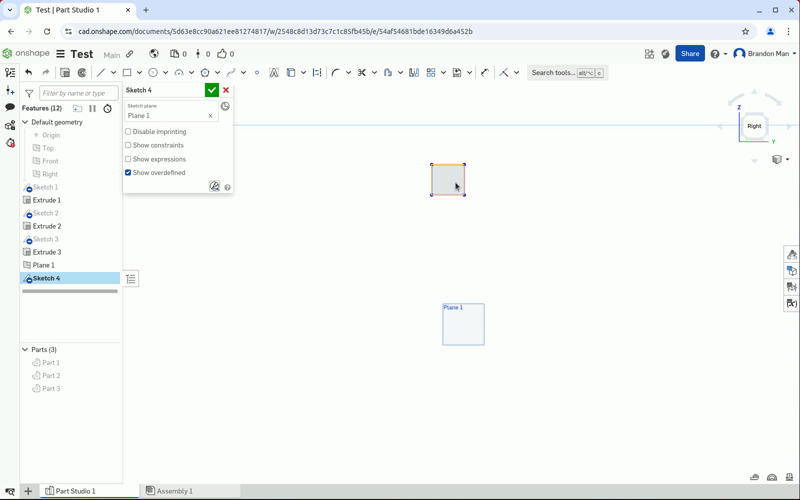
scroll(6)
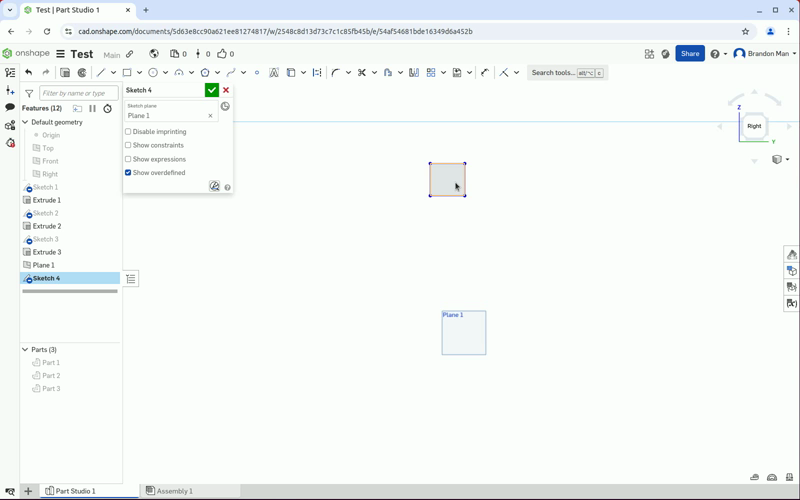
scroll(6)
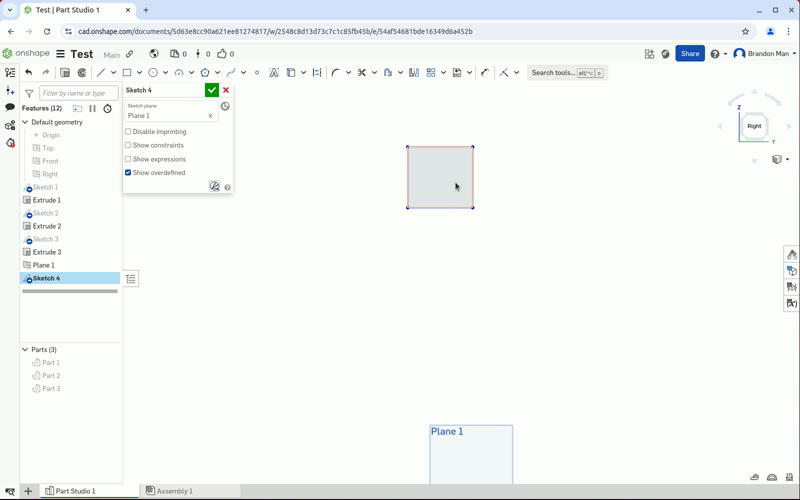
scroll(6)
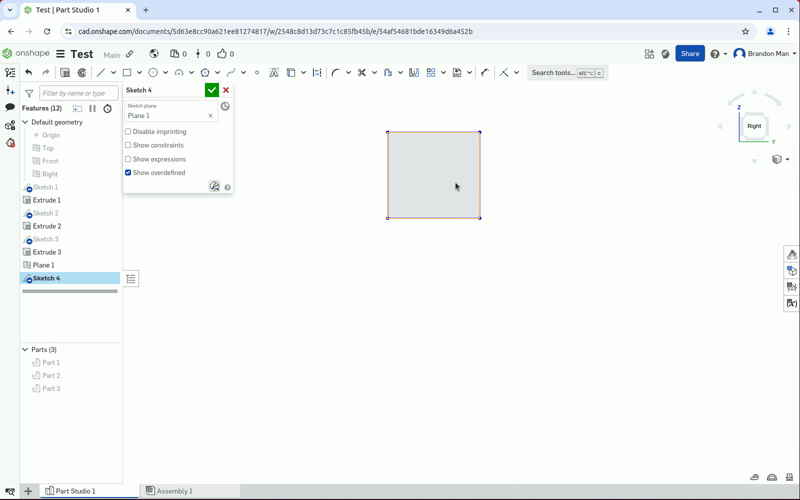
scroll(6)
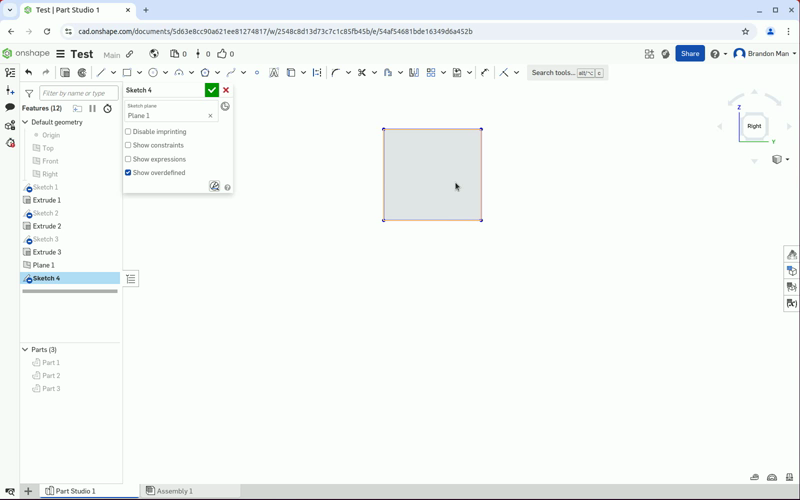
scroll(6)
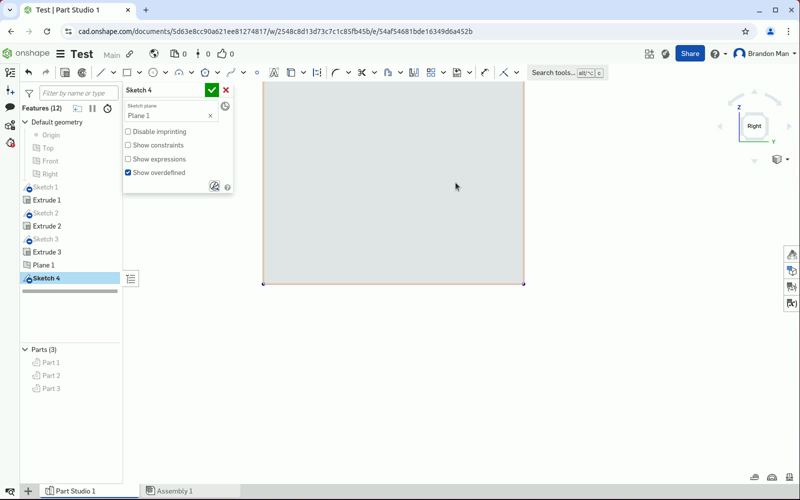
click(455, 182)
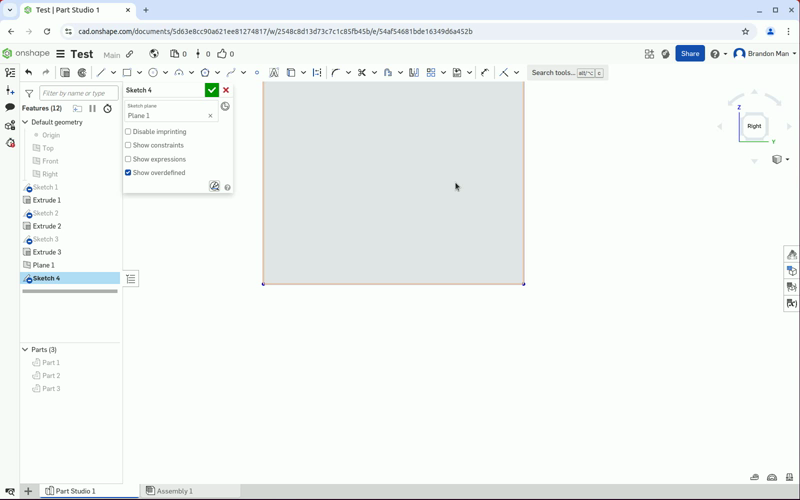
scroll(-6)
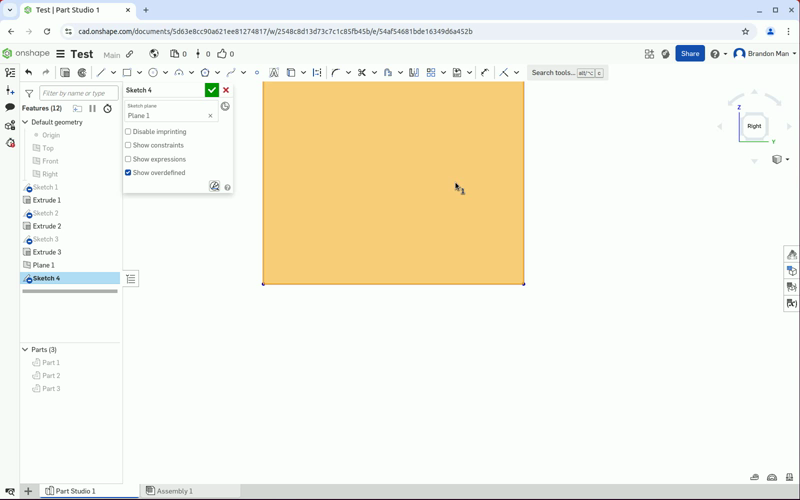
scroll(-6)
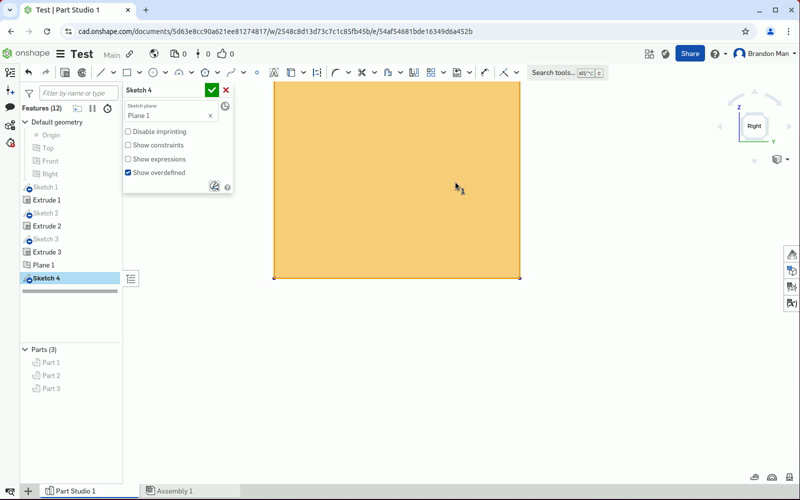
scroll(-6)
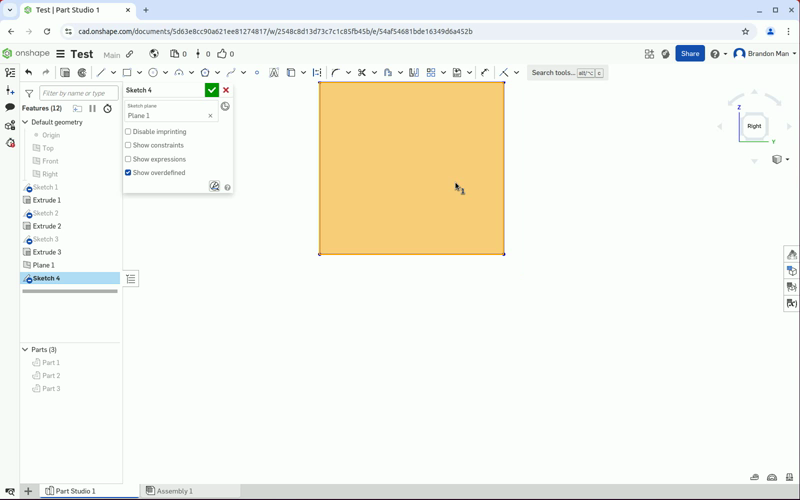
scroll(-6)
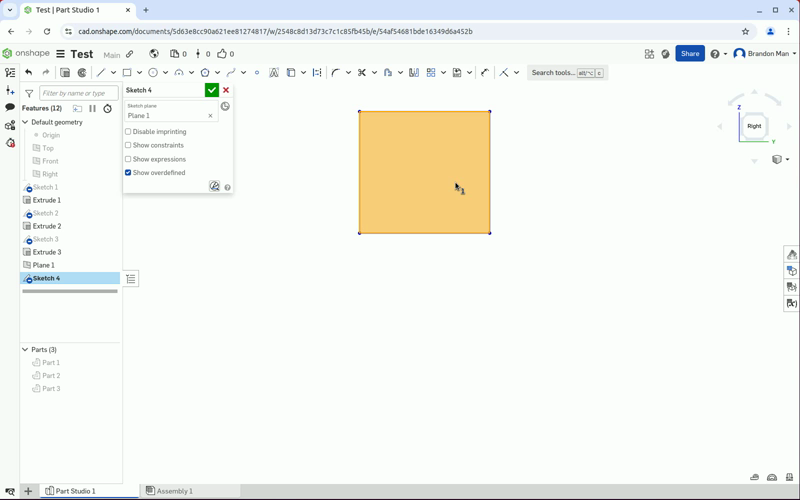
scroll(-6)
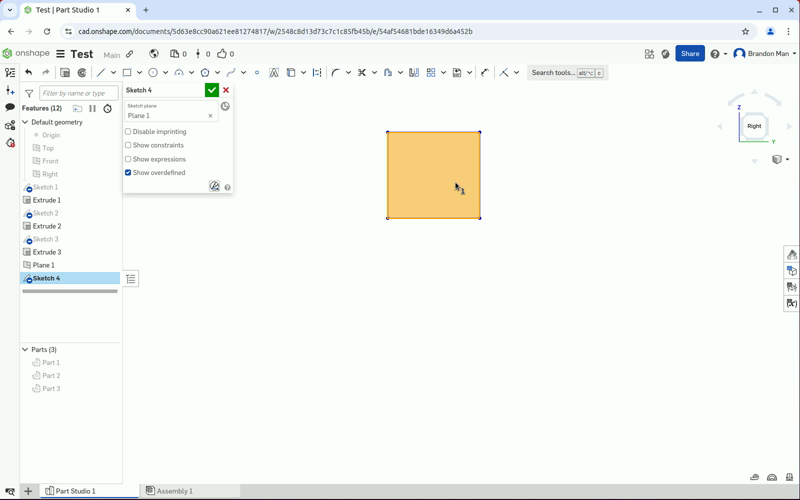
scroll(-6)
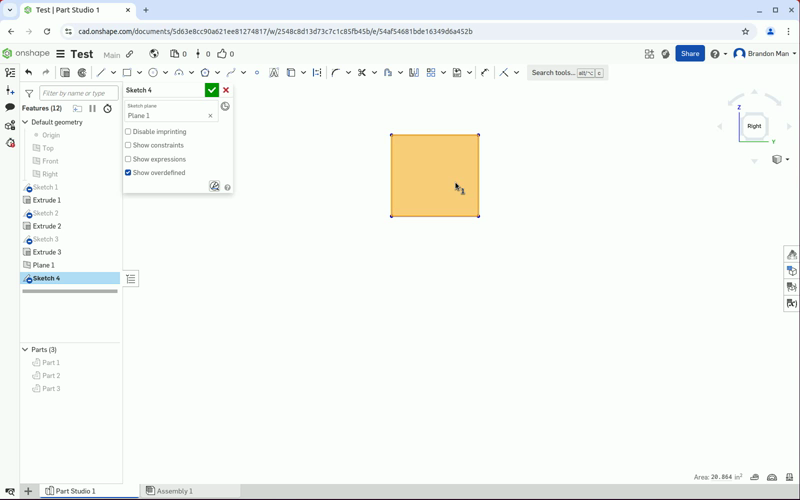
scroll(-6)
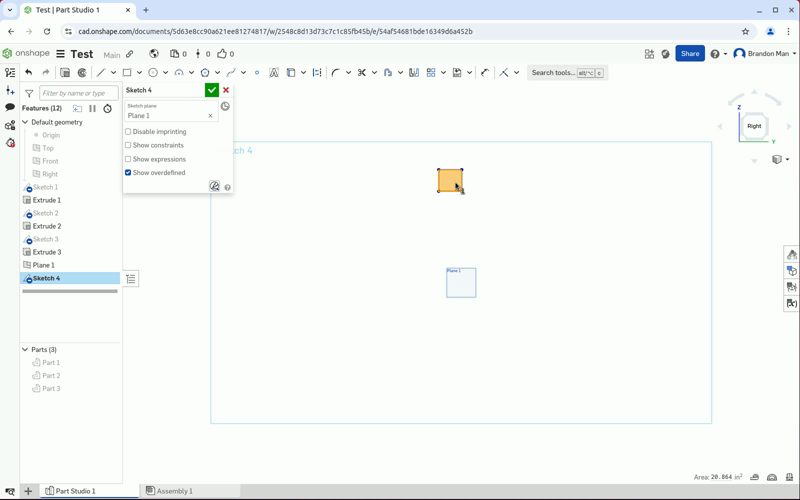
mouse_move(73, 352)
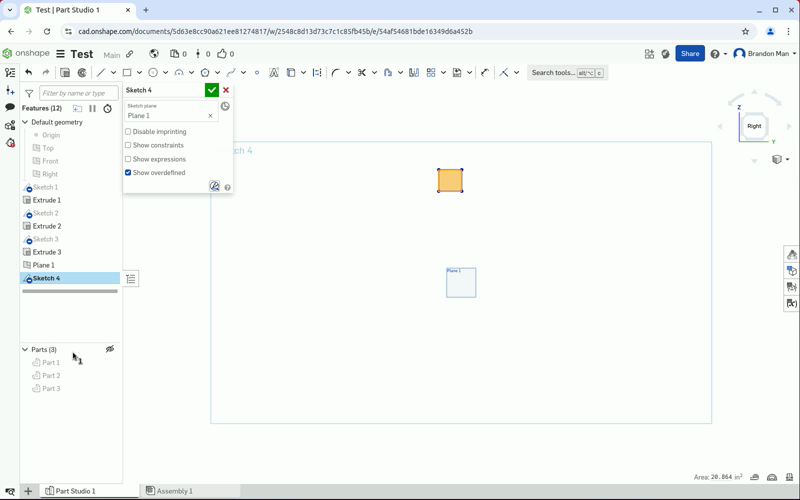
key(shift+y)
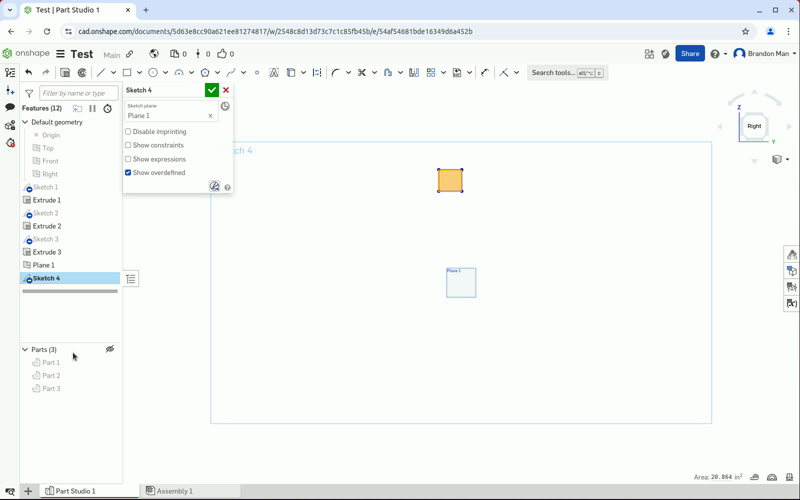
key(shift+e)
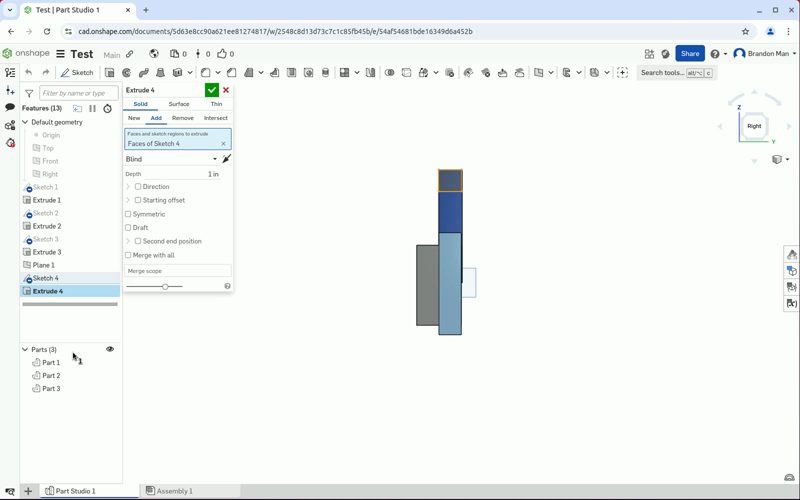
mouse_move(143, 106)
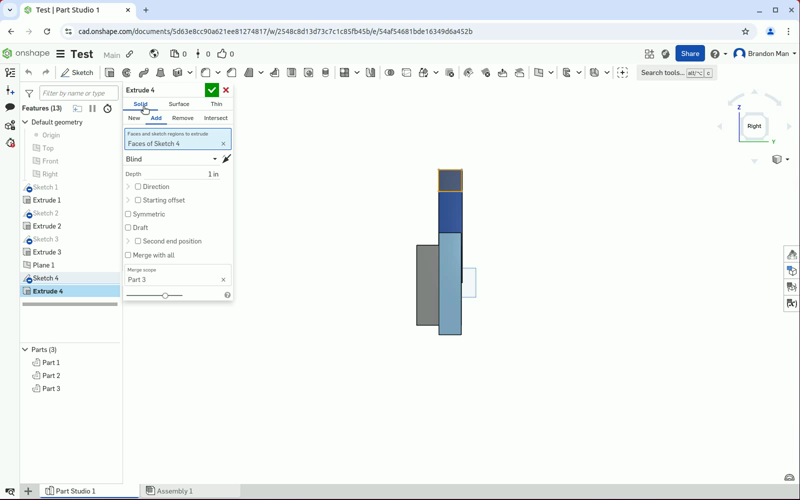
click(143, 106)
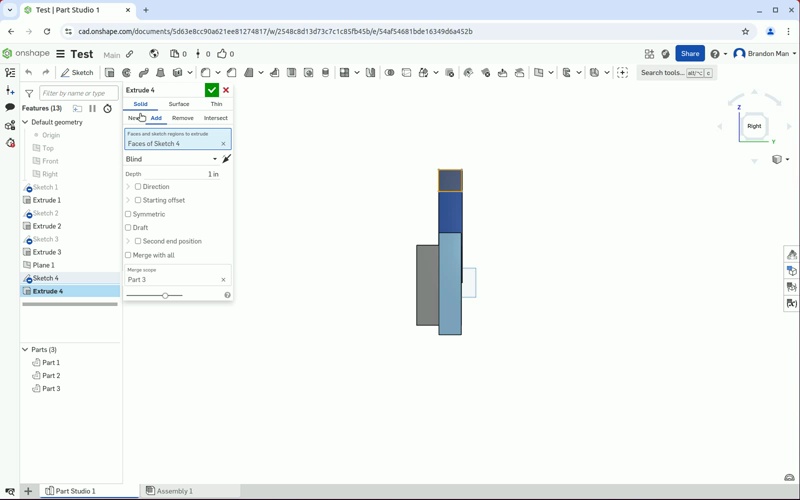
mouse_move(137, 120)
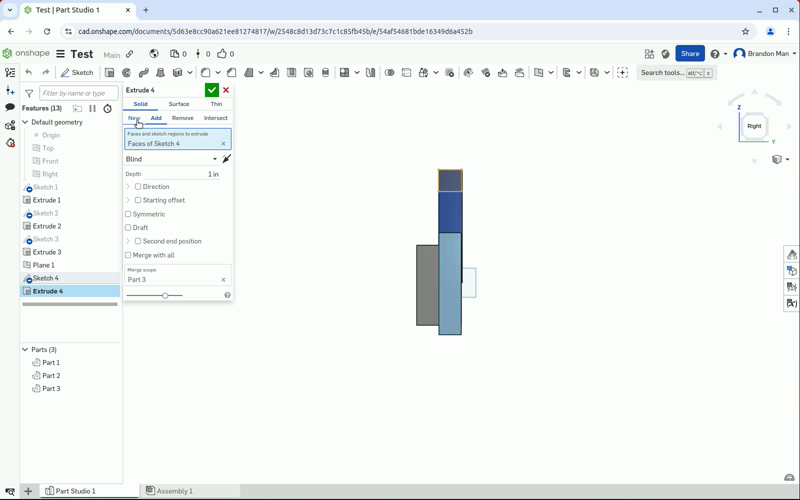
click(137, 120)
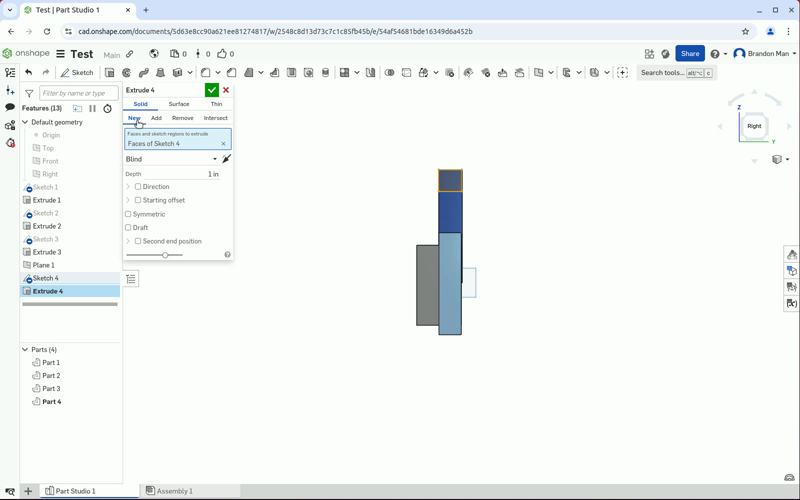
key(tab, 4)
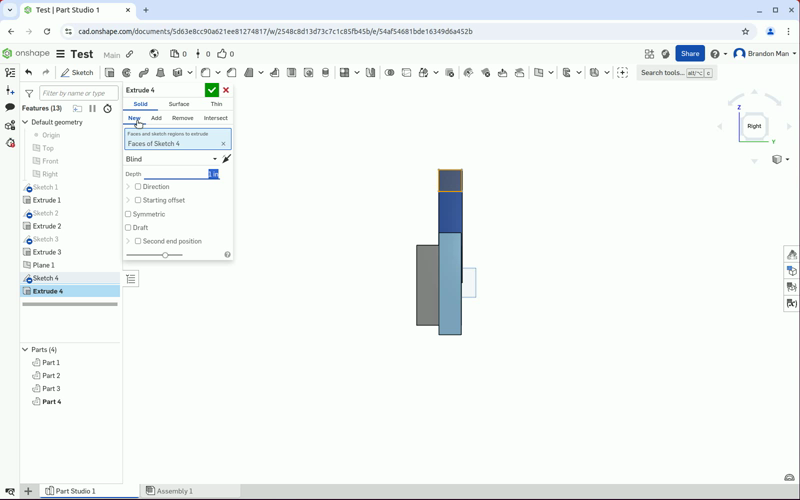
text(9.147)
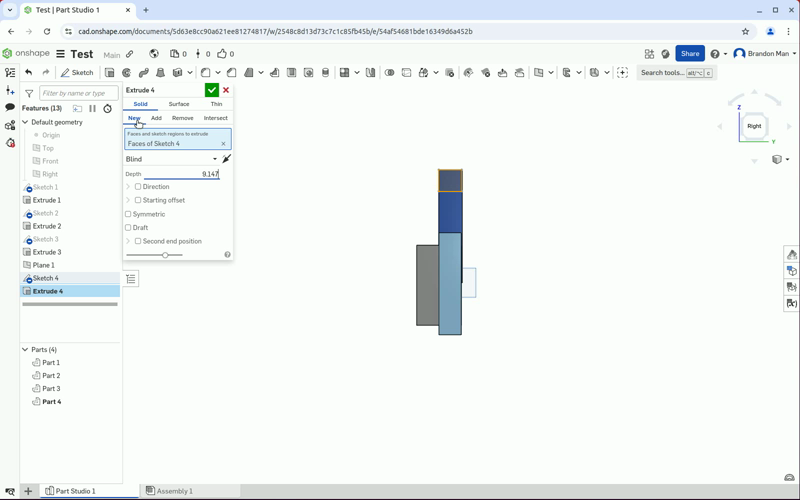
key(enter)
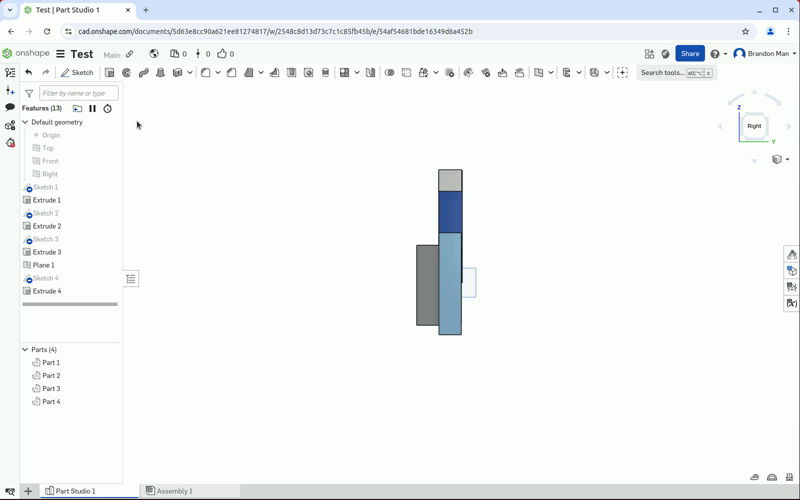
key(shift+h)
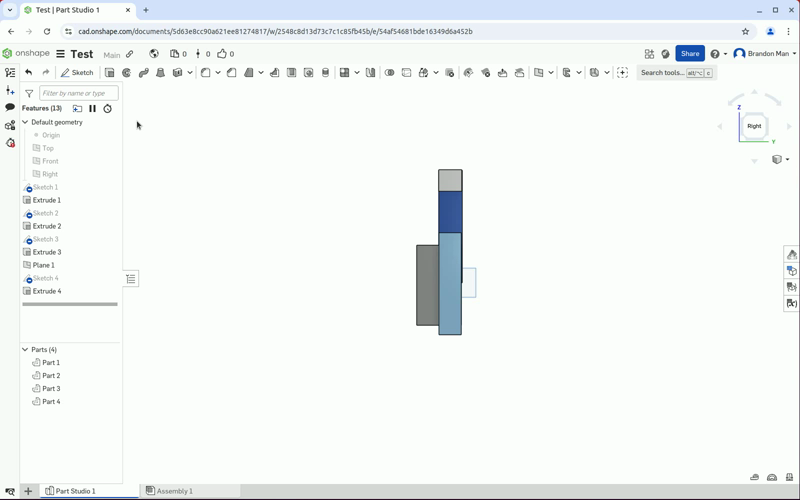
key(shift+h)
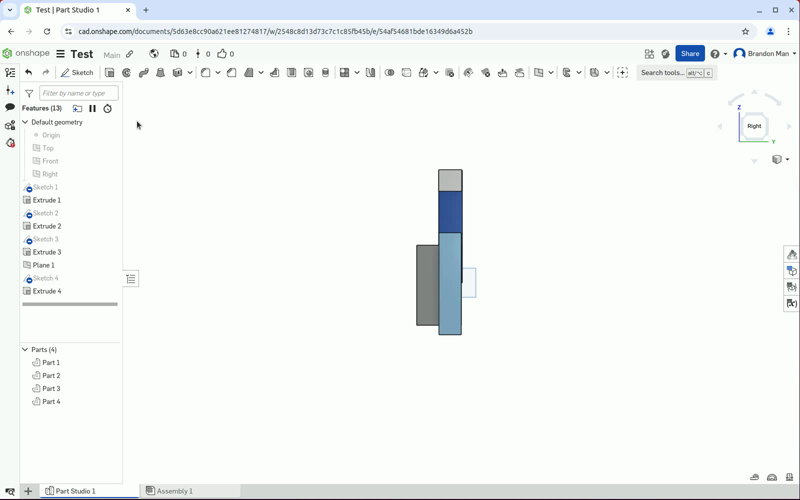
mouse_move(73, 189)
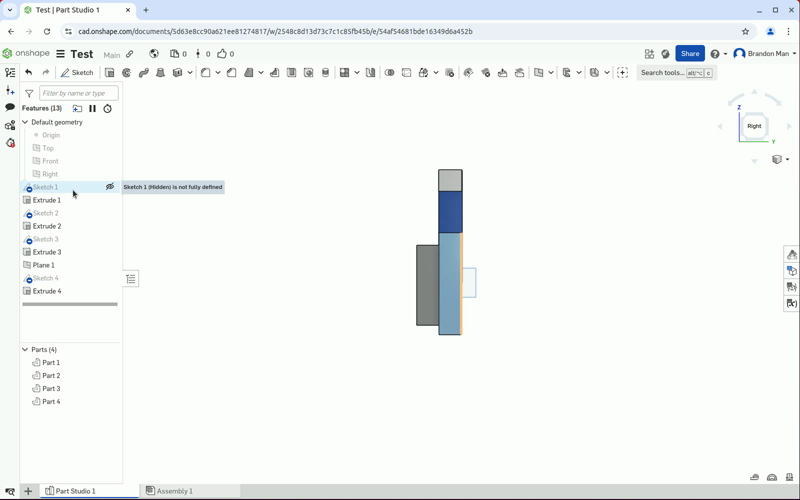
click(73, 189)
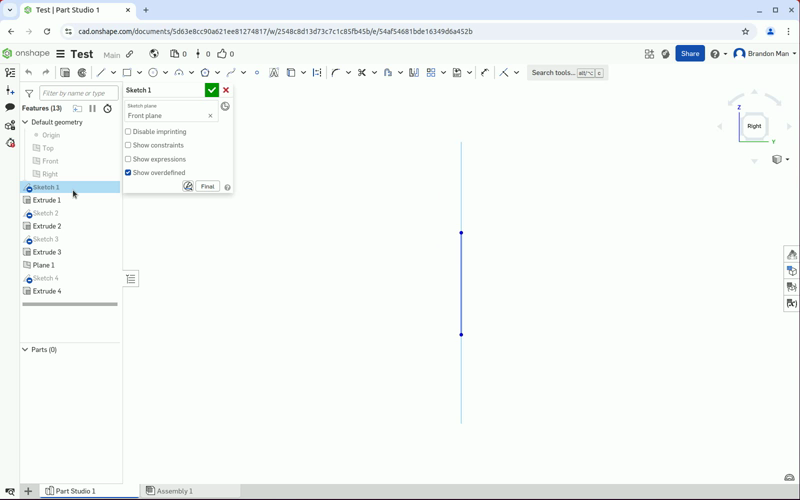
mouse_move(229, 92)
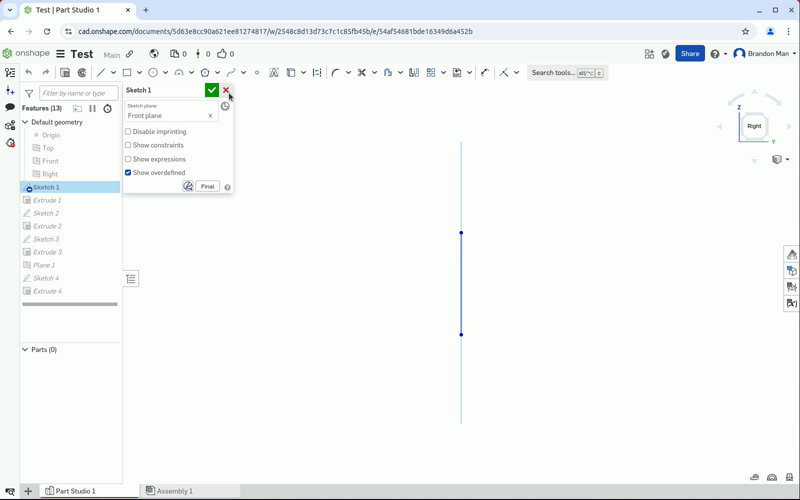
click(229, 92)
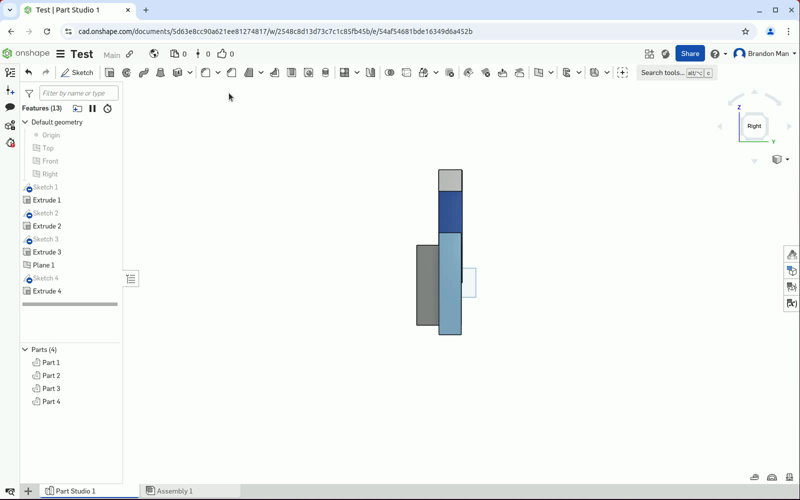
mouse_move(541, 75)
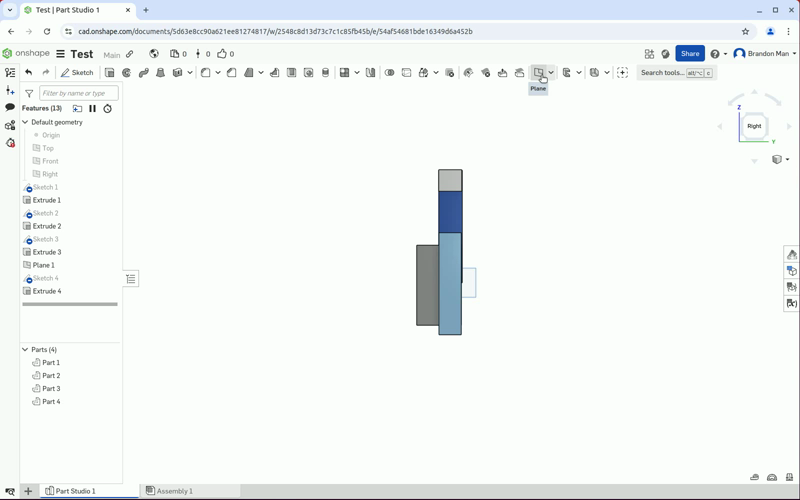
click(541, 75)
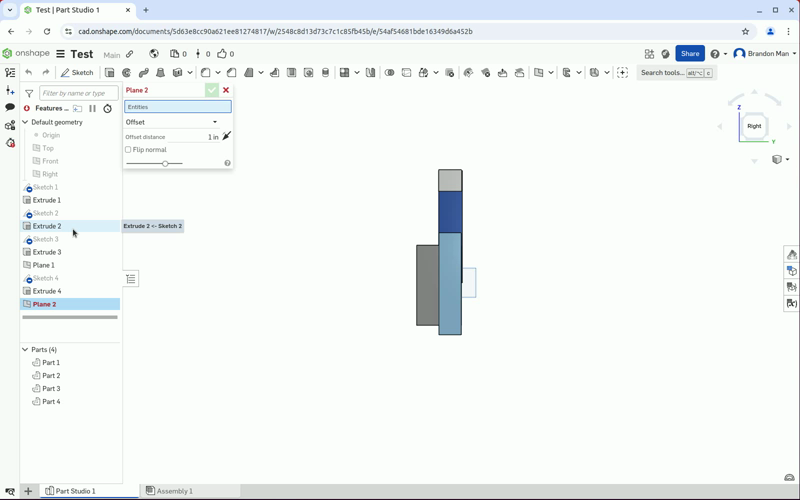
scroll(3)
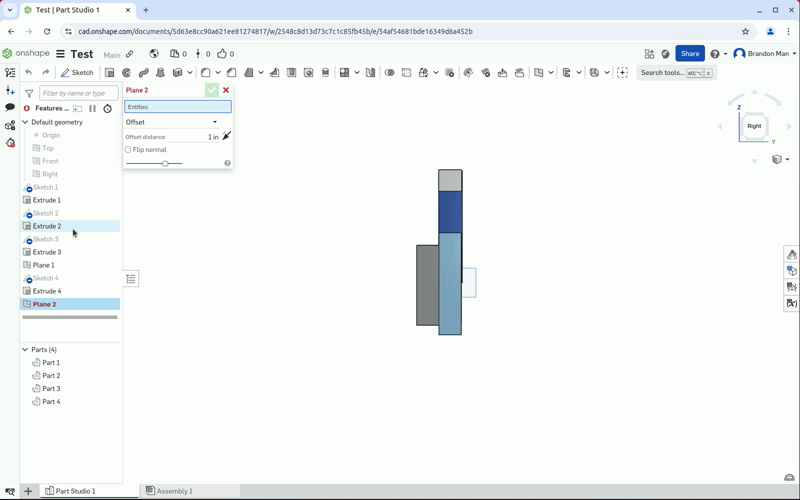
mouse_move(73, 176)
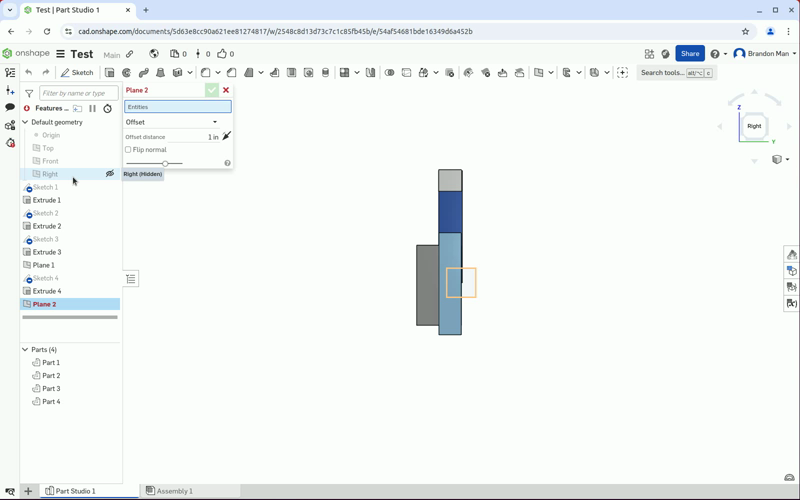
click(73, 176)
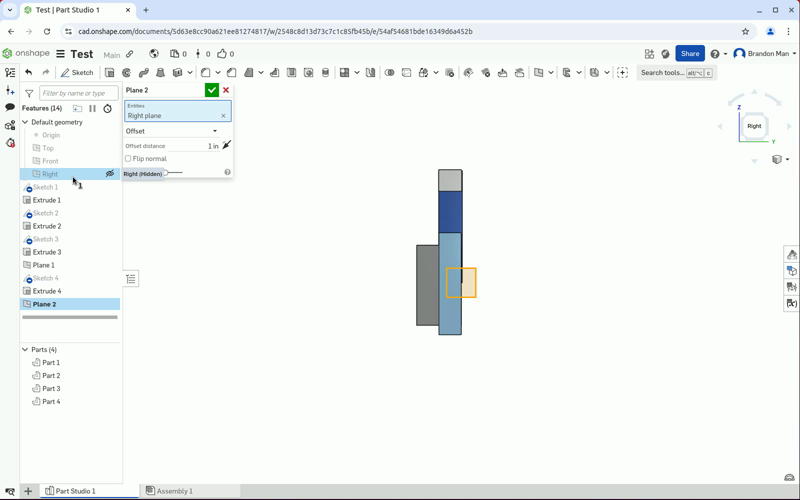
key(tab, 2)
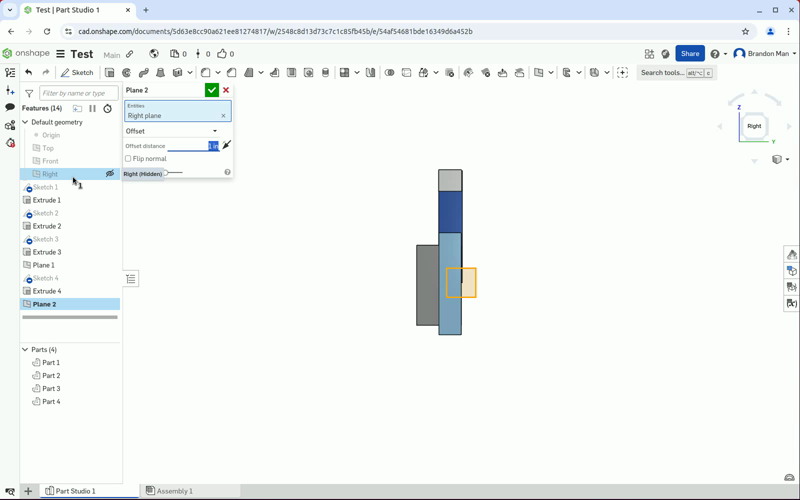
text(2.157)
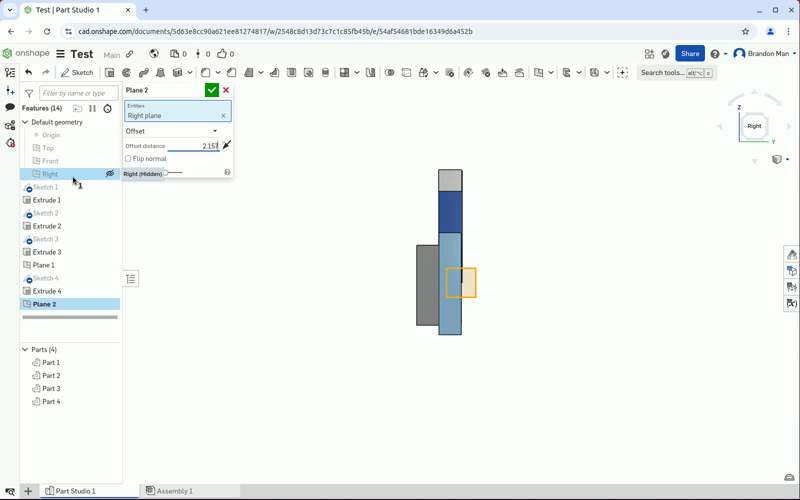
key(enter, 2)
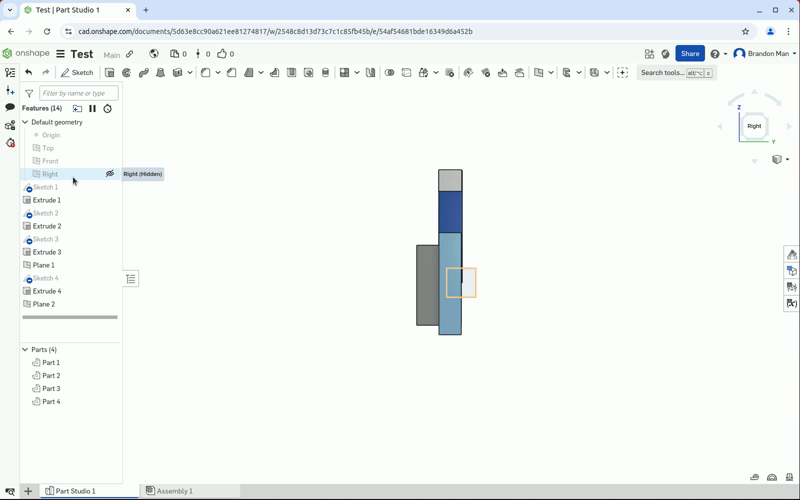
key(shift+s)
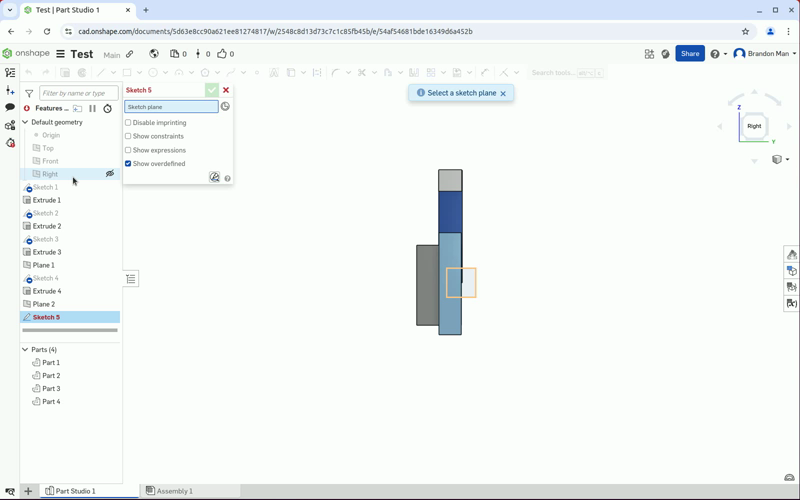
mouse_move(73, 306)
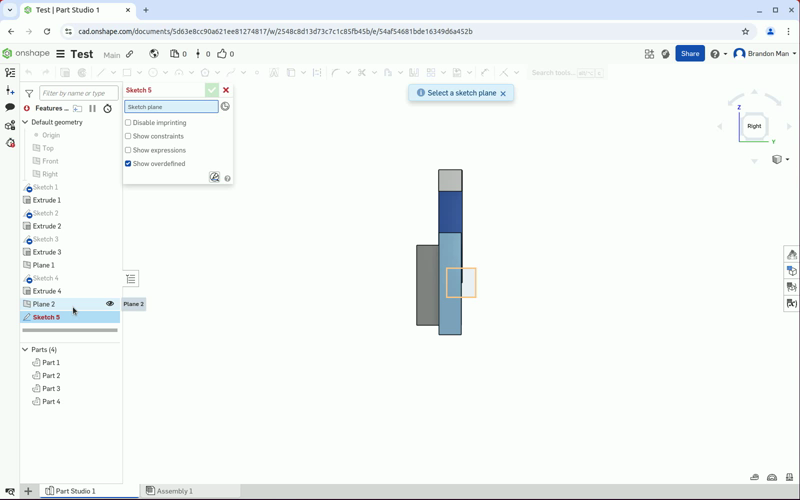
click(73, 306)
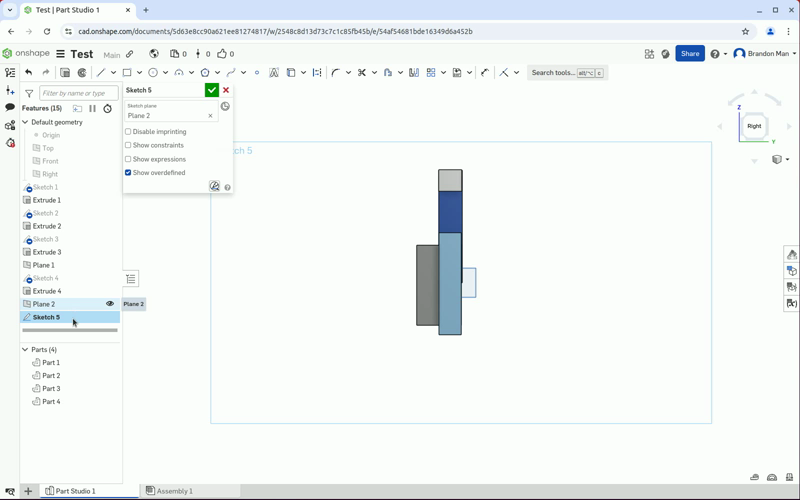
mouse_move(73, 352)
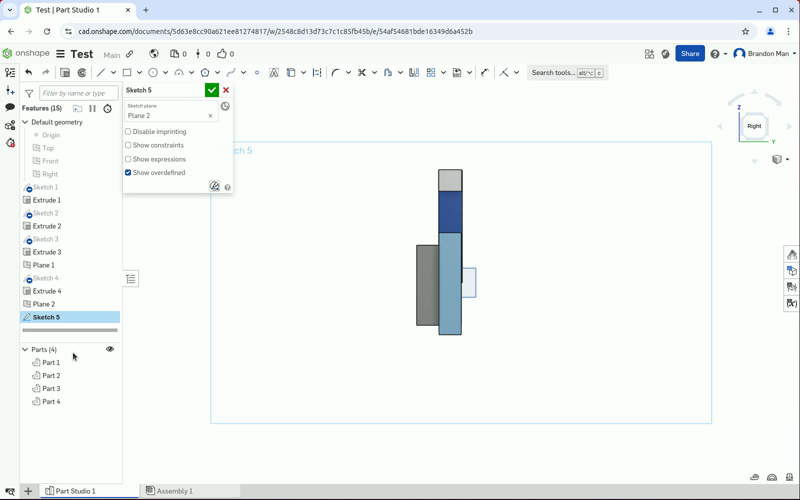
key(y)
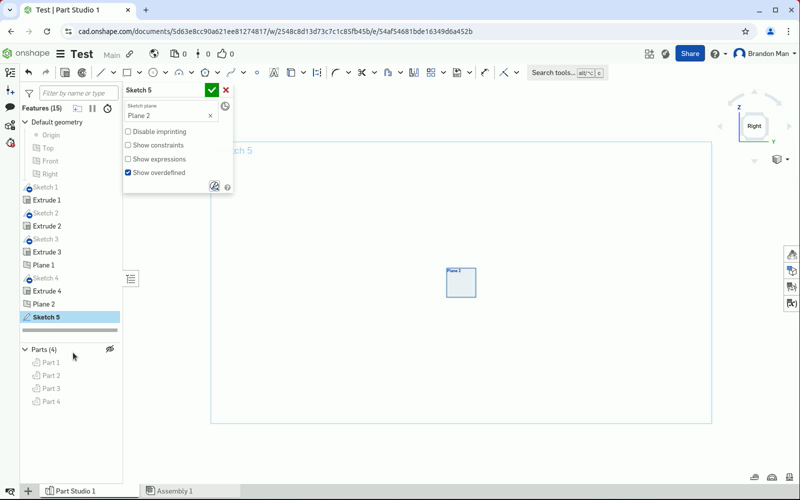
key(l)
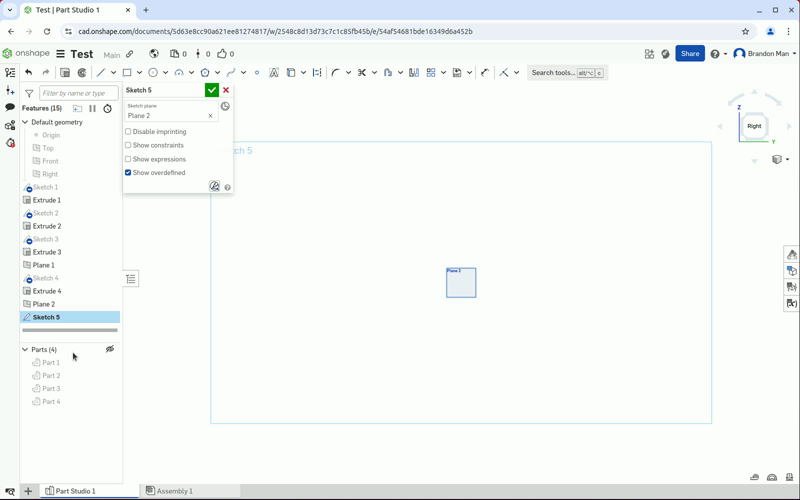
key_down(shift)
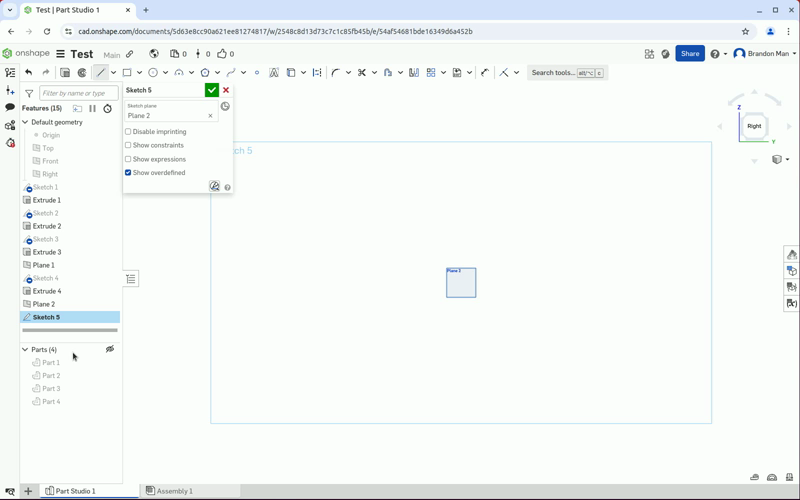
mouse_move(438, 192)
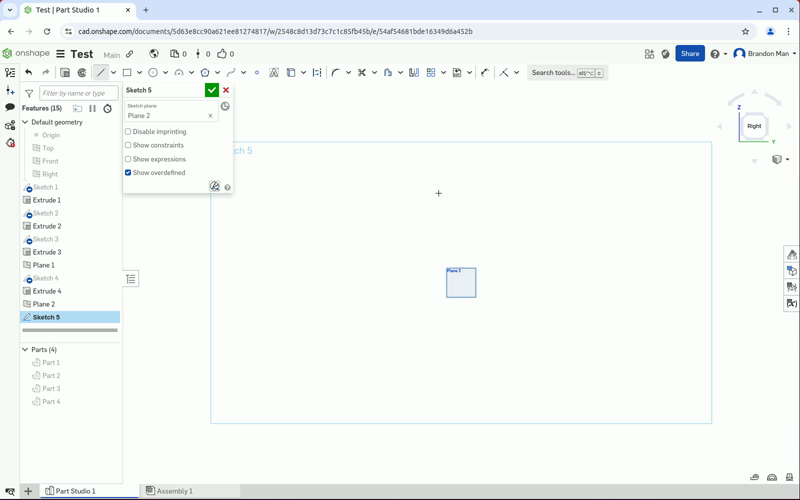
click(438, 192)
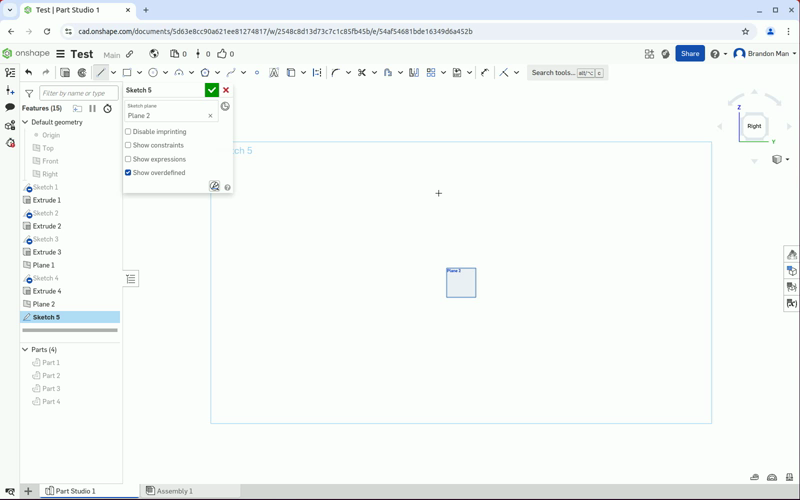
key_up(shift)
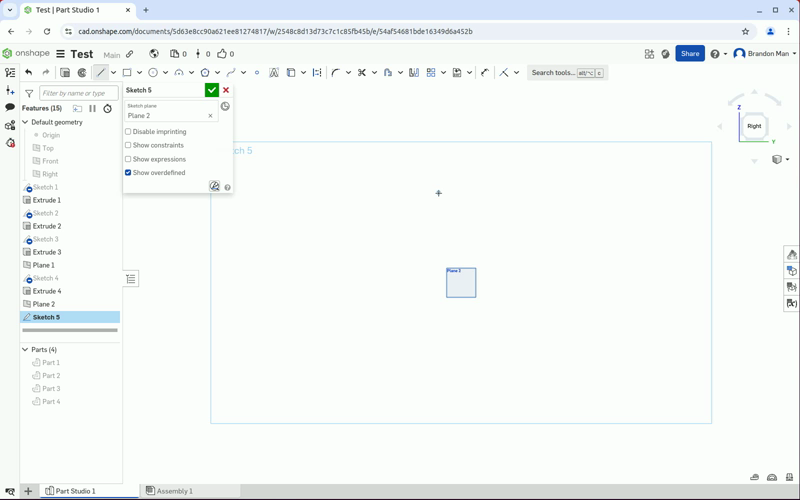
key_down(shift)
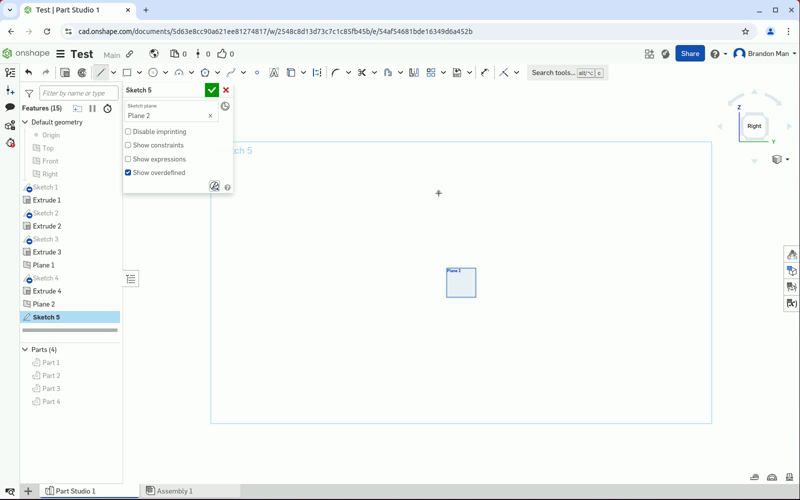
mouse_move(468, 192)
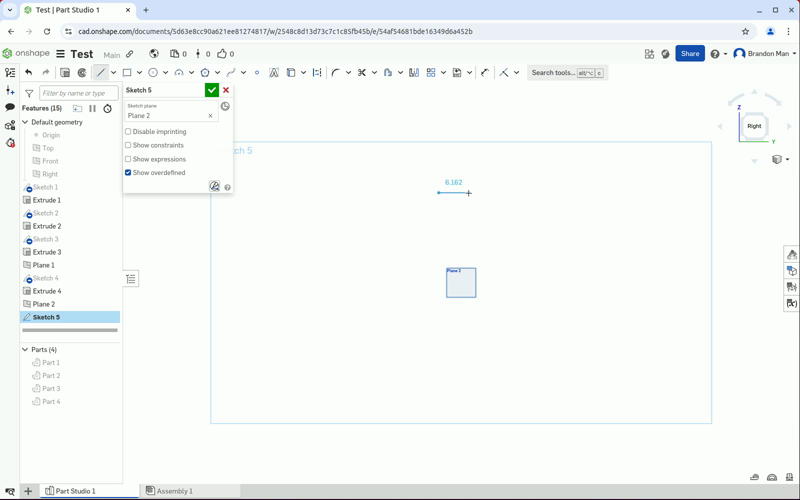
mouse_move(461, 192)
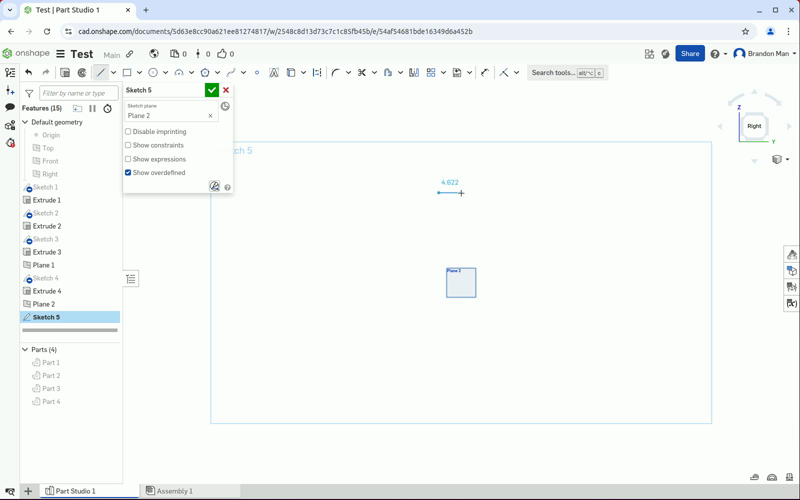
click(461, 192)
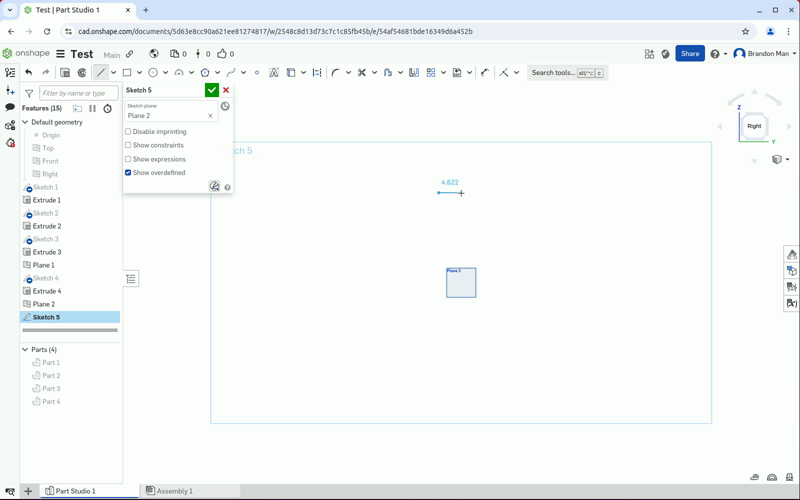
key_up(shift)
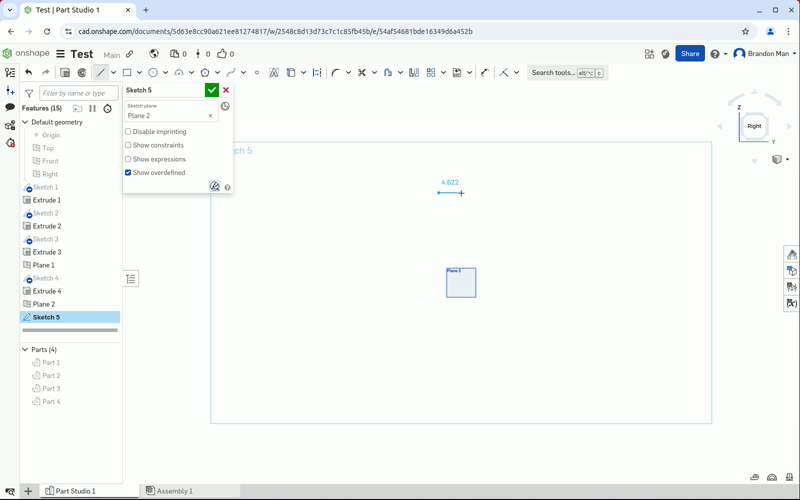
key_down(shift)
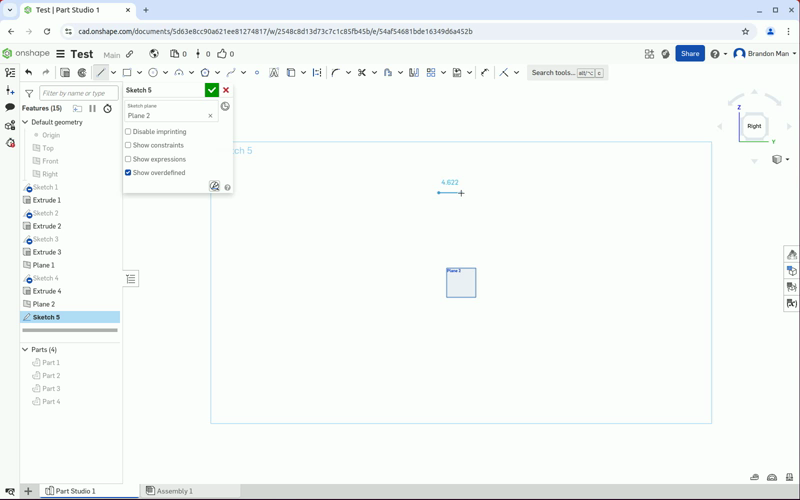
mouse_move(491, 192)
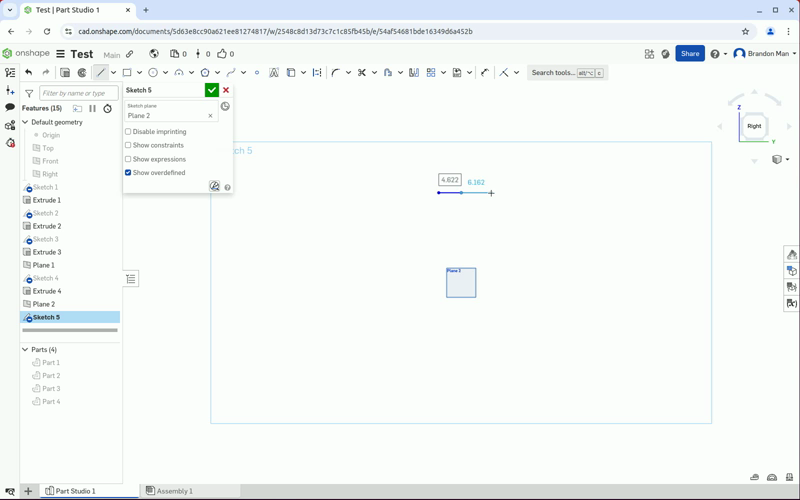
mouse_move(461, 169)
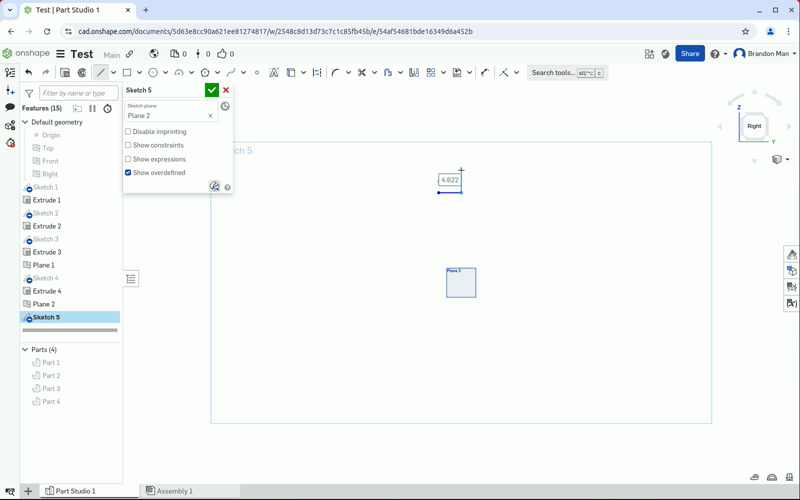
click(461, 169)
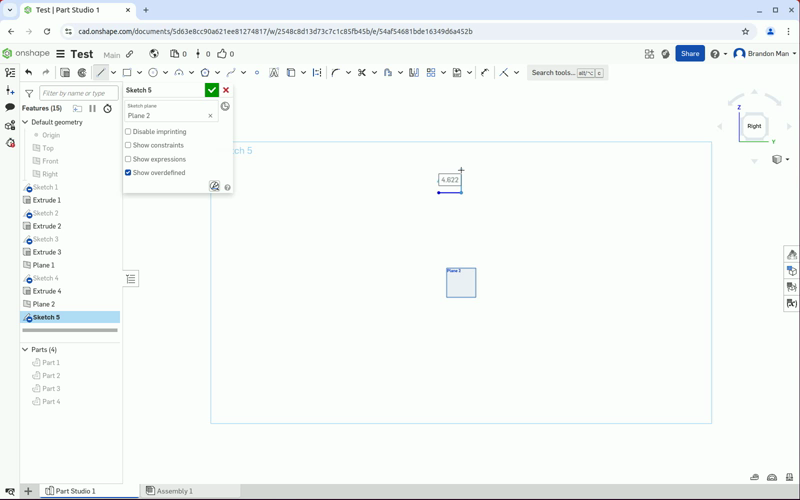
key_up(shift)
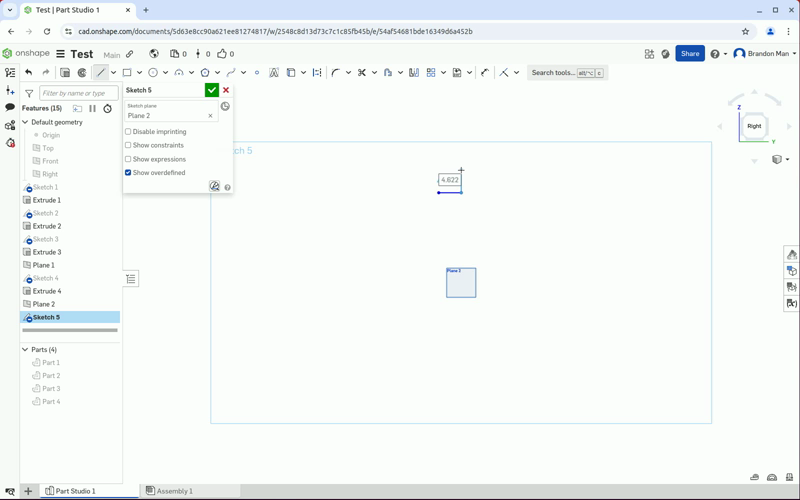
key_down(shift)
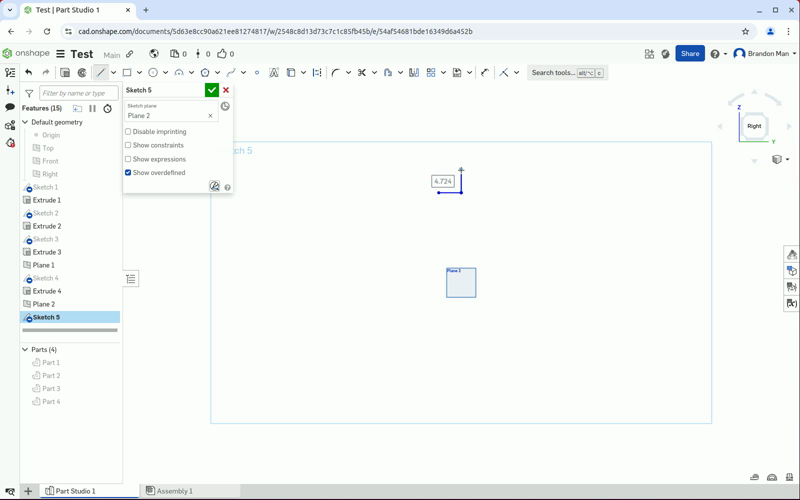
mouse_move(491, 169)
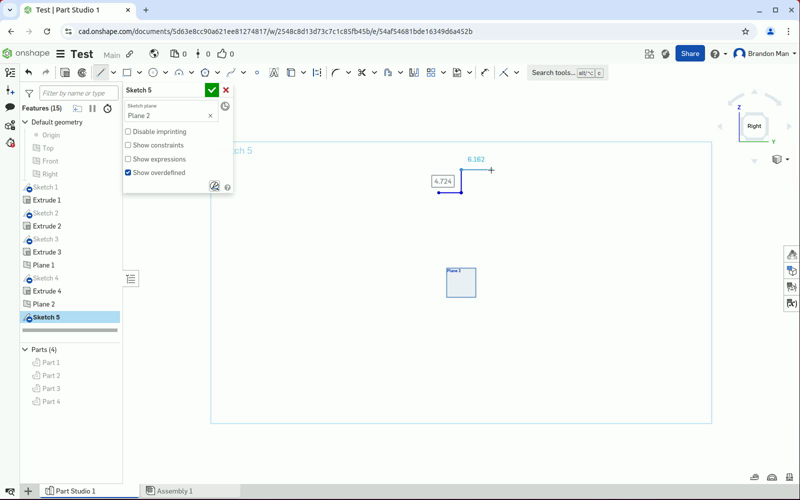
mouse_move(438, 169)
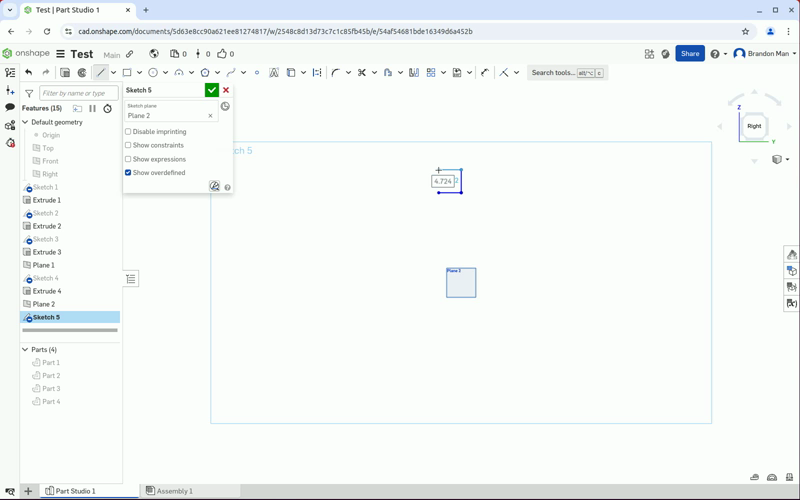
click(438, 169)
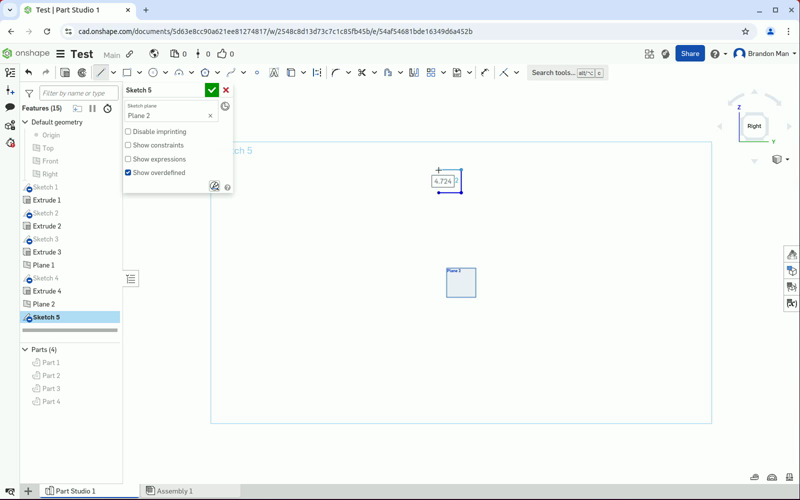
key_up(shift)
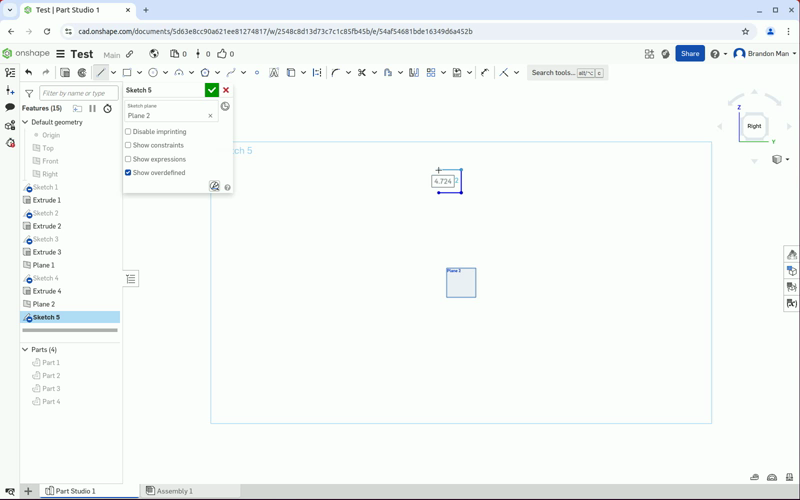
mouse_move(468, 169)
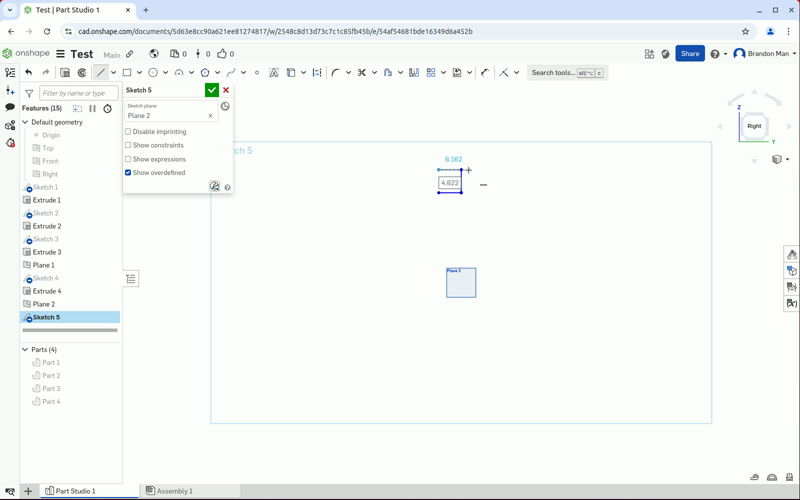
key_down(shift)
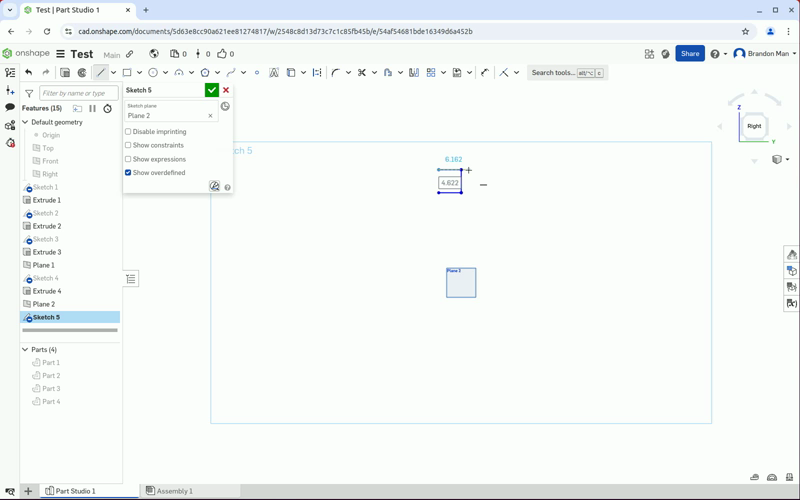
mouse_move(438, 192)
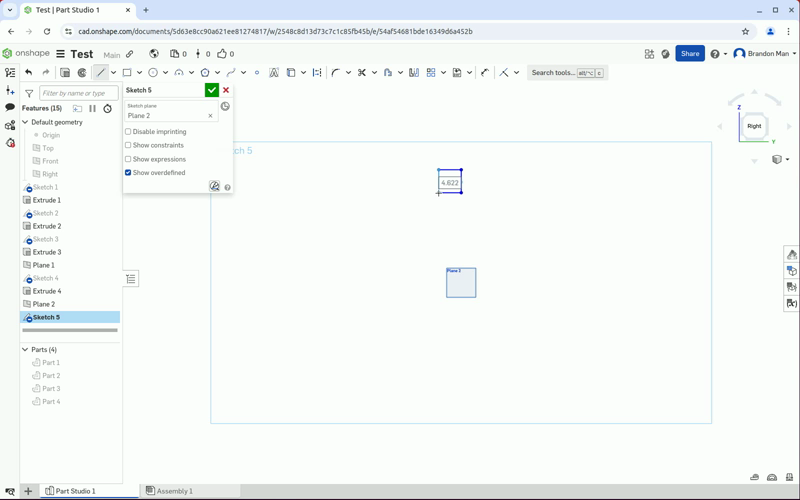
key_up(shift)
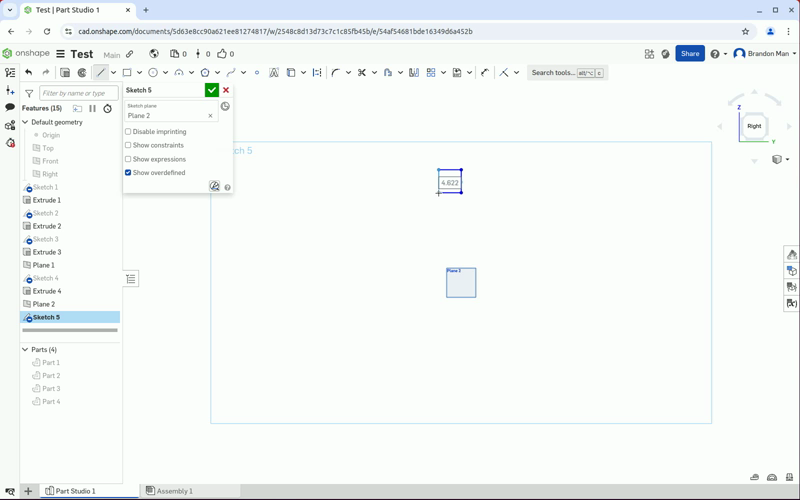
click(438, 192)
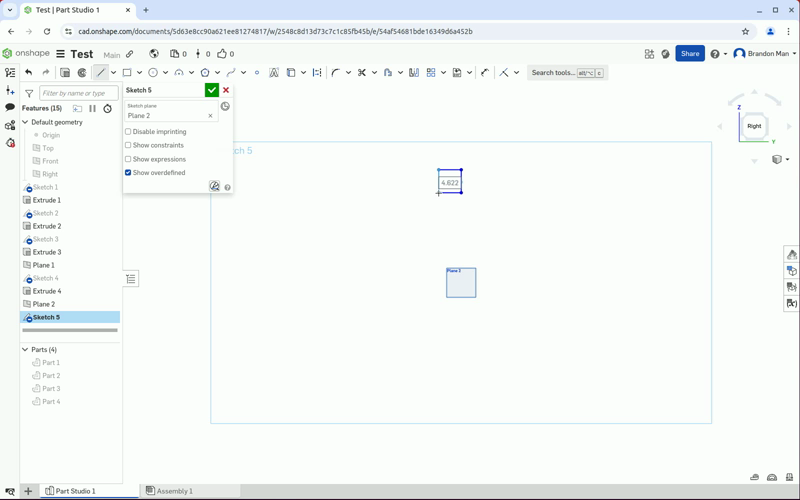
key(esc)
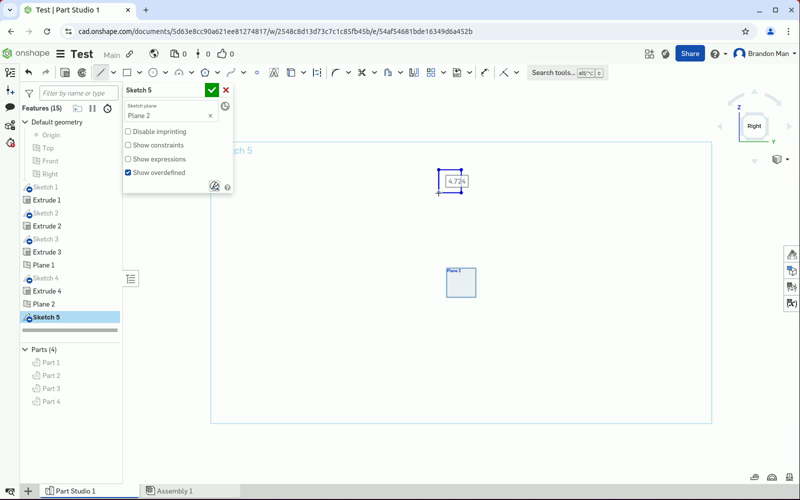
mouse_move(451, 172)
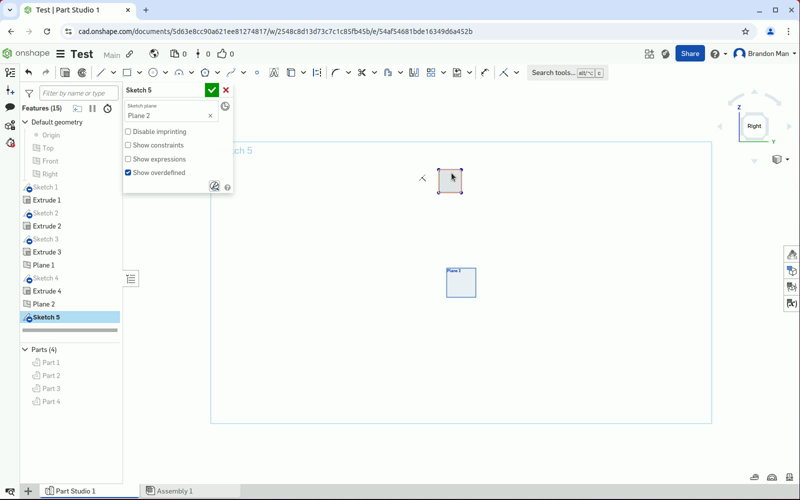
scroll(6)
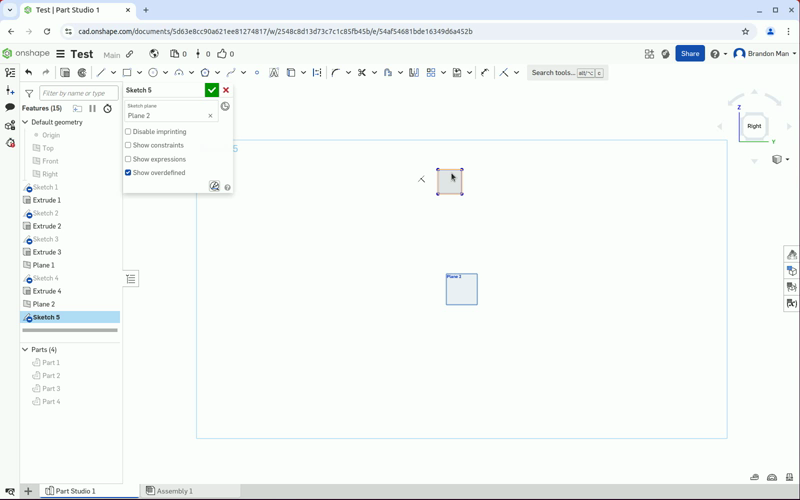
scroll(6)
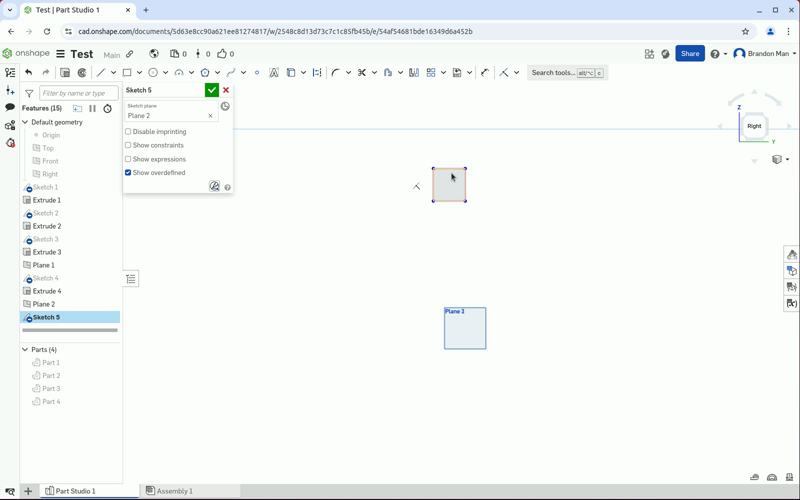
scroll(6)
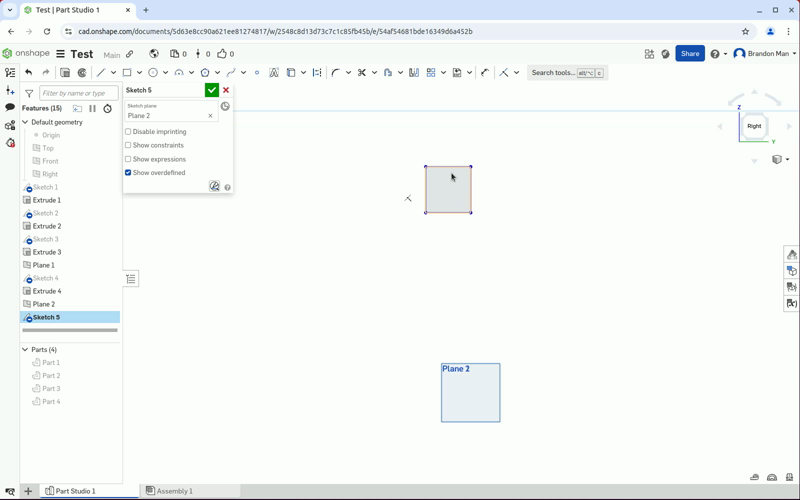
scroll(6)
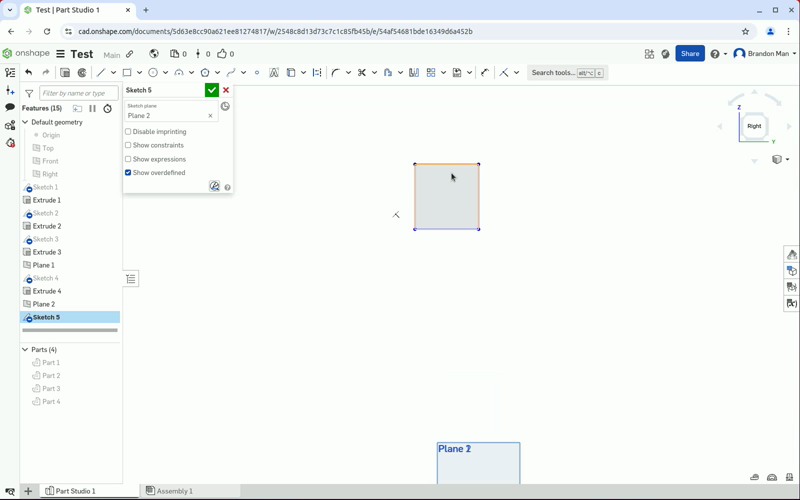
scroll(6)
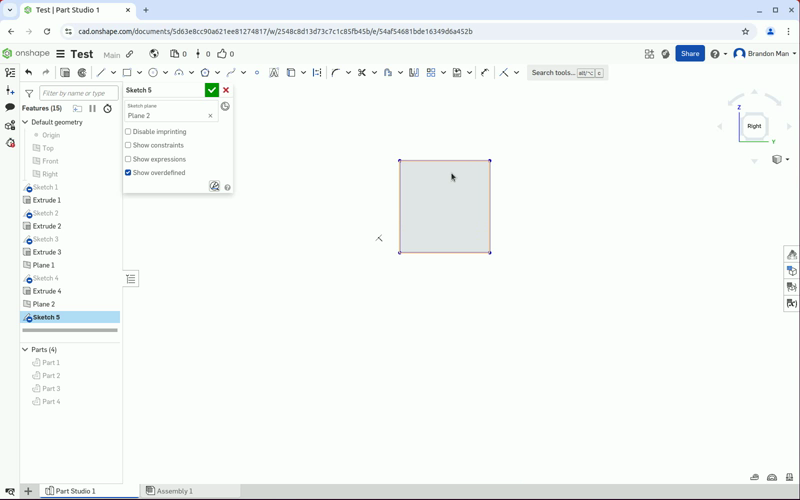
scroll(6)
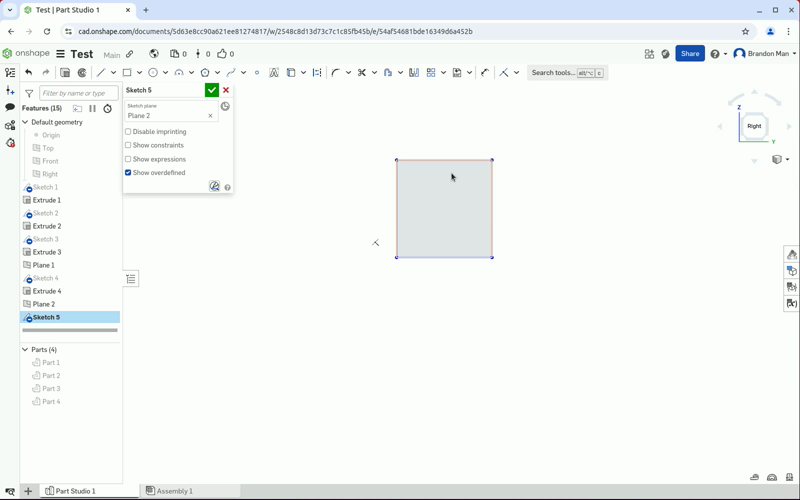
scroll(6)
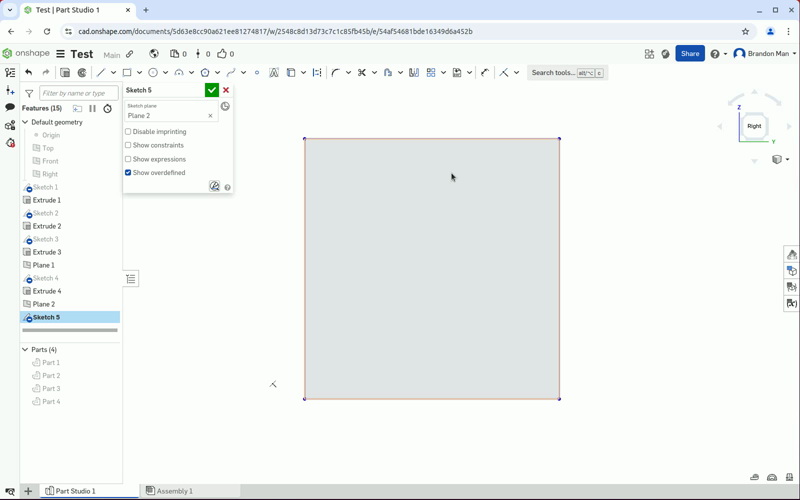
click(451, 172)
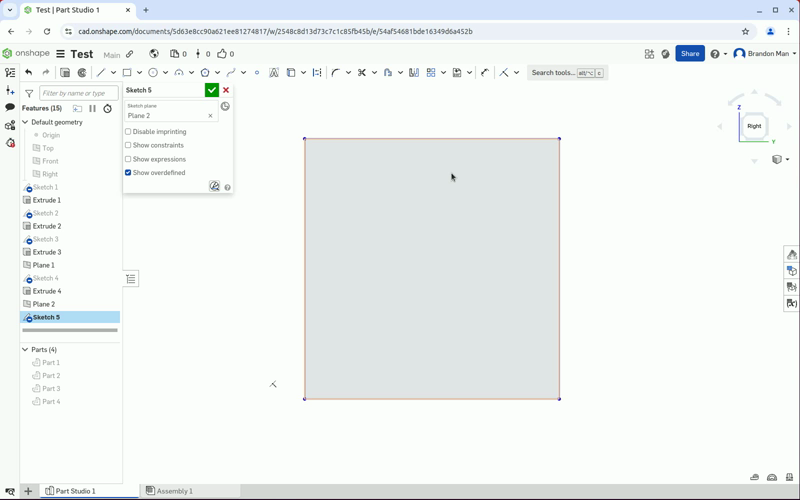
scroll(-6)
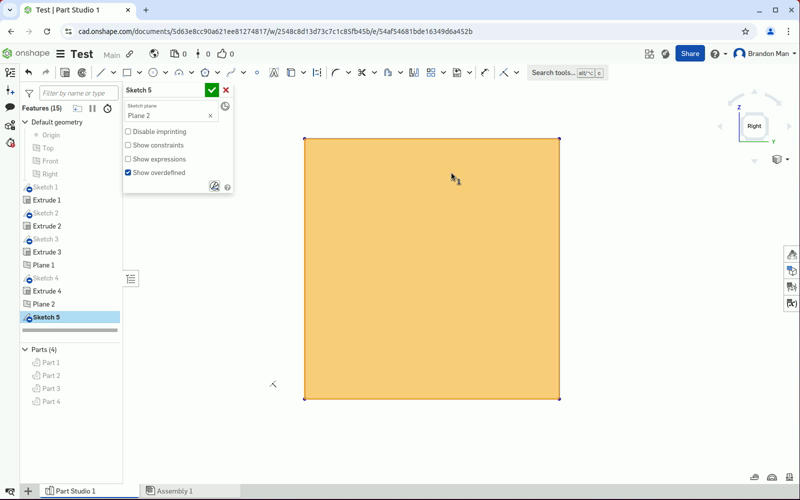
scroll(-6)
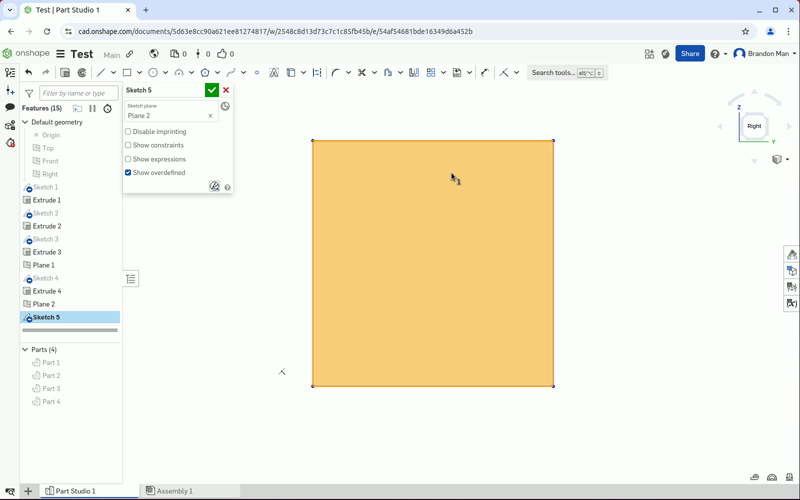
scroll(-6)
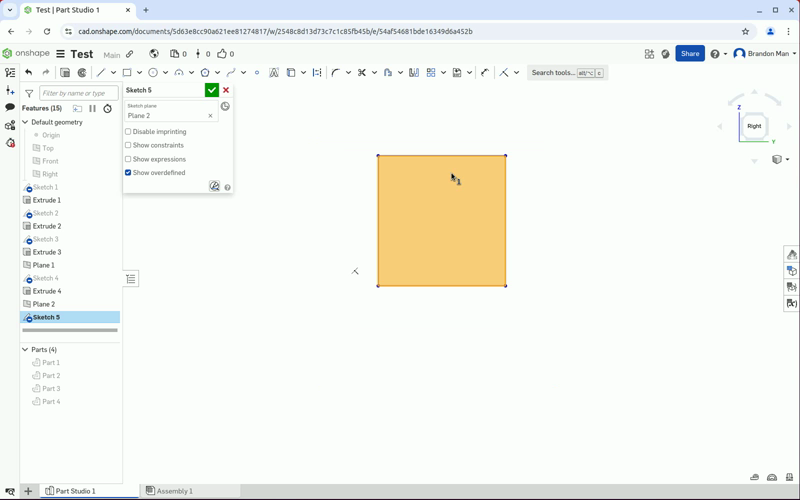
scroll(-6)
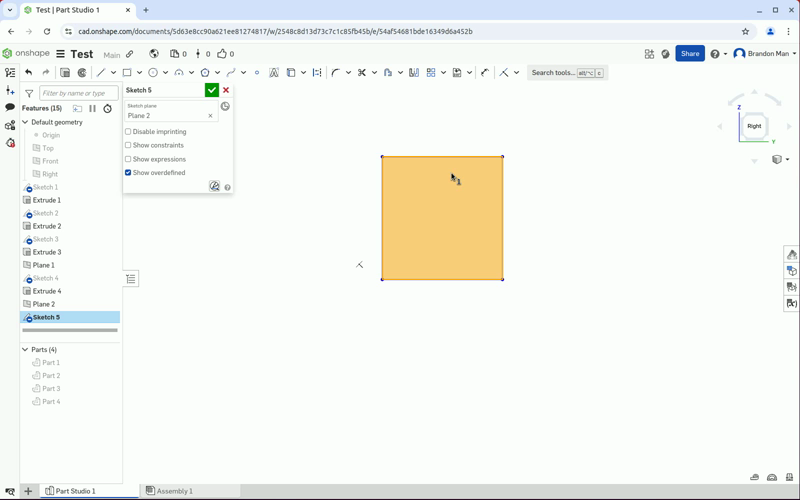
scroll(-6)
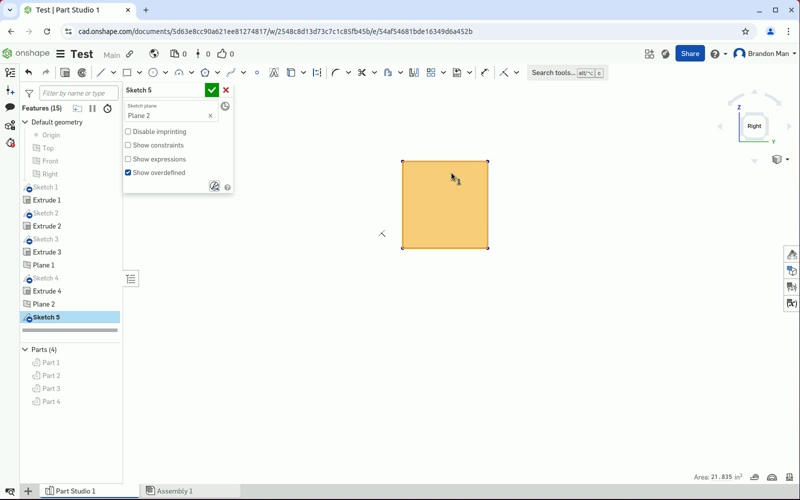
scroll(-6)
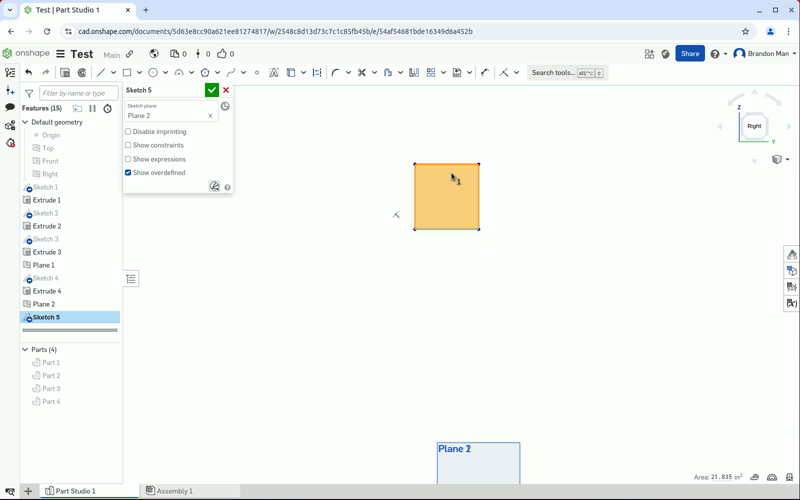
scroll(-6)
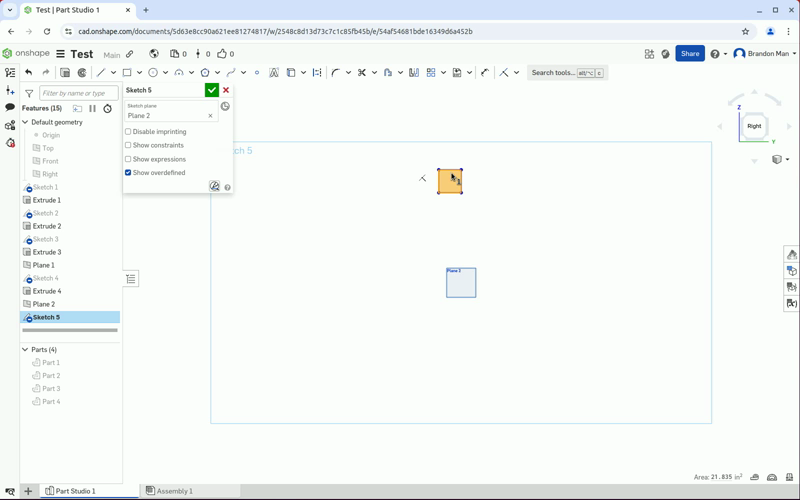
mouse_move(73, 352)
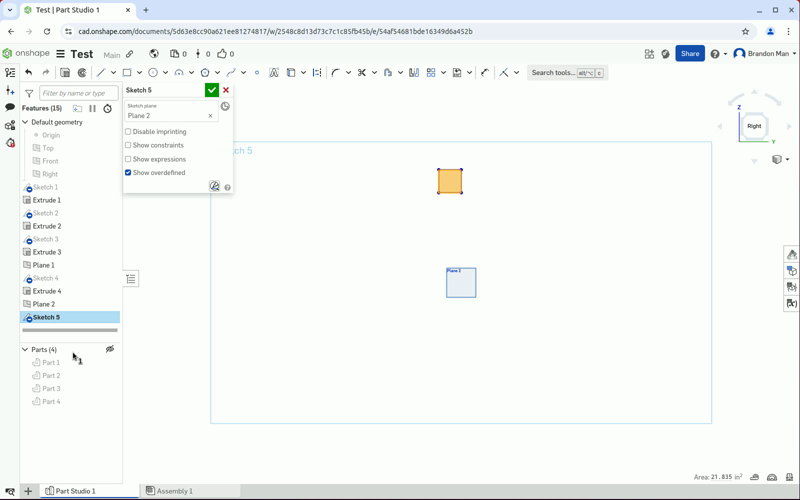
key(shift+y)
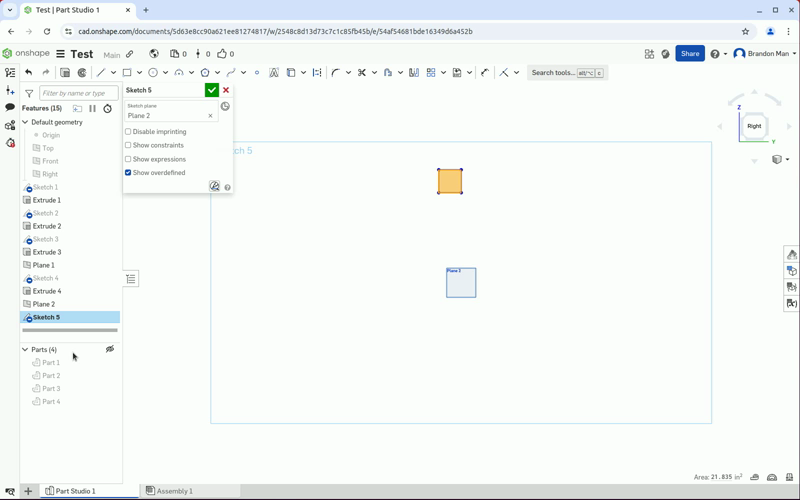
key(shift+e)
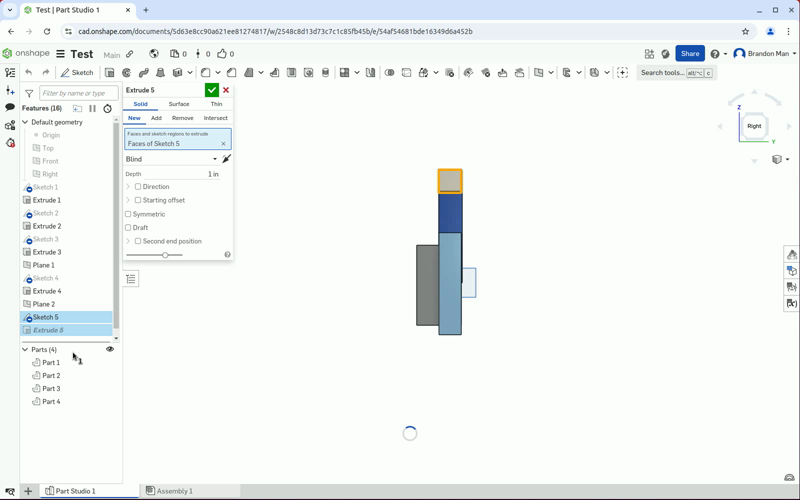
mouse_move(143, 106)
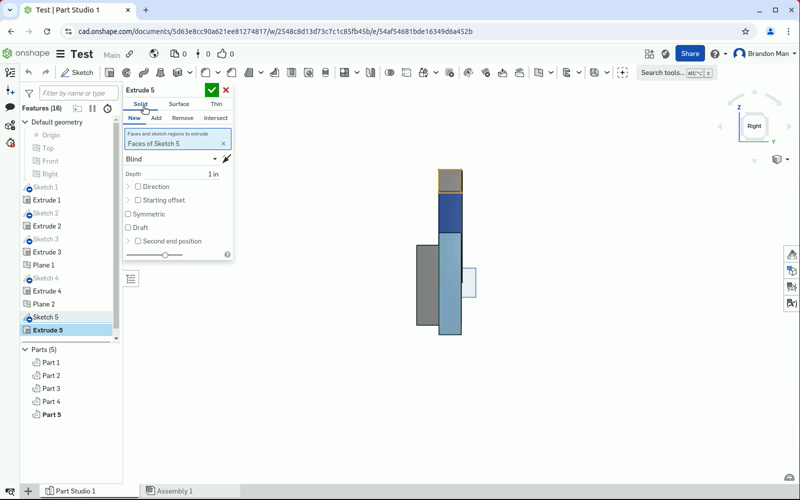
click(143, 106)
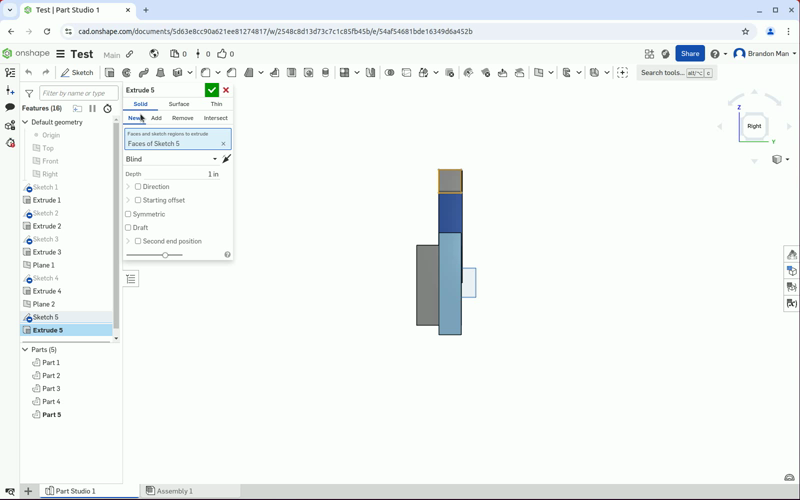
mouse_move(137, 120)
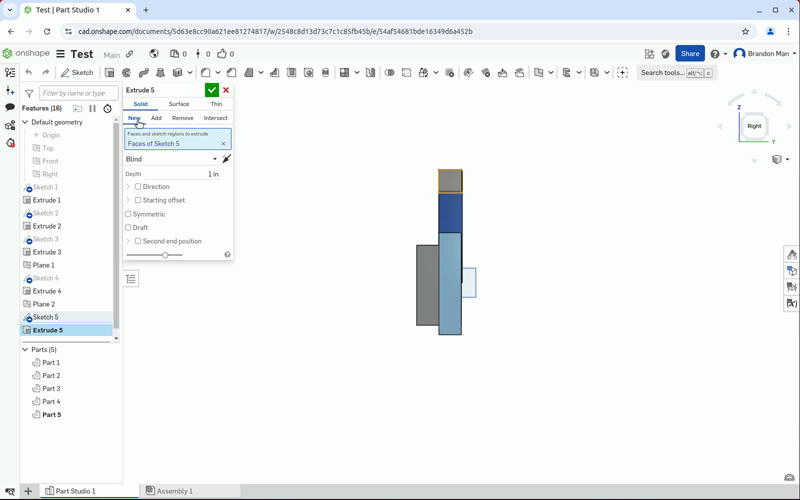
click(137, 120)
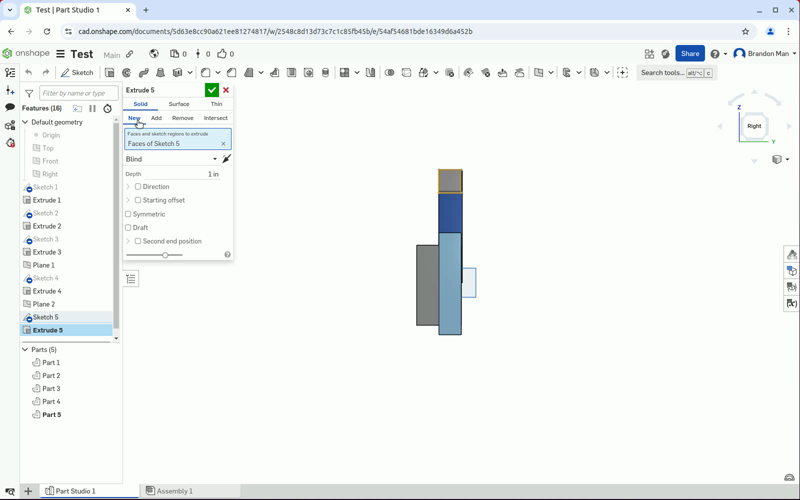
key(tab, 4)
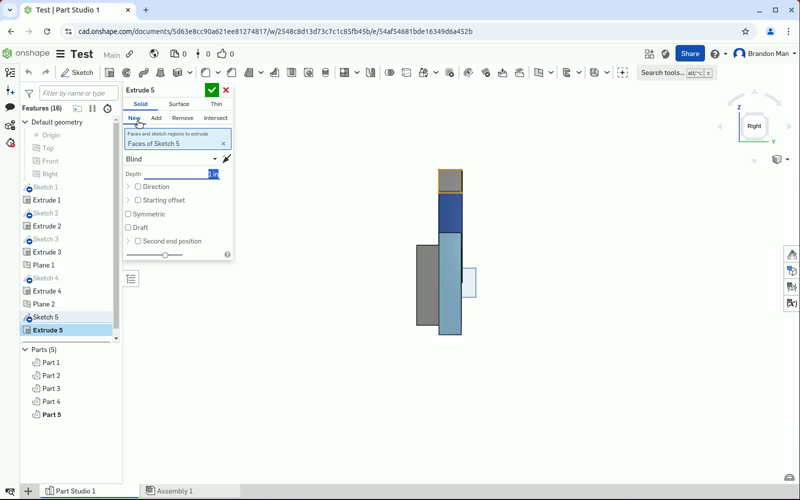
text(9.147)
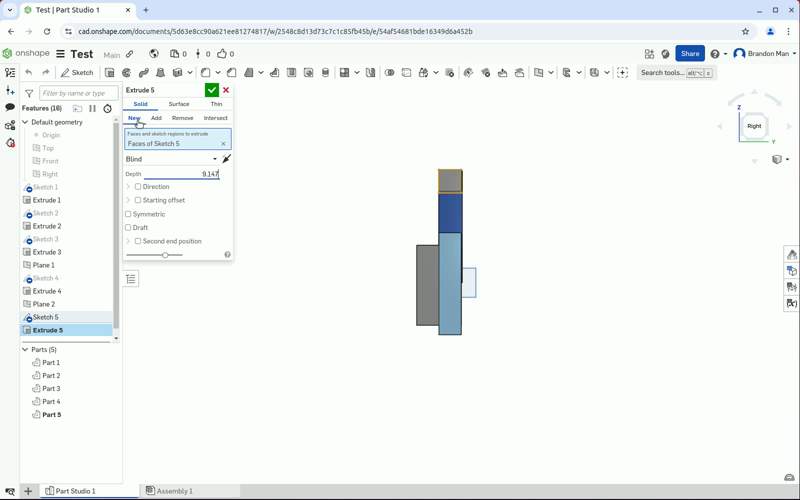
key(enter)
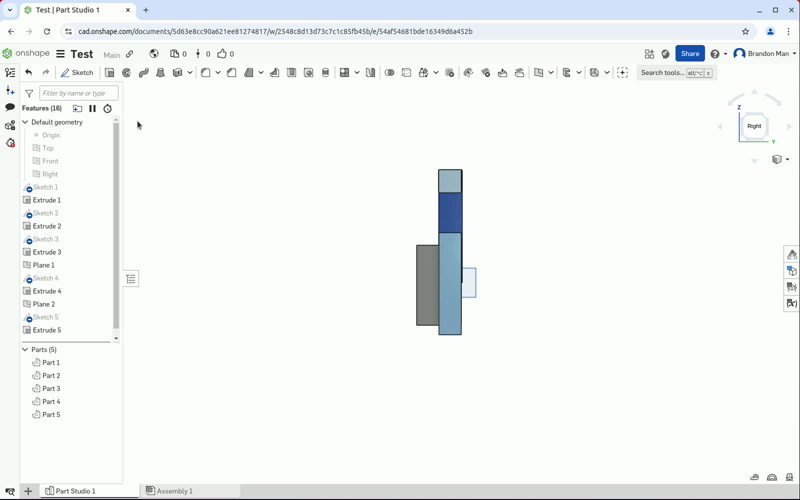
key(shift+h)
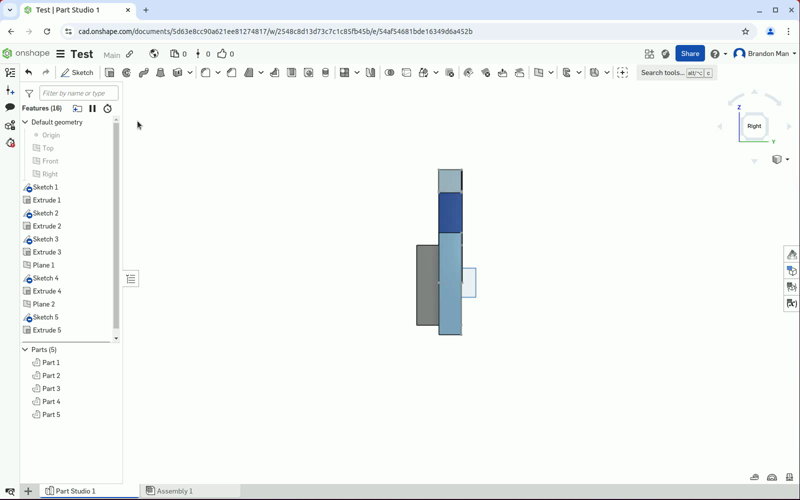
key(shift+h)
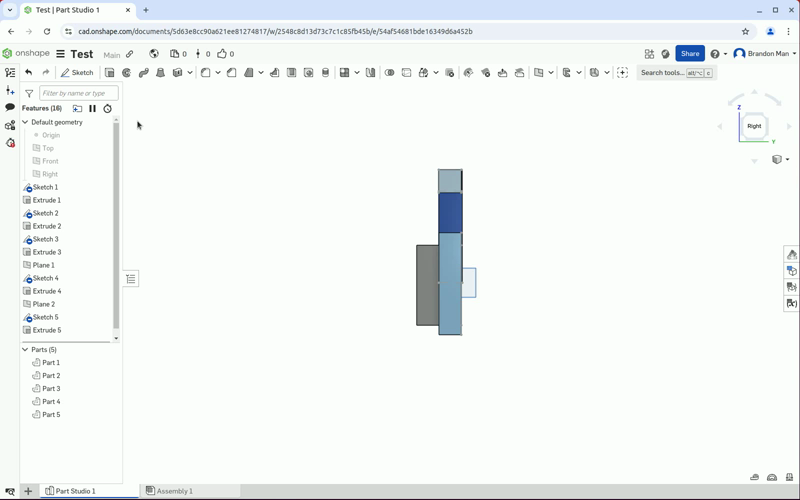
key(shift+7)
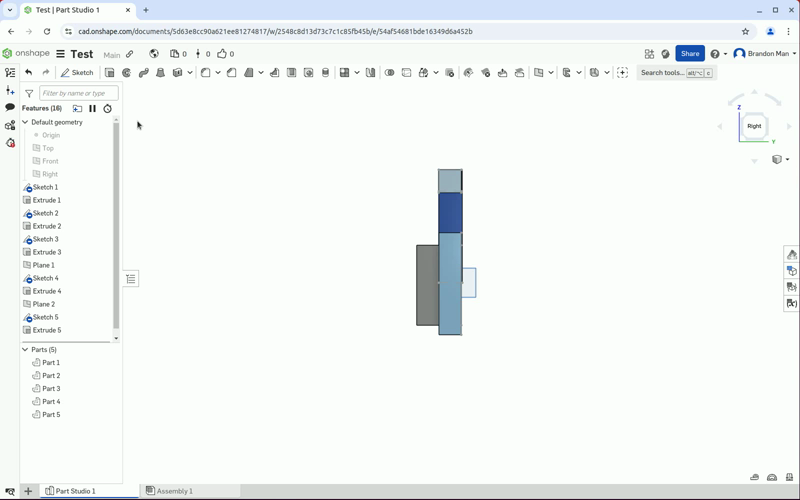
key(right, 2)
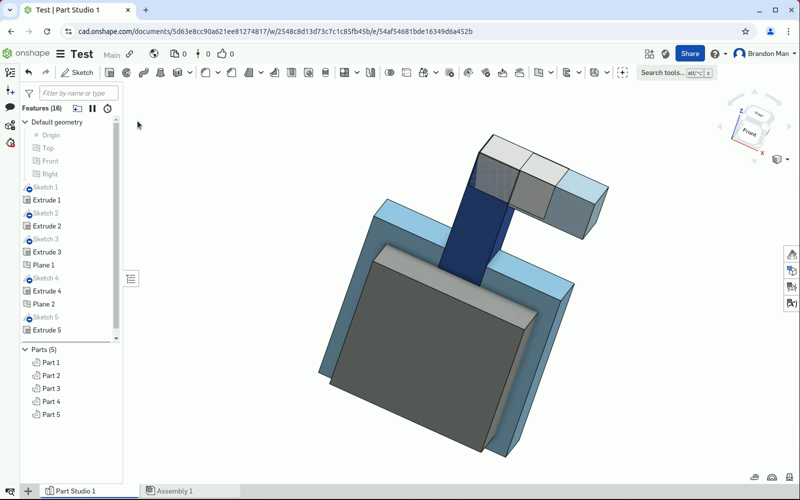
key(down, 2)
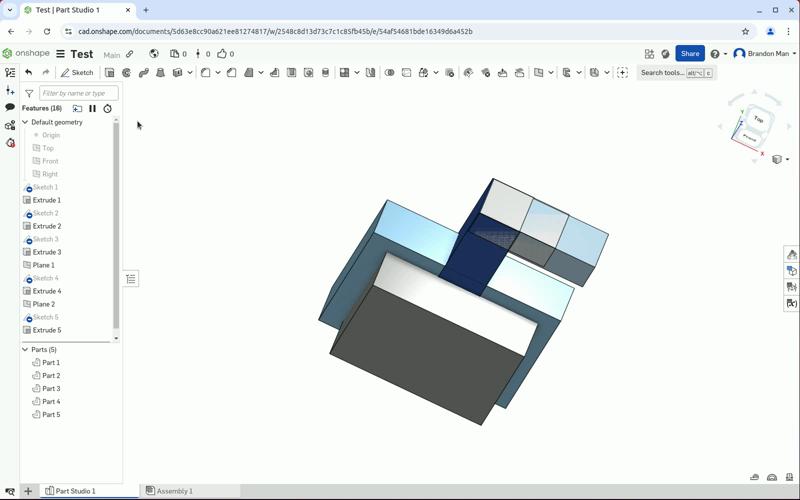
key(up, 2)
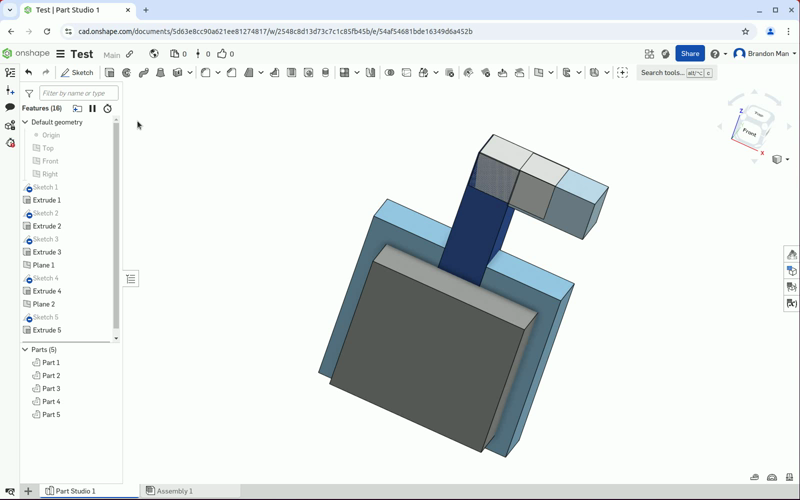
key(left, 2)
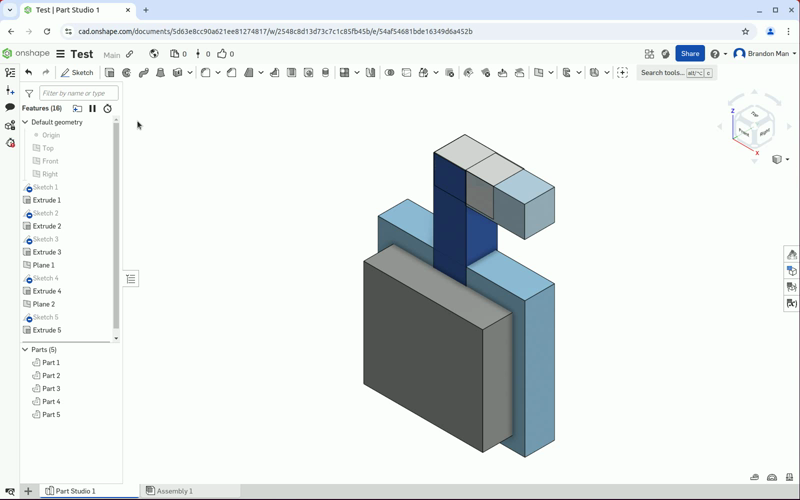
mouse_move(69, 189)
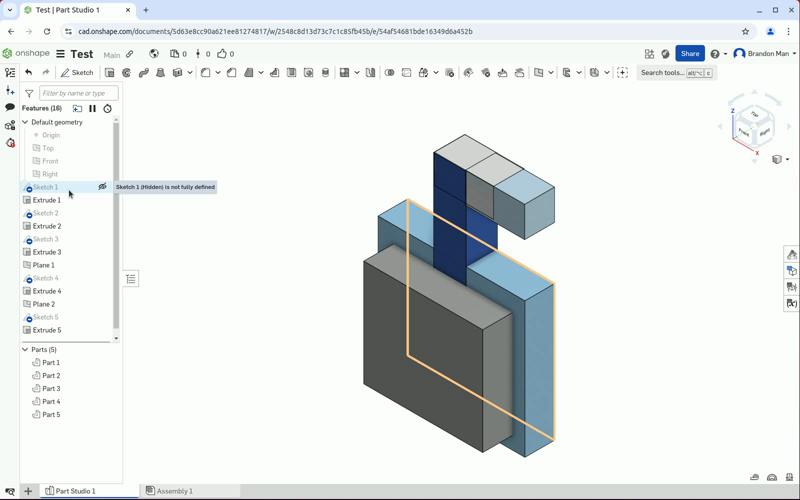
click(69, 189)